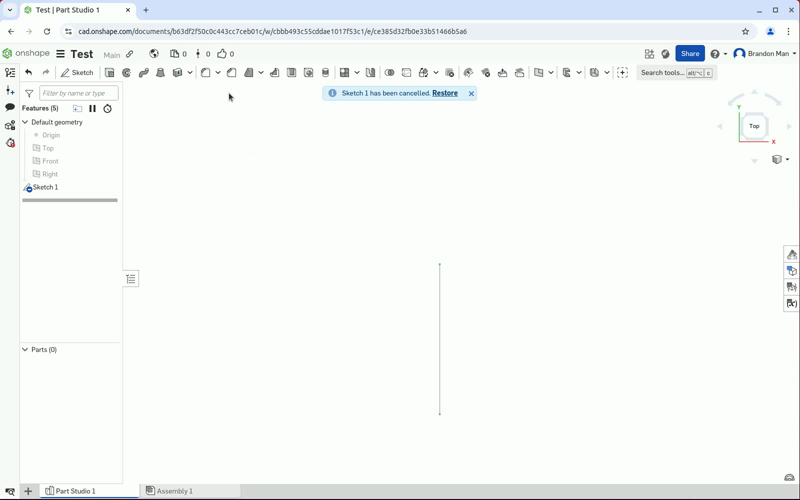
key(shift+h)
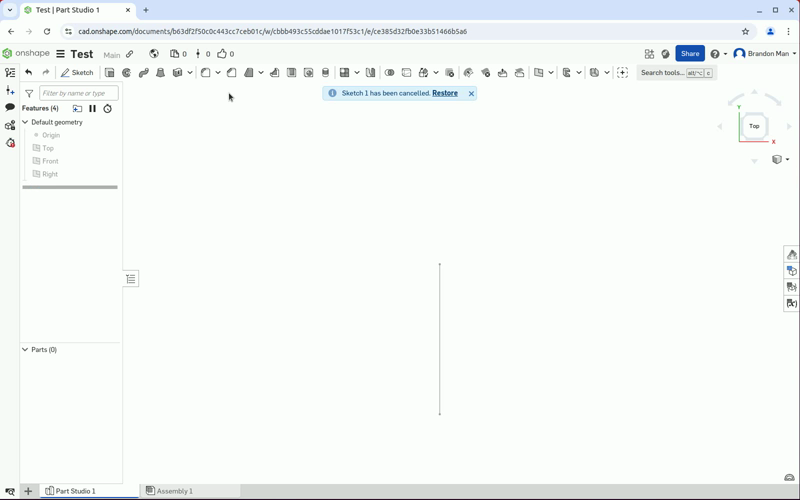
mouse_move(73, 352)
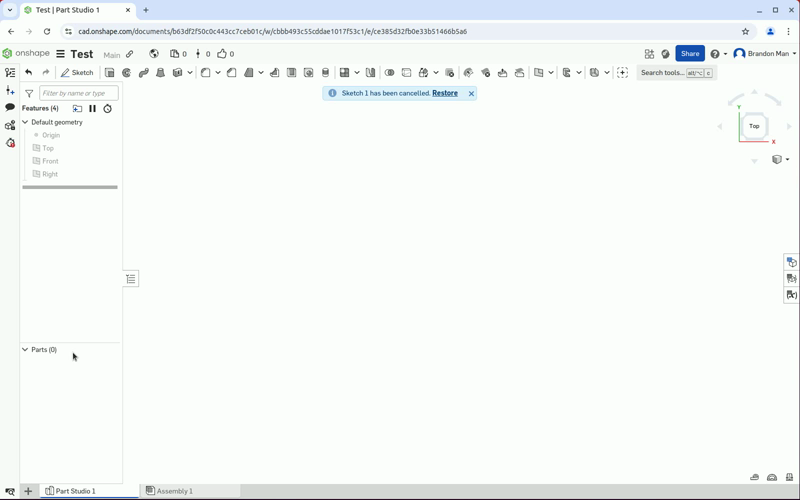
key(y)
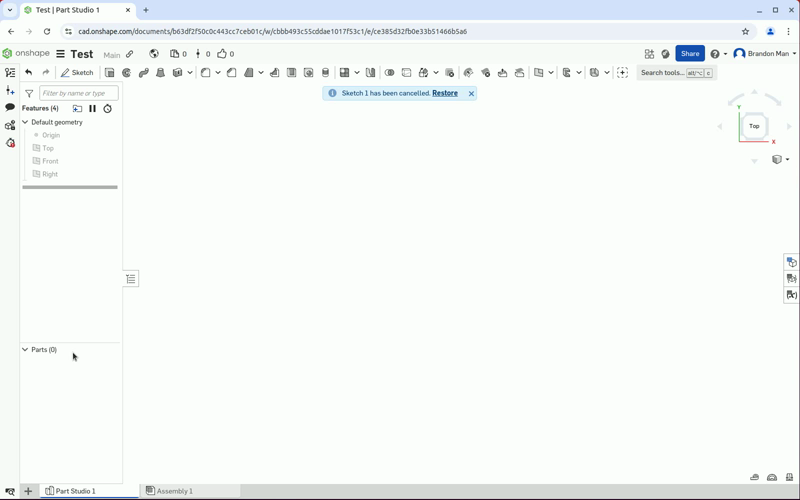
key(shift+p)
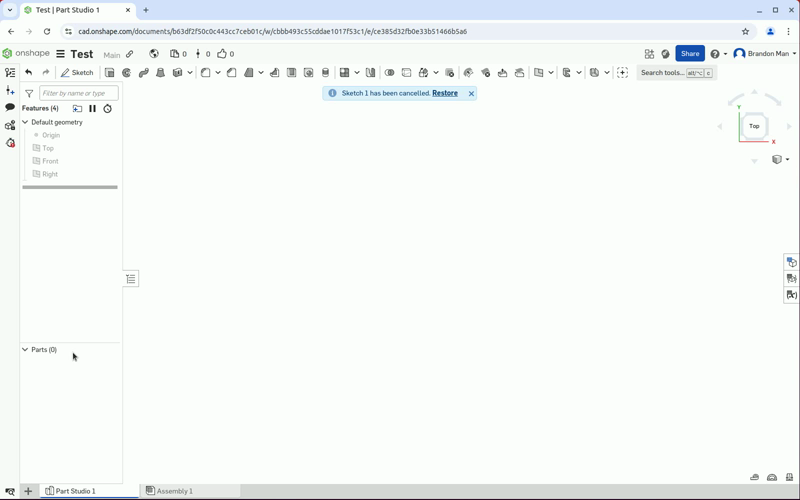
key(space)
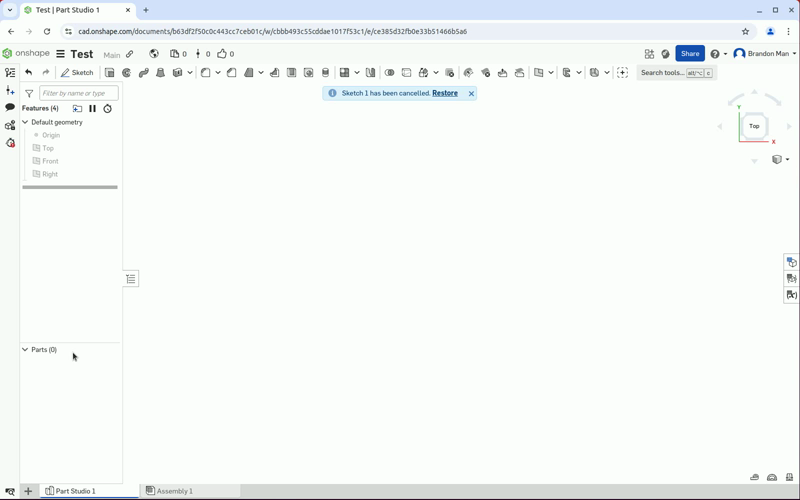
key_down(shift)
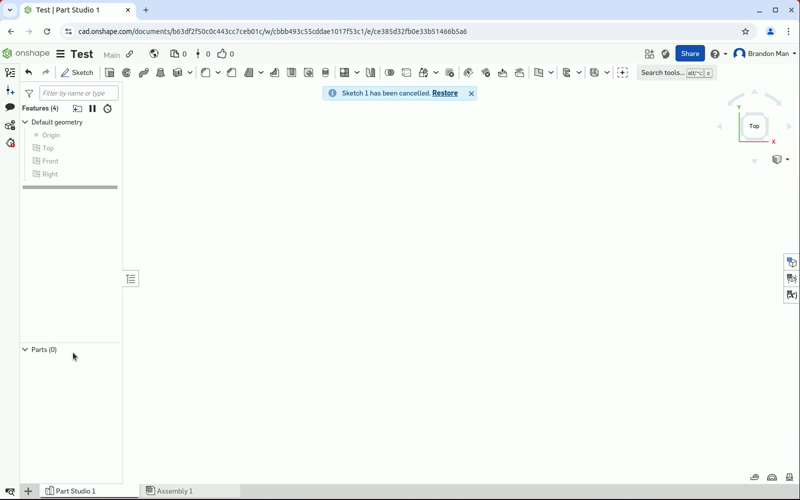
key(up)
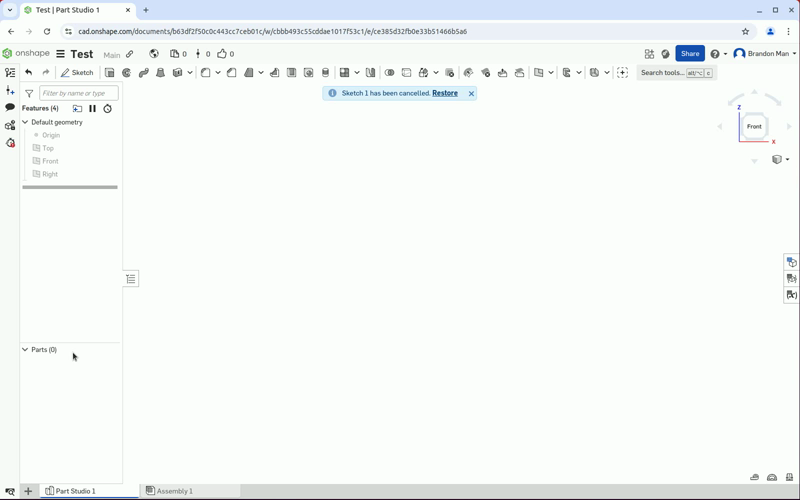
key_up(shift)
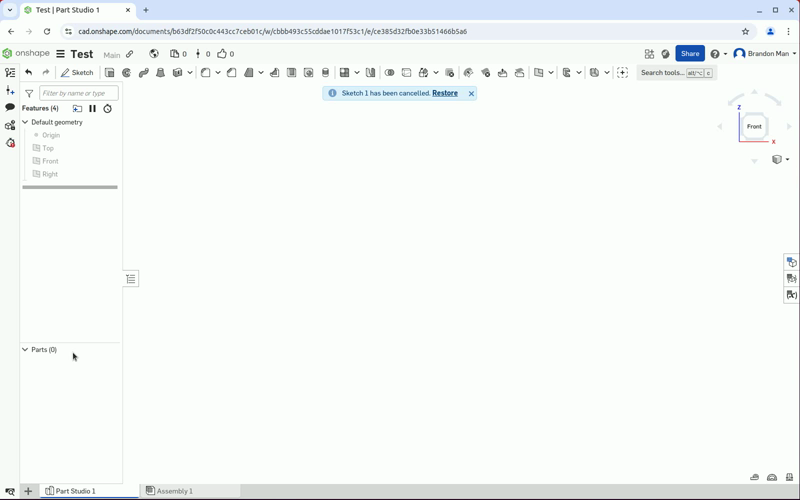
mouse_move(73, 352)
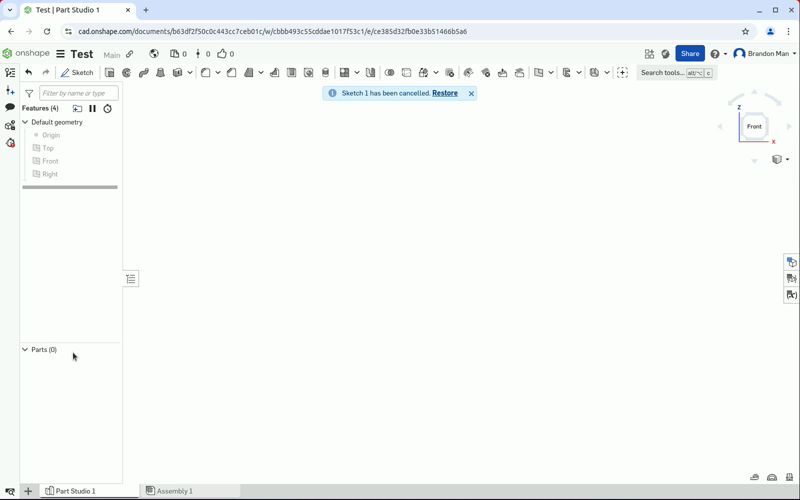
key(shift+y)
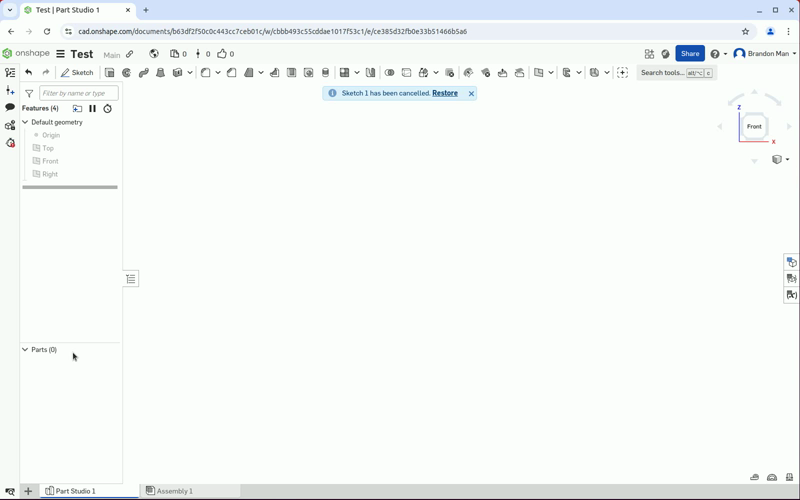
key(shift+s)
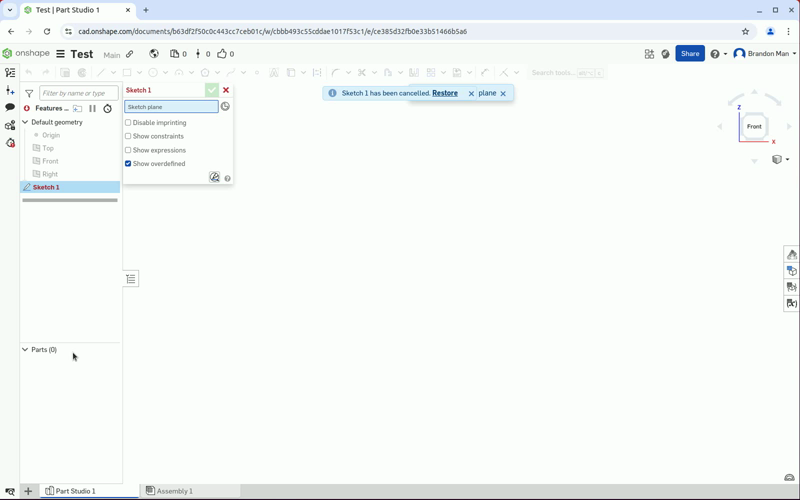
mouse_move(73, 163)
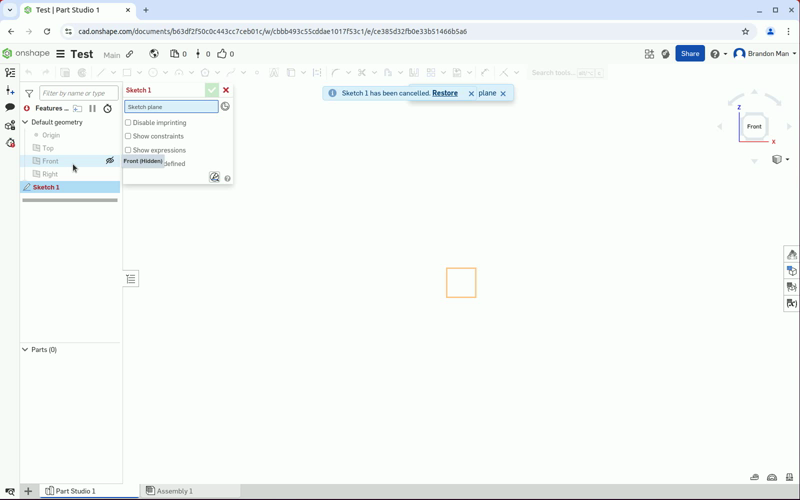
click(73, 163)
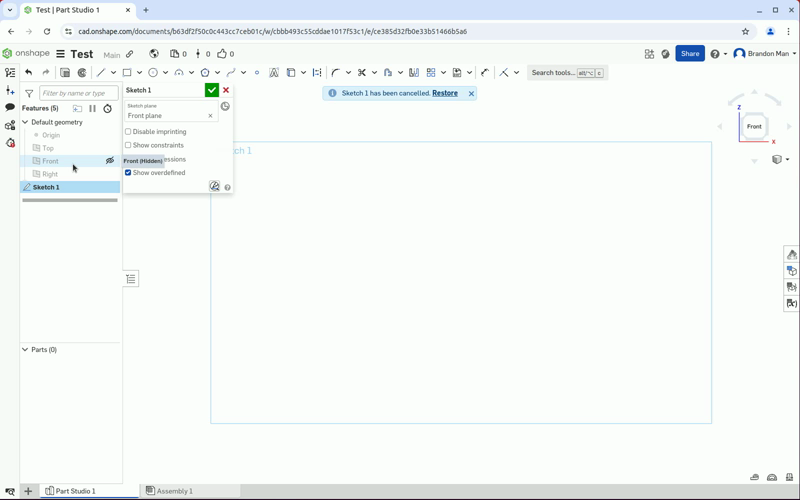
mouse_move(73, 352)
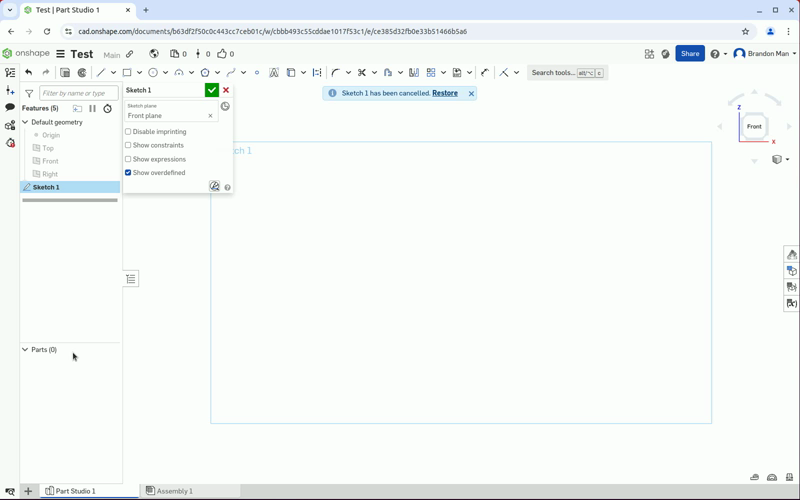
key(y)
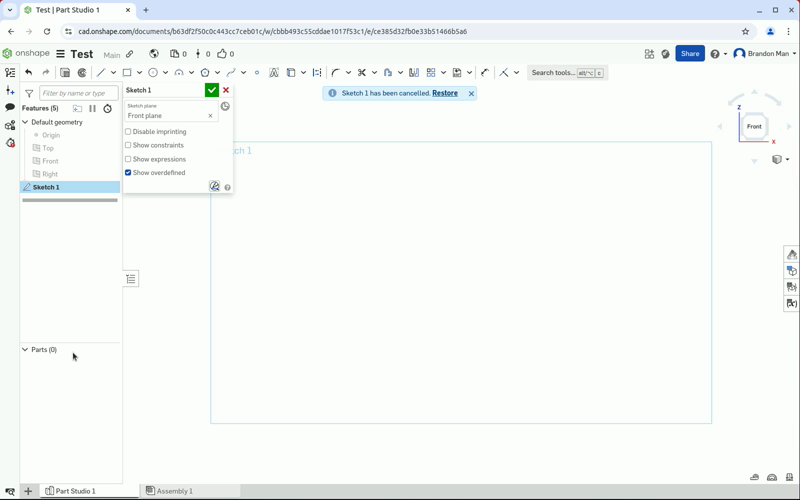
key(a)
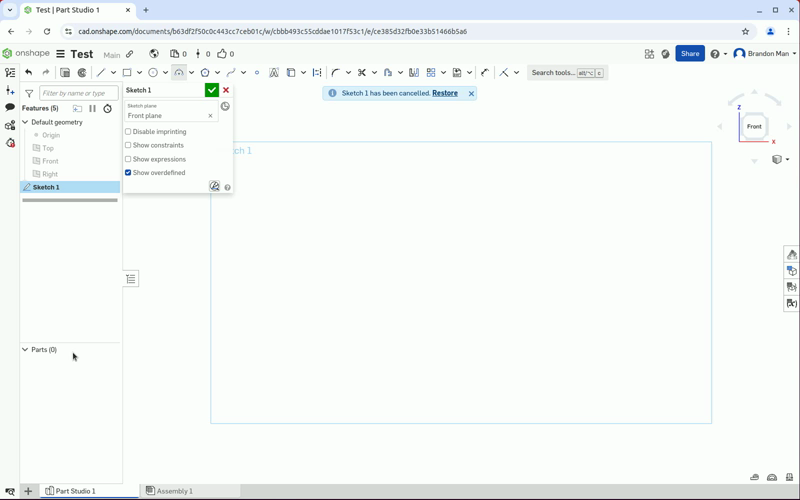
key_down(shift)
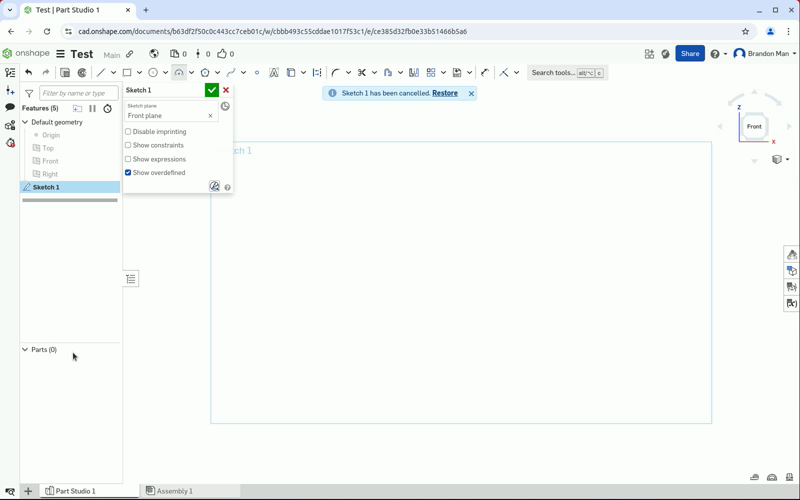
mouse_move(456, 266)
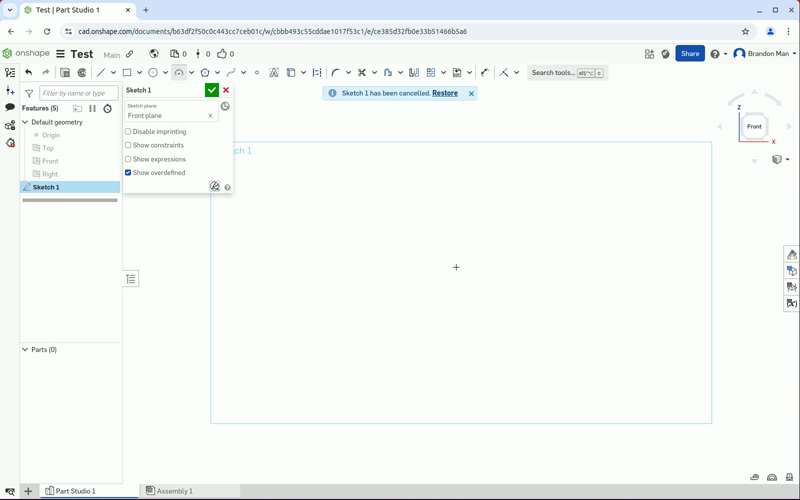
click(456, 266)
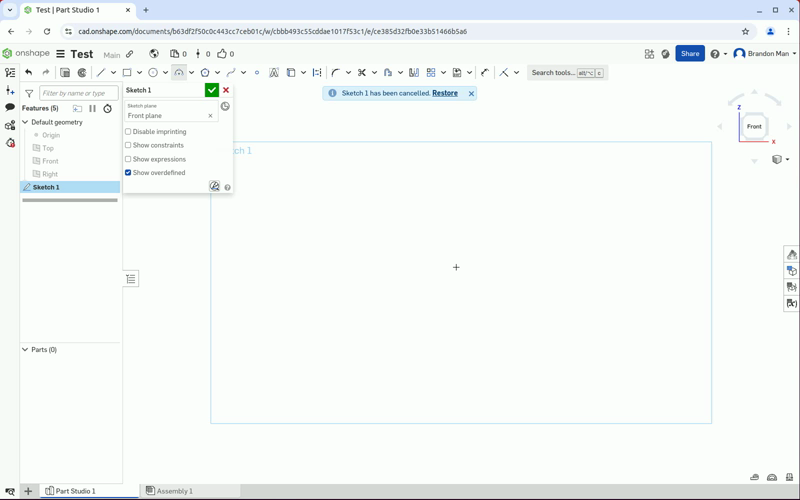
key_up(shift)
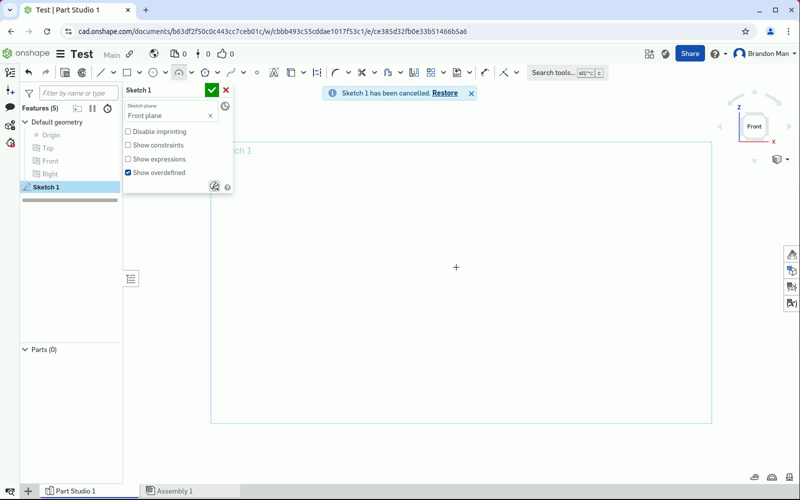
key_down(shift)
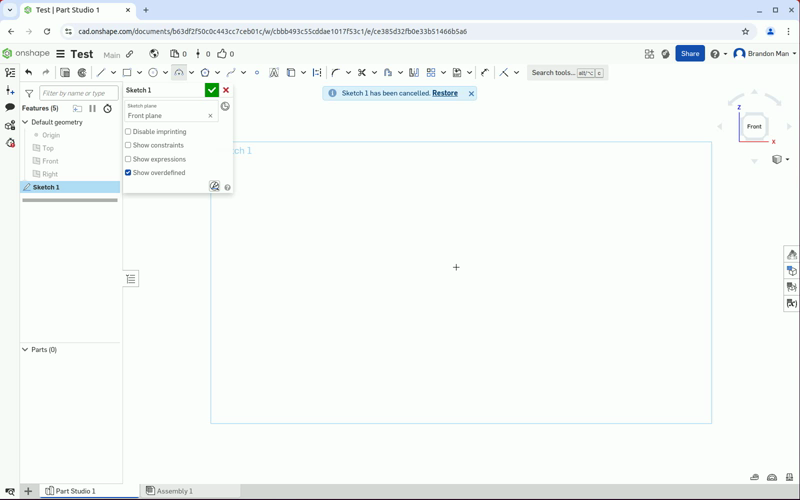
mouse_move(462, 278)
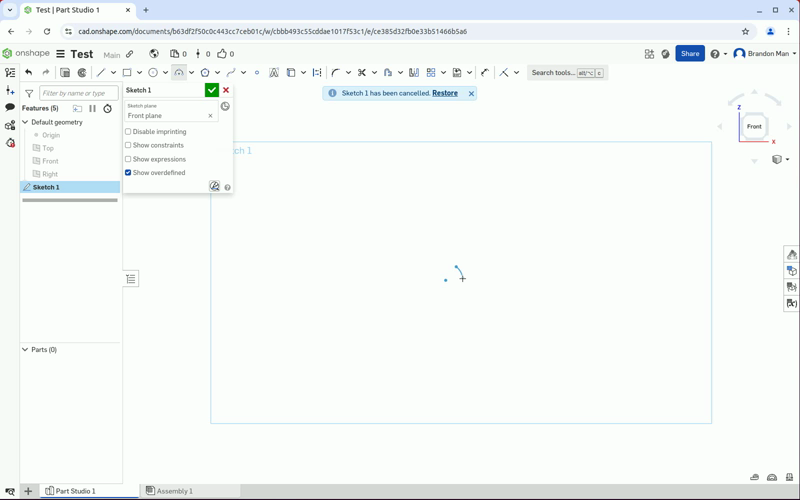
click(462, 278)
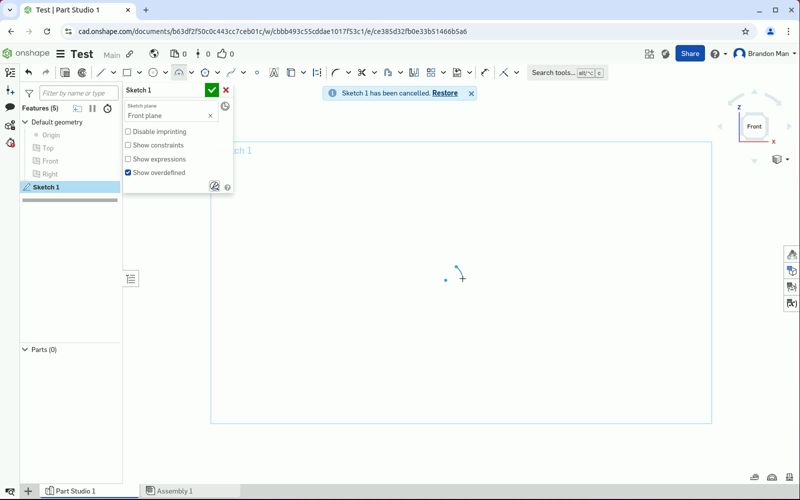
mouse_move(460, 271)
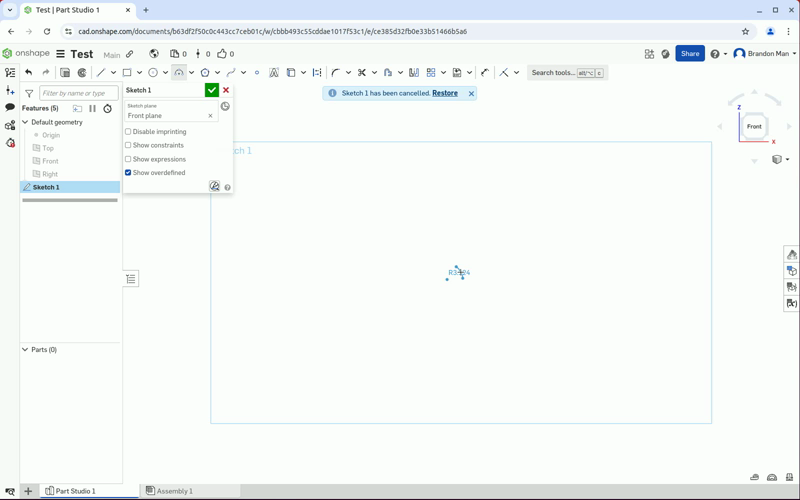
click(460, 271)
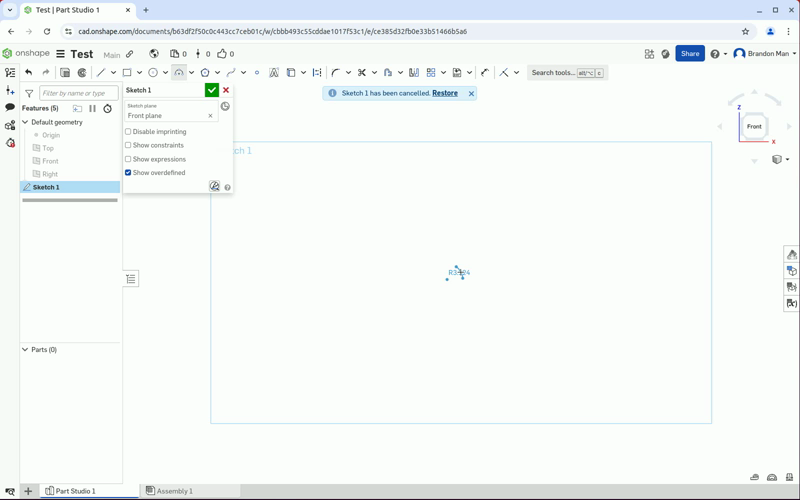
key_up(shift)
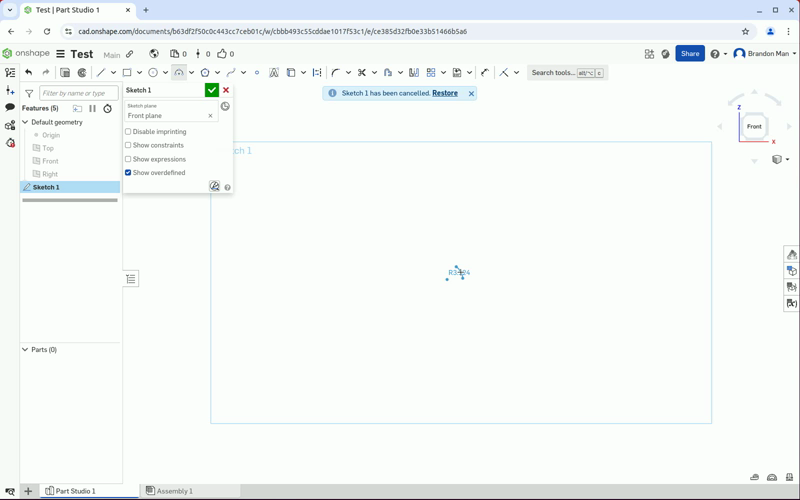
key(esc)
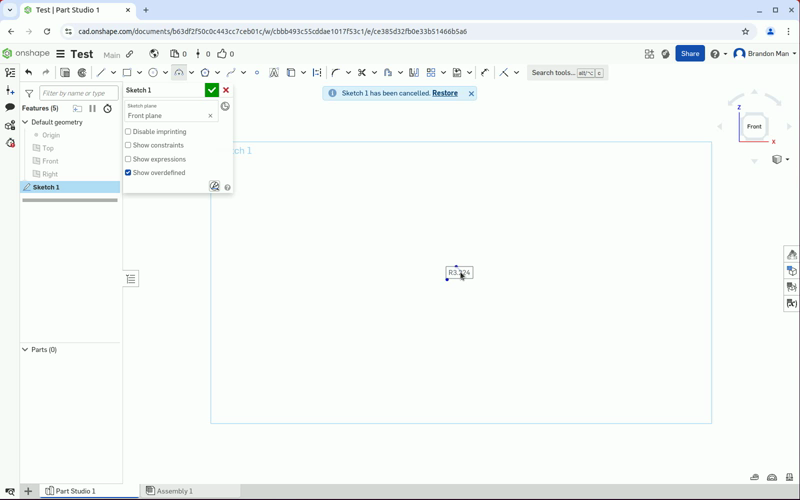
key(l)
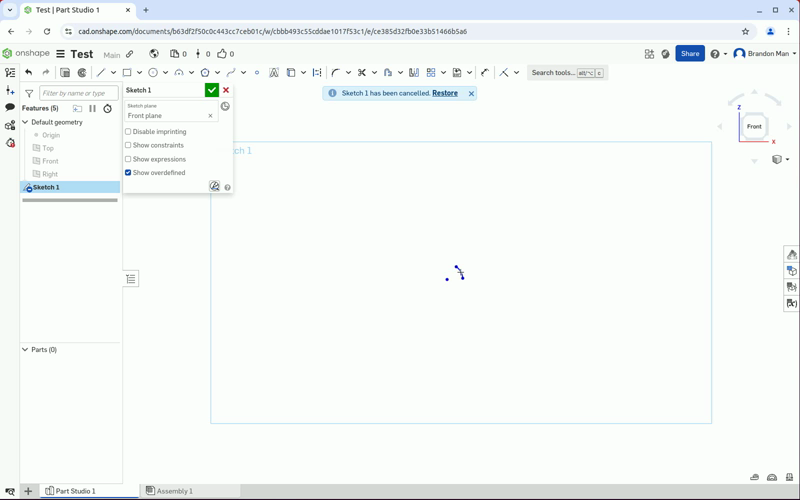
mouse_move(462, 278)
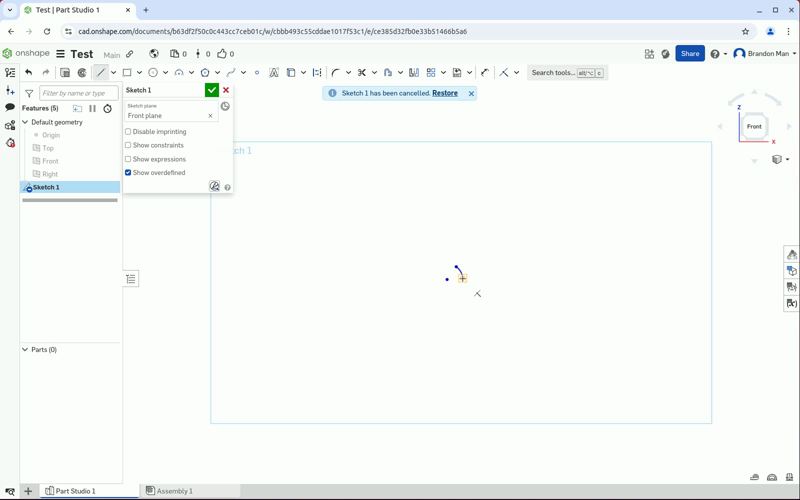
click(462, 278)
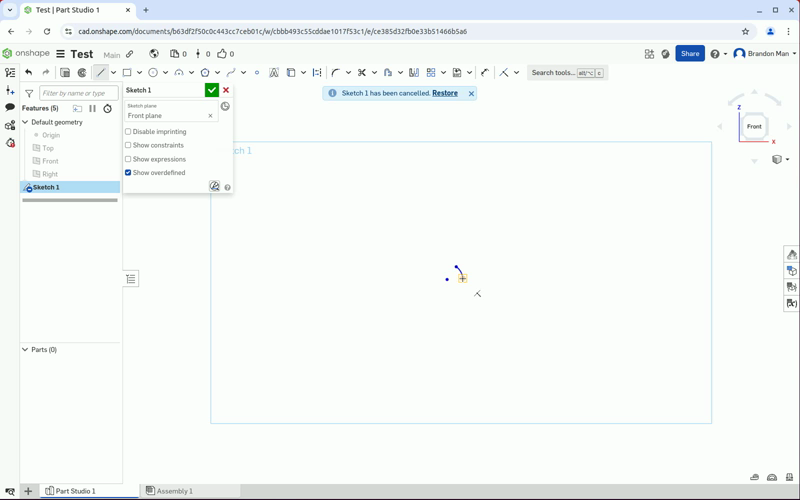
key_down(shift)
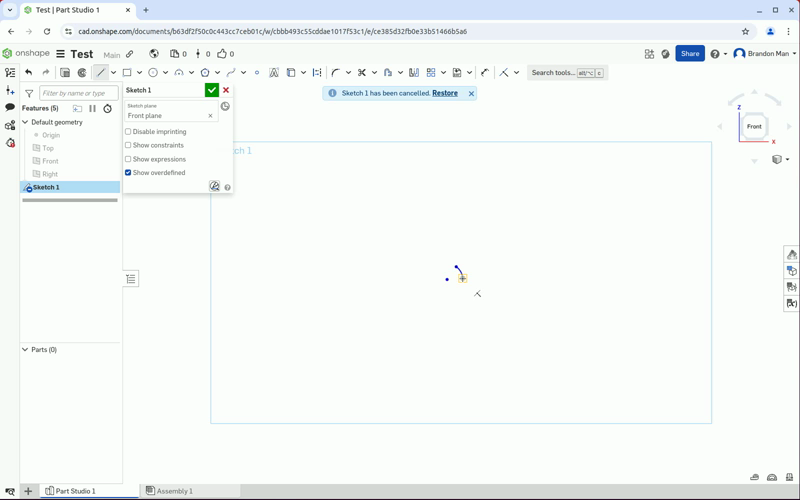
mouse_move(492, 278)
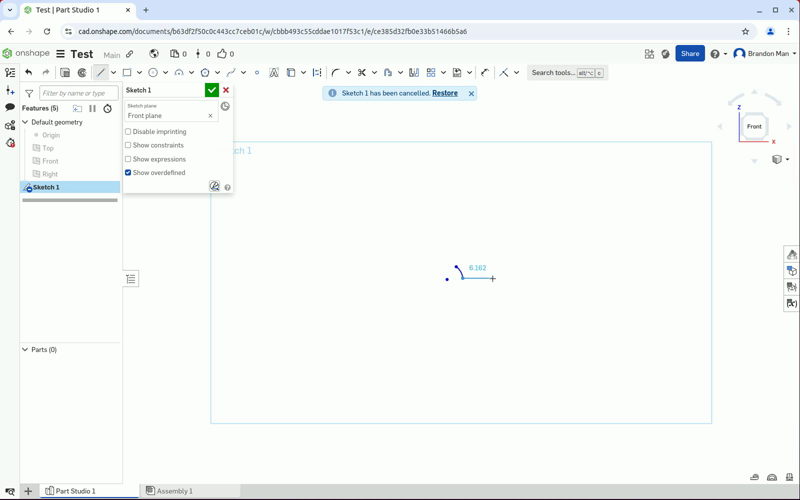
mouse_move(462, 255)
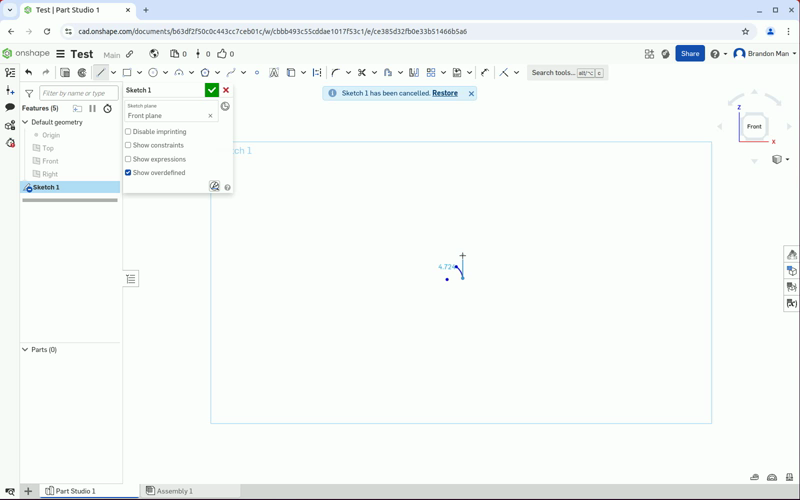
click(462, 255)
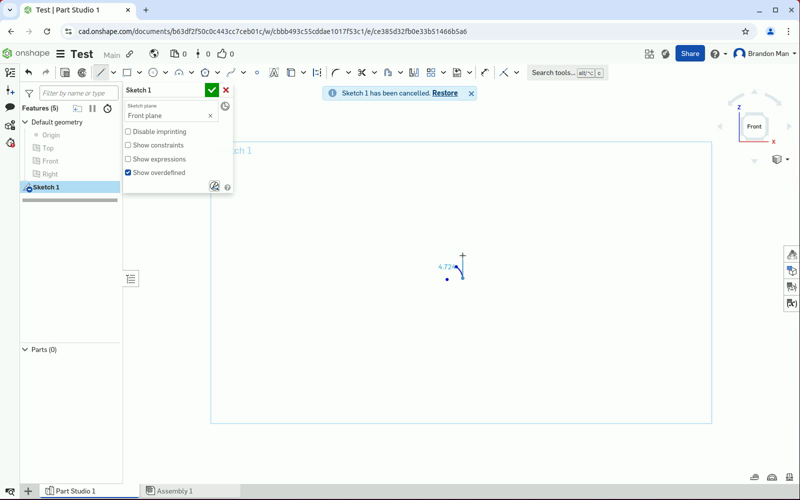
key_up(shift)
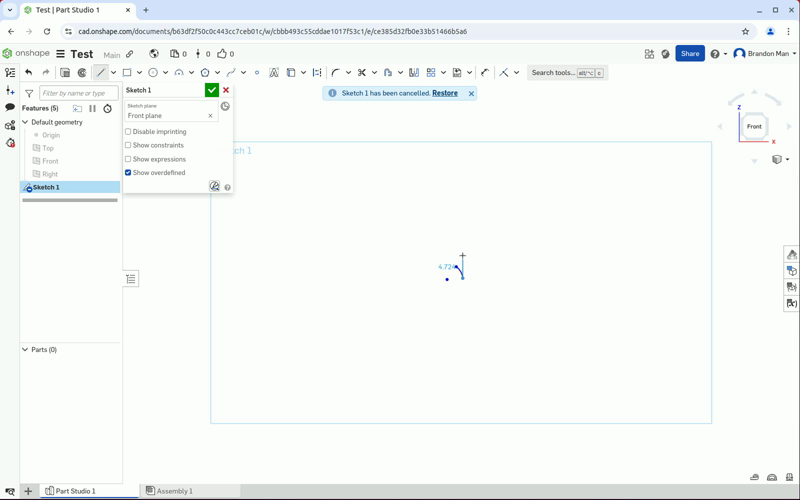
key(esc)
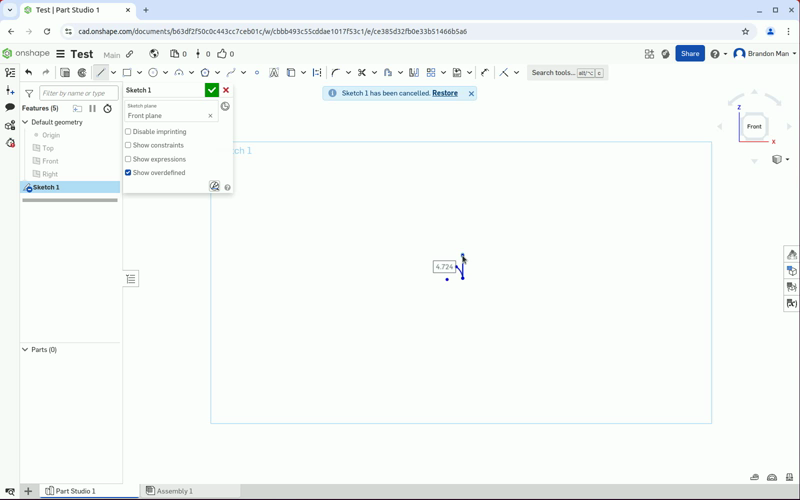
key(a)
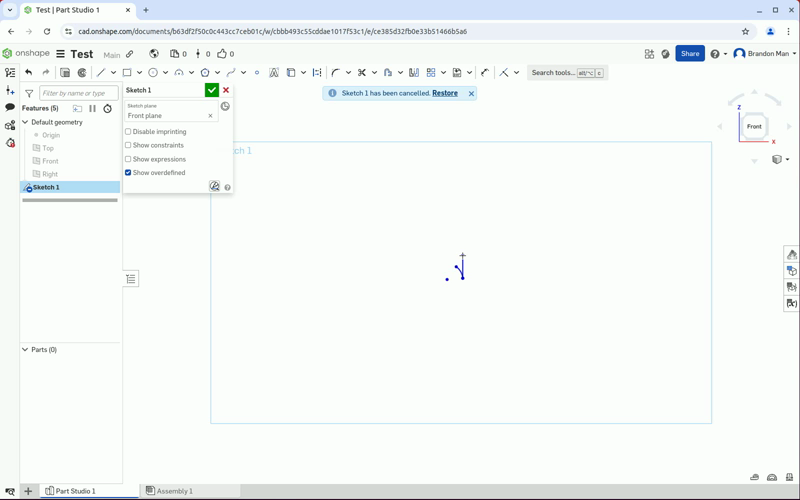
mouse_move(462, 255)
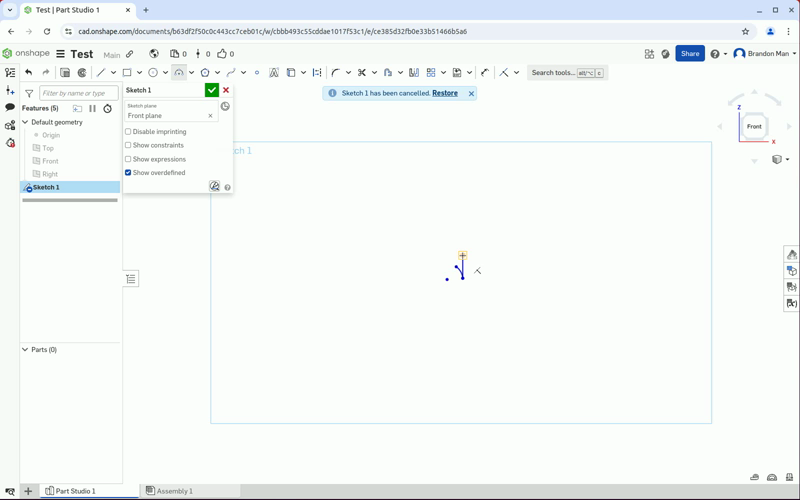
click(462, 255)
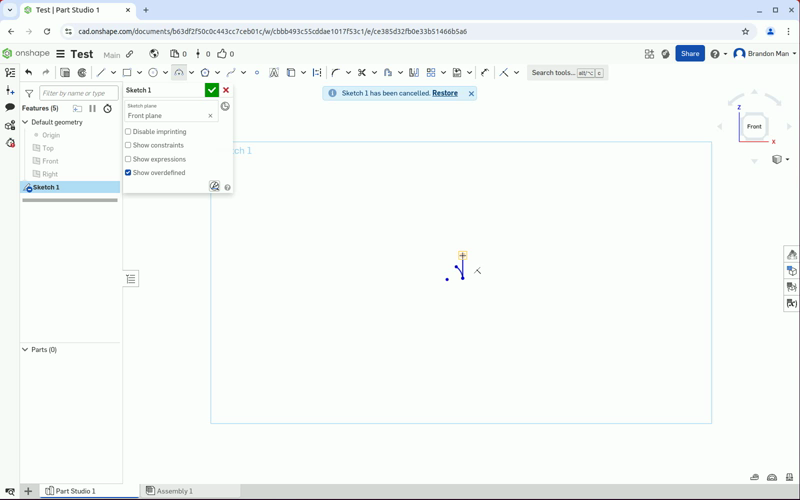
mouse_move(456, 266)
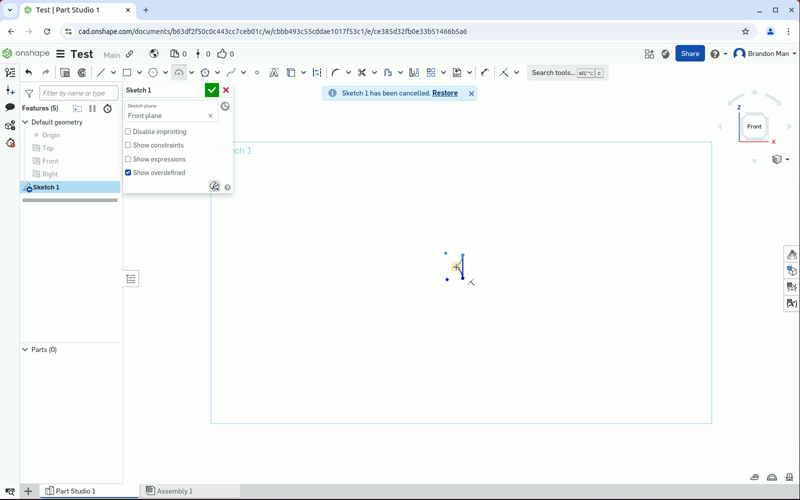
click(456, 266)
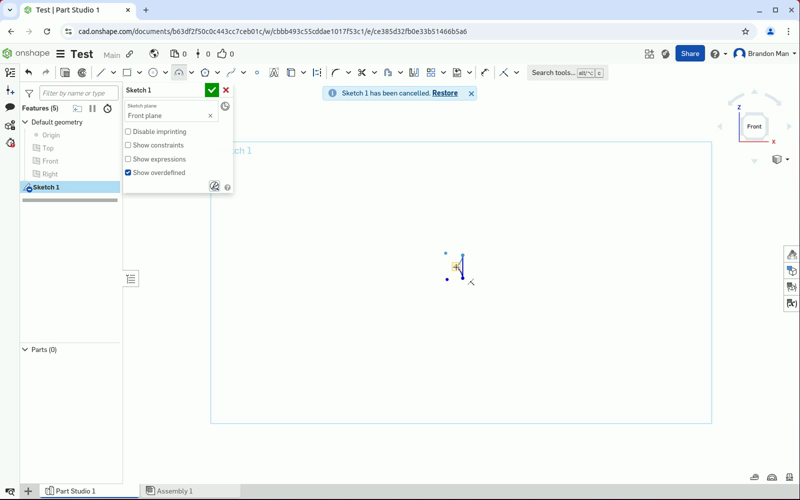
key_down(shift)
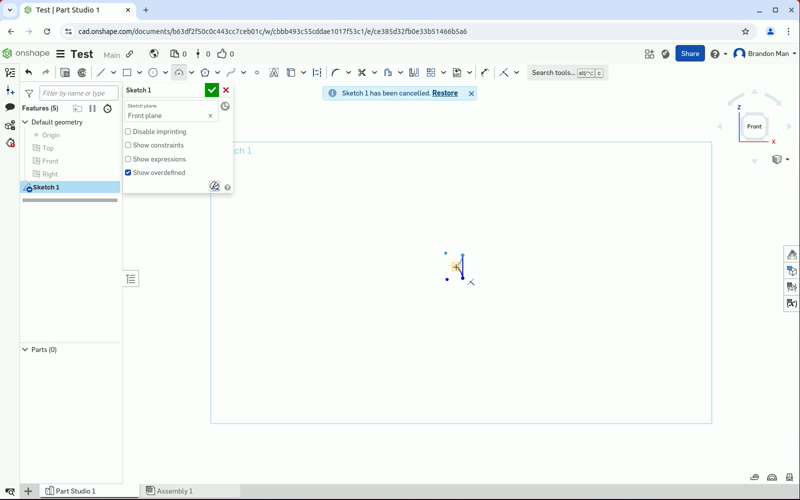
mouse_move(460, 261)
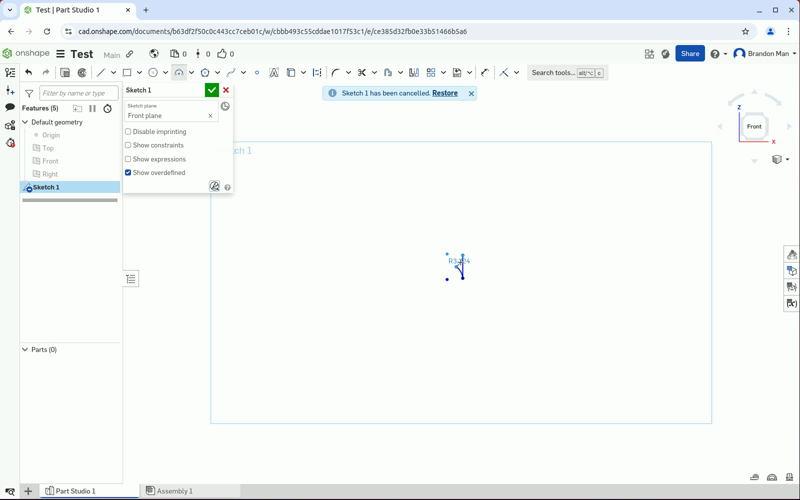
click(460, 261)
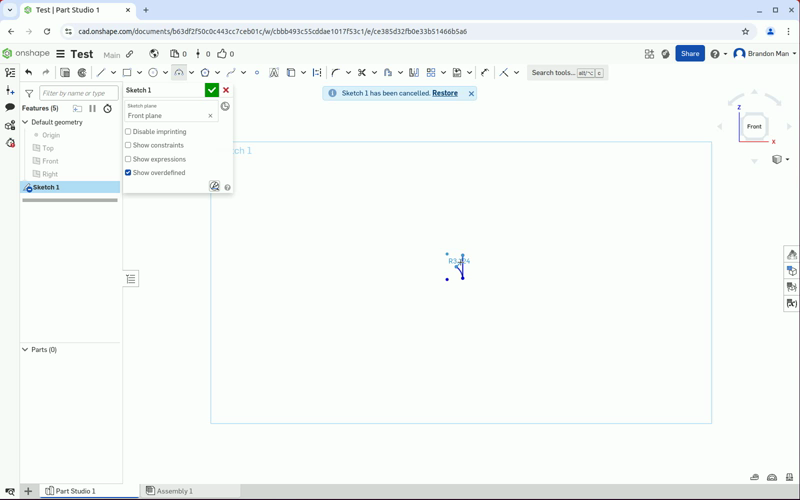
key_up(shift)
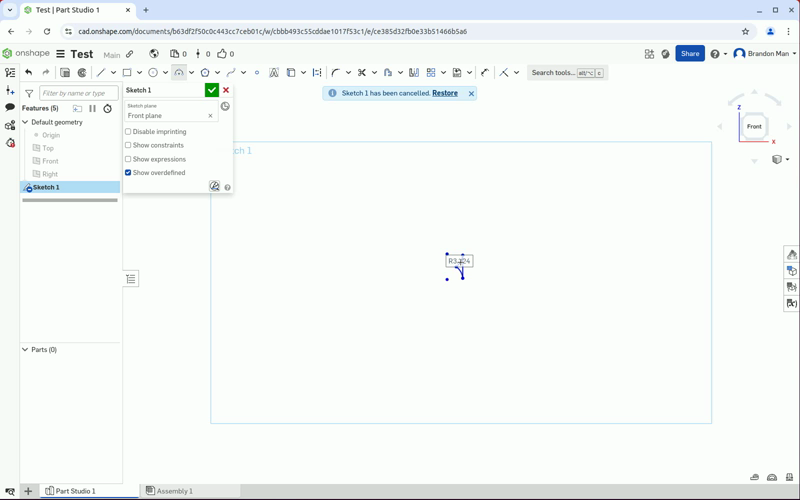
key(esc)
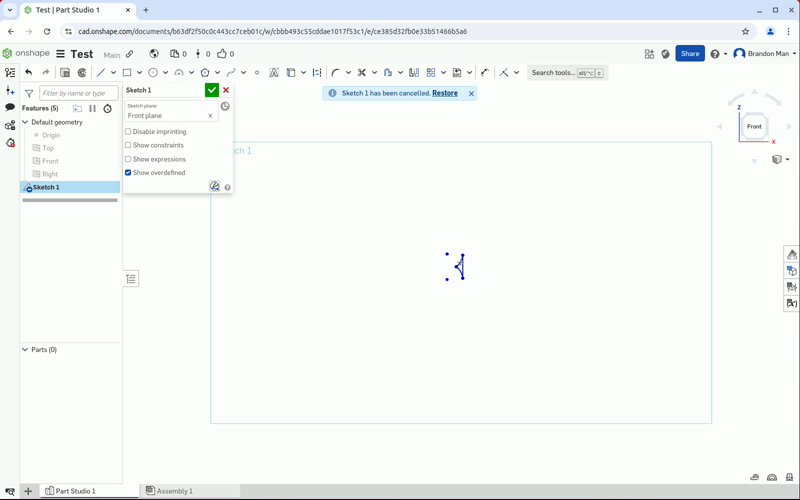
mouse_move(457, 268)
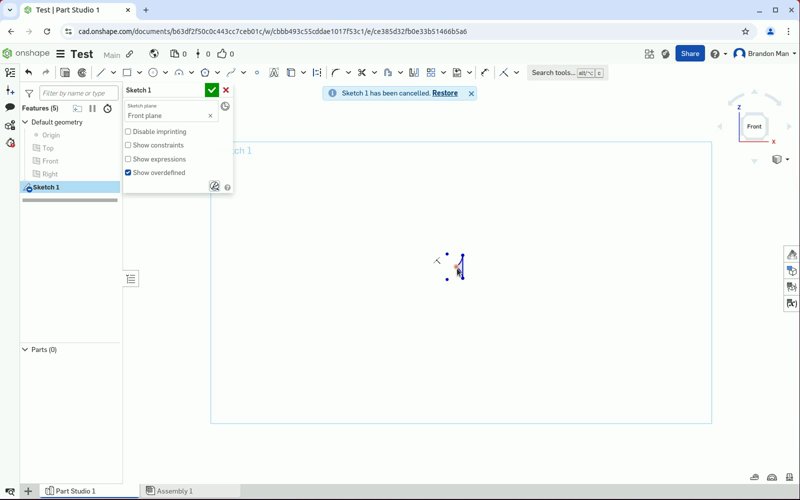
scroll(6)
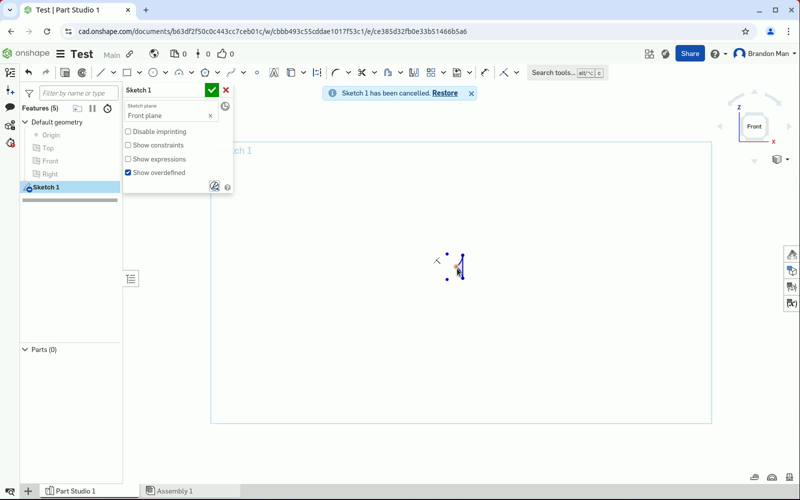
scroll(6)
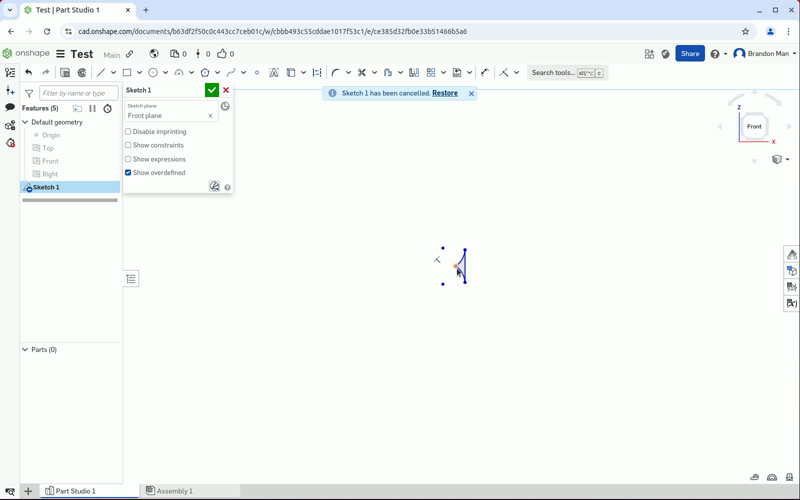
scroll(6)
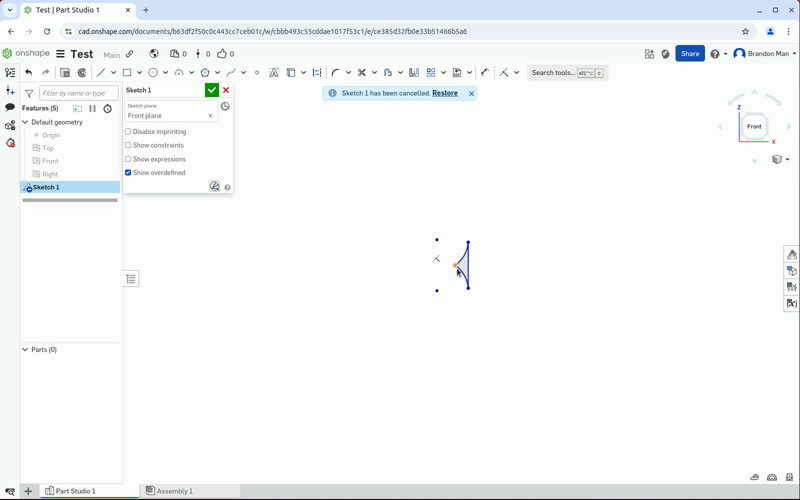
scroll(6)
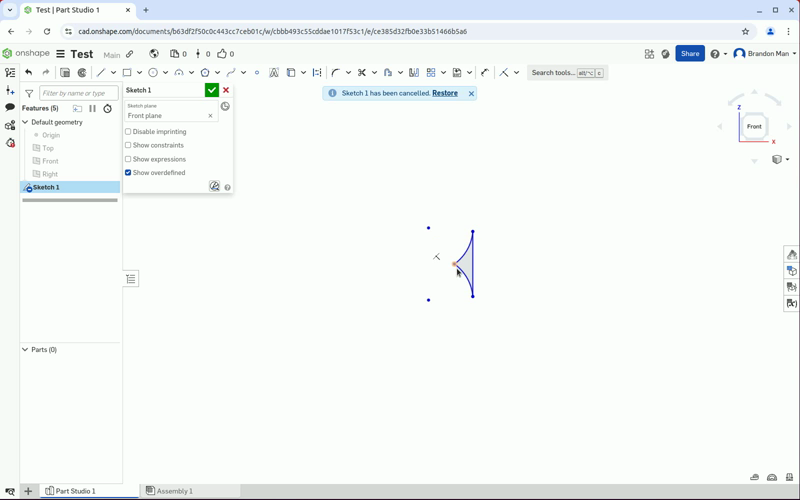
scroll(6)
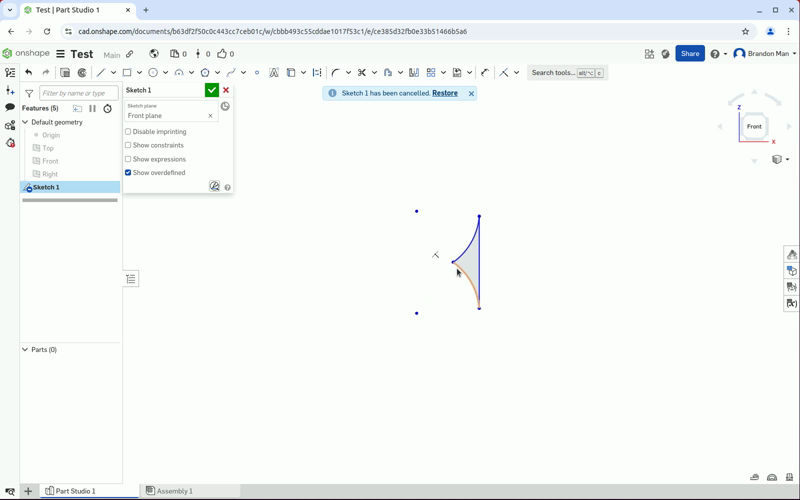
scroll(6)
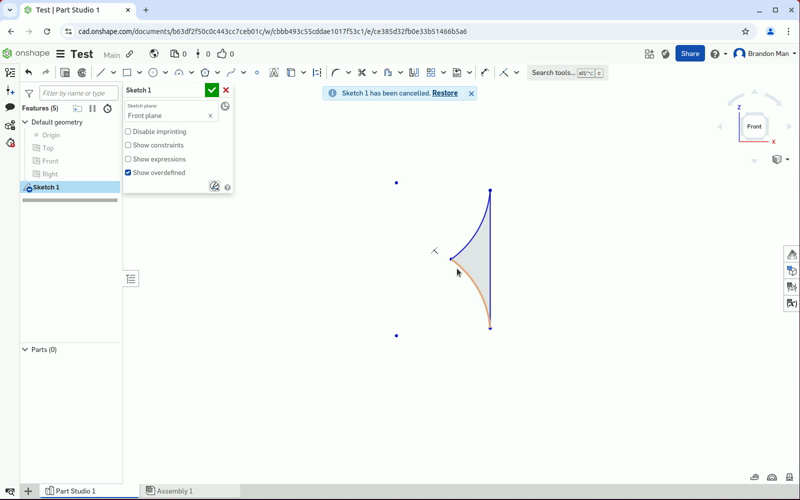
scroll(6)
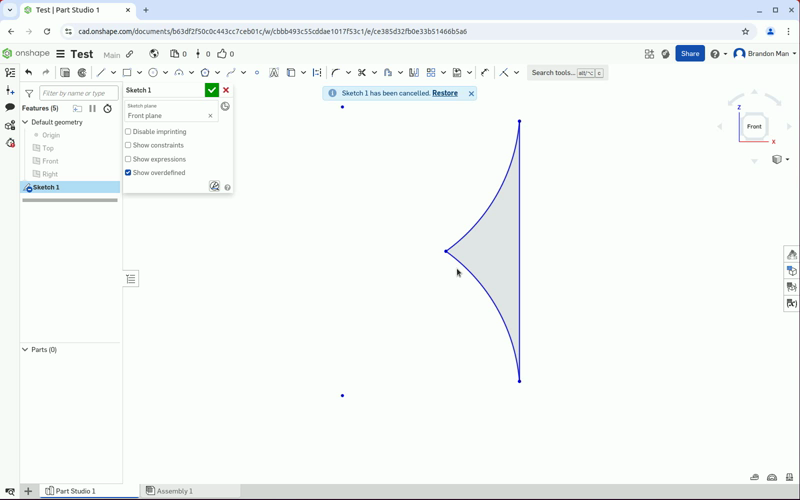
click(457, 268)
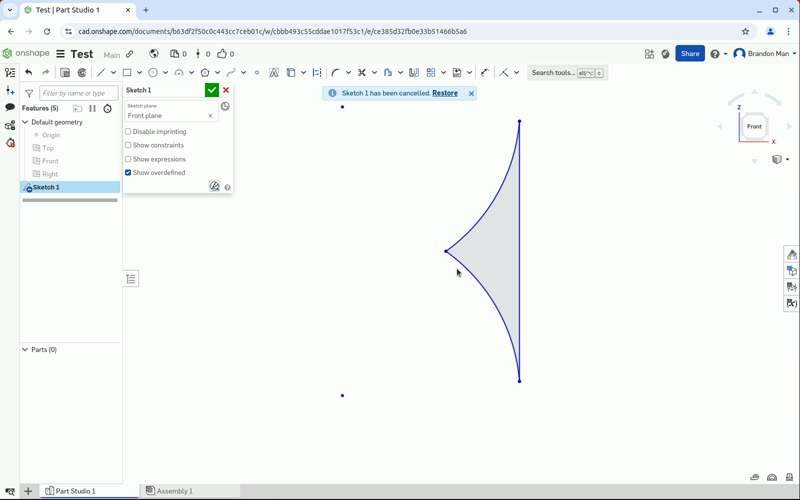
scroll(-6)
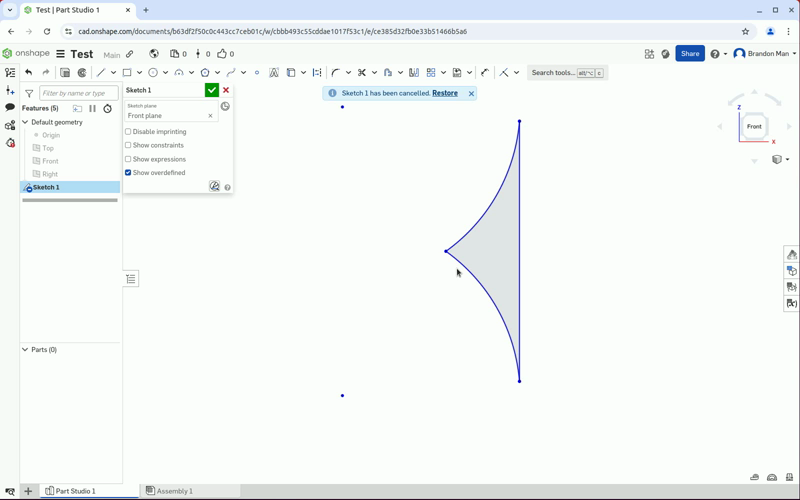
scroll(-6)
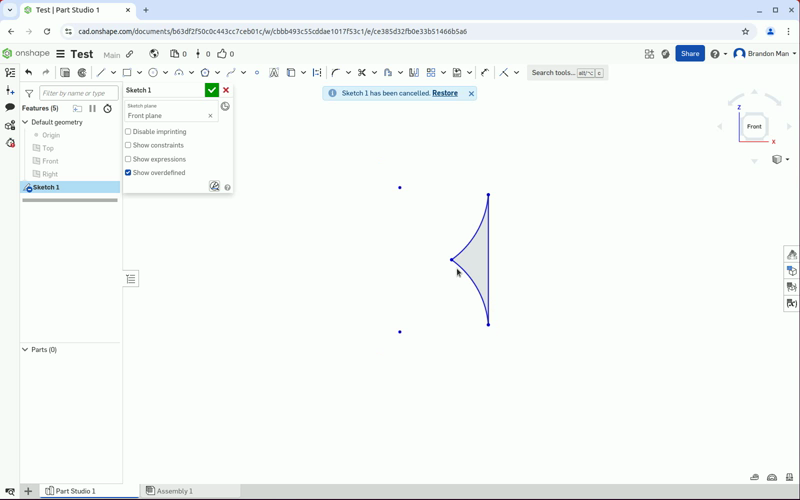
scroll(-6)
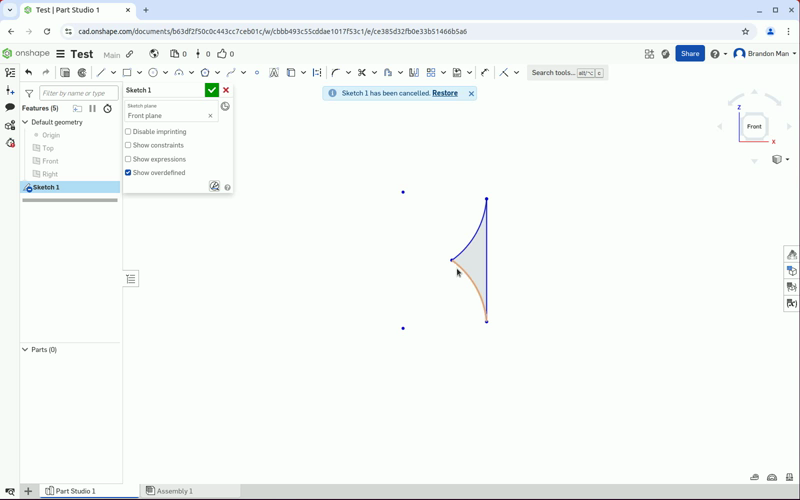
scroll(-6)
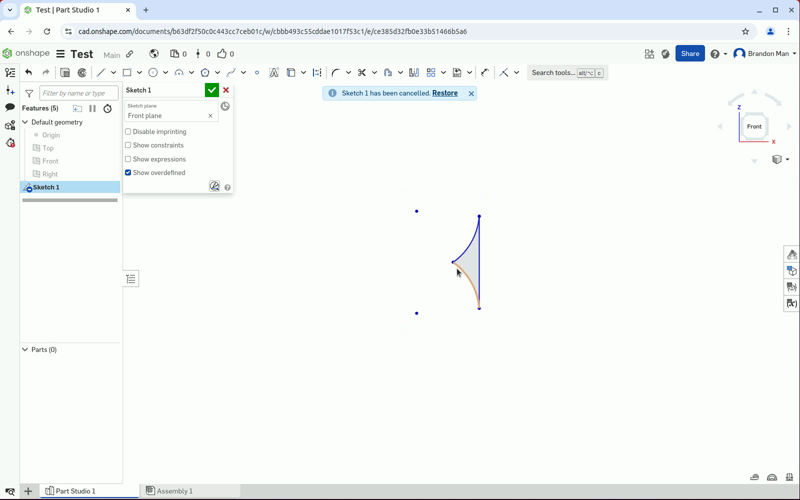
scroll(-6)
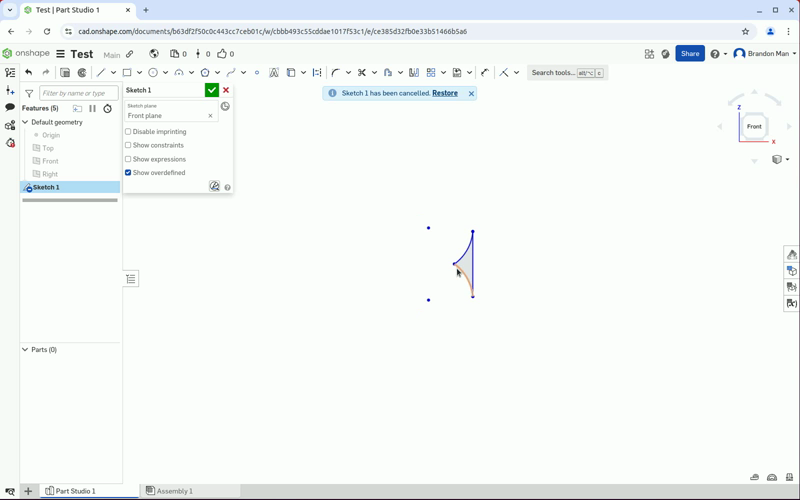
scroll(-6)
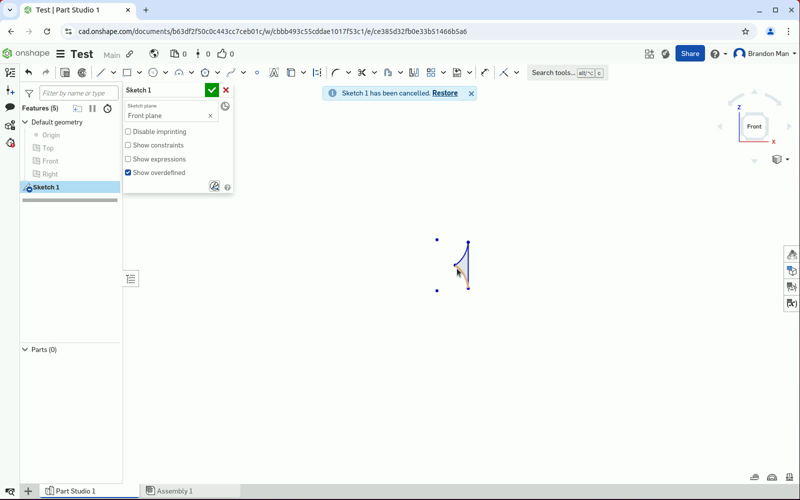
scroll(-6)
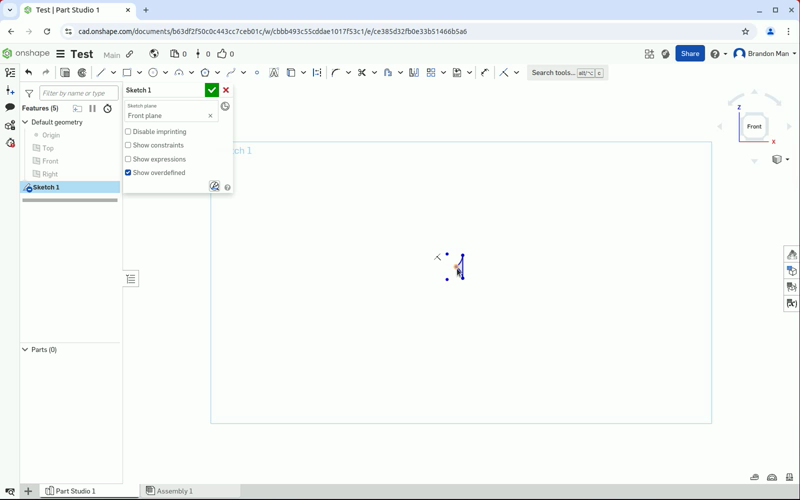
mouse_move(73, 352)
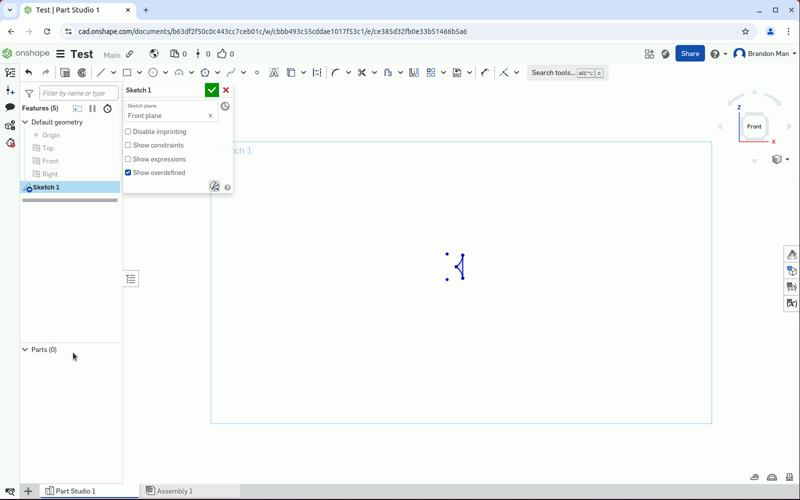
key(shift+y)
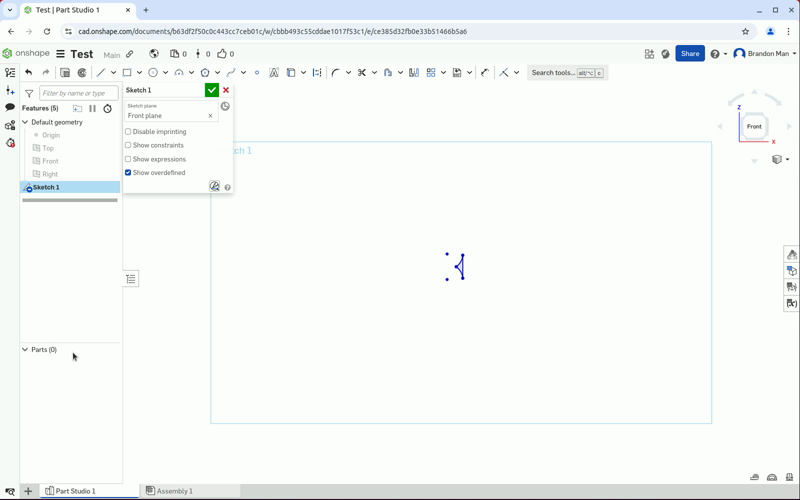
key(shift+e)
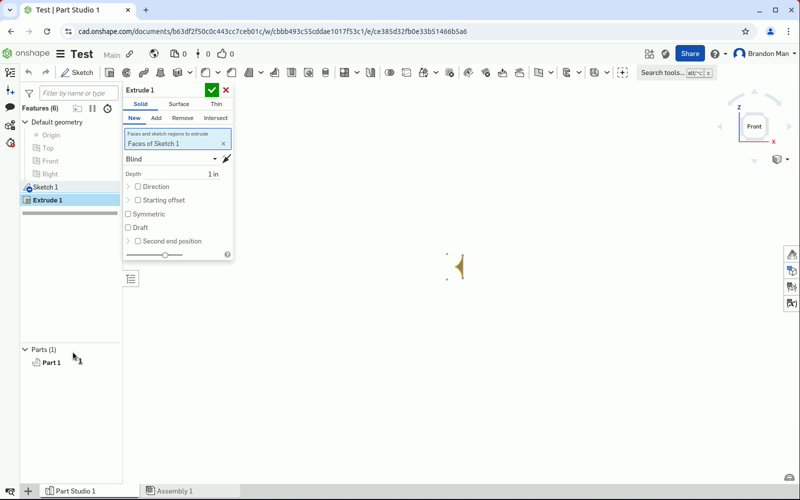
mouse_move(143, 106)
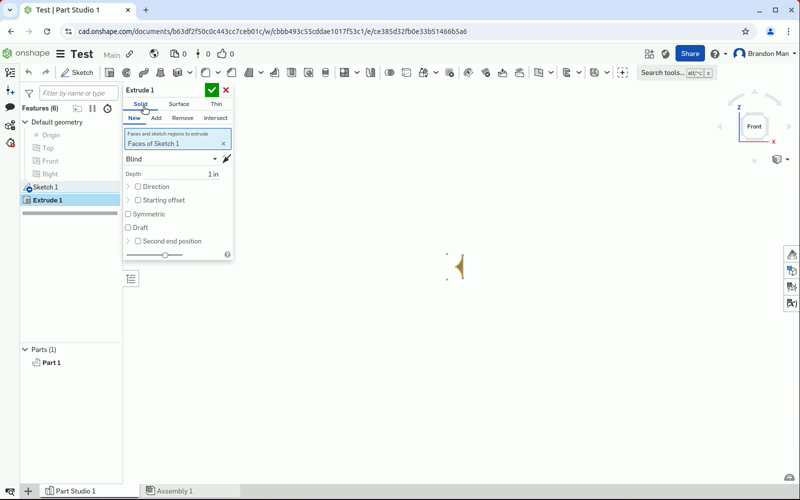
click(143, 106)
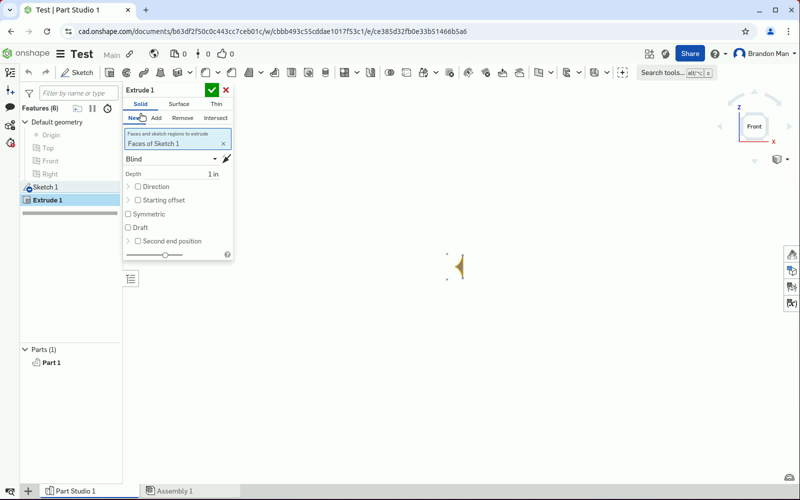
mouse_move(137, 120)
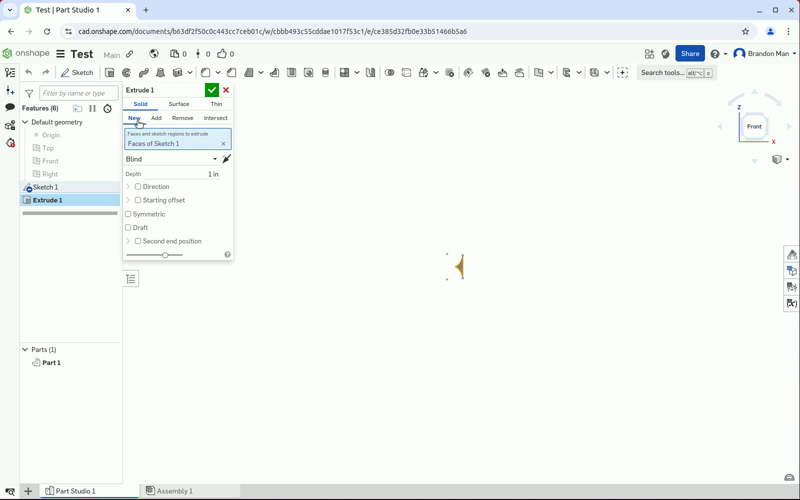
click(137, 120)
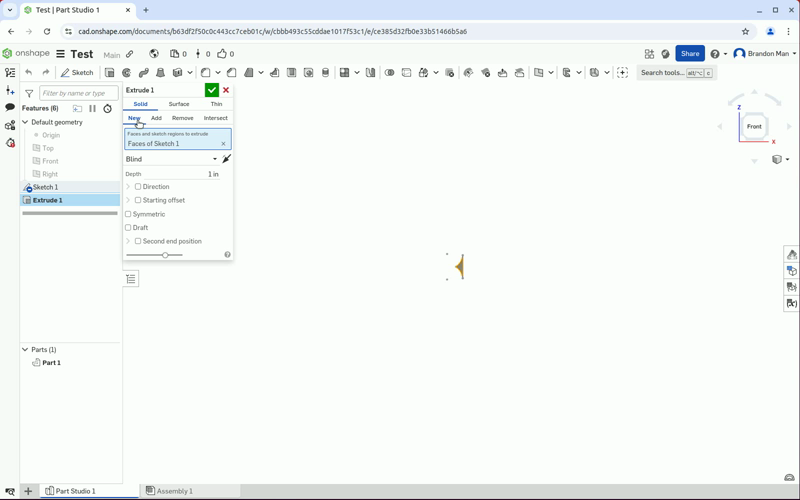
key(tab, 4)
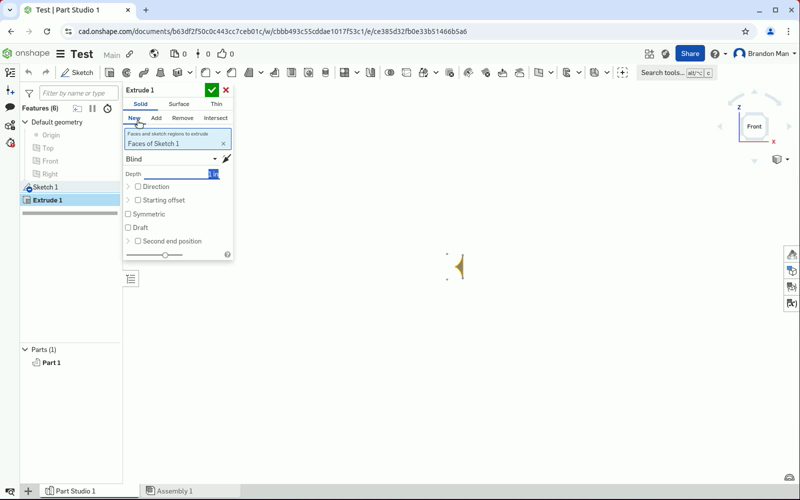
text(0.722)
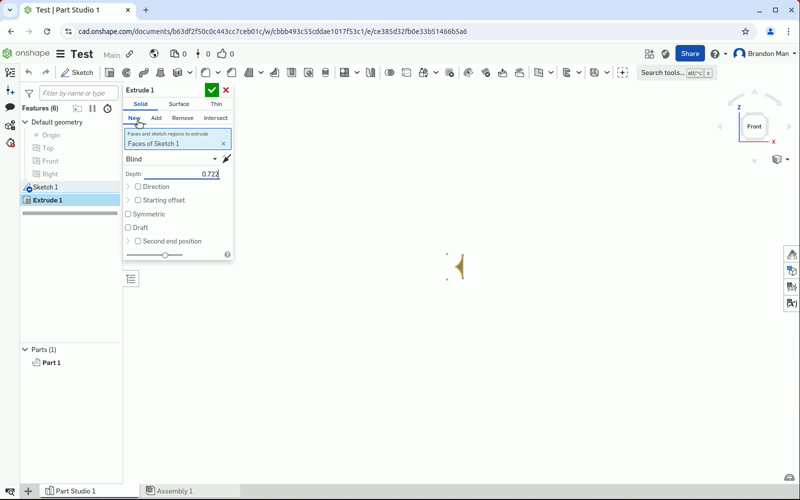
key(enter)
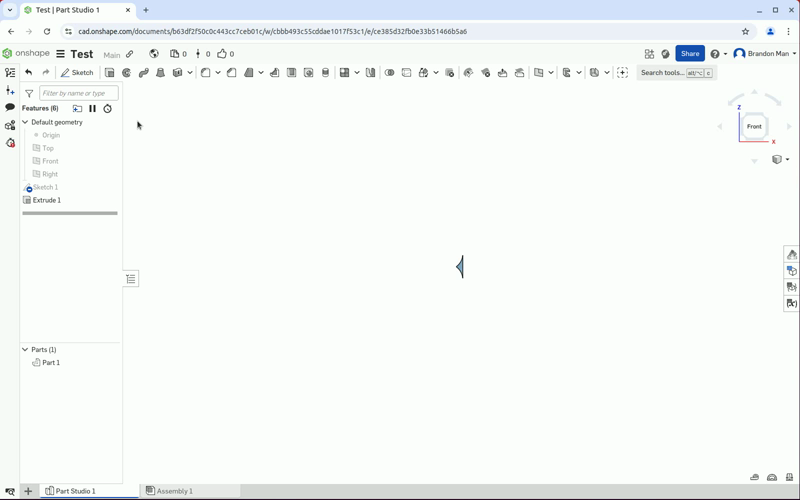
key(shift+h)
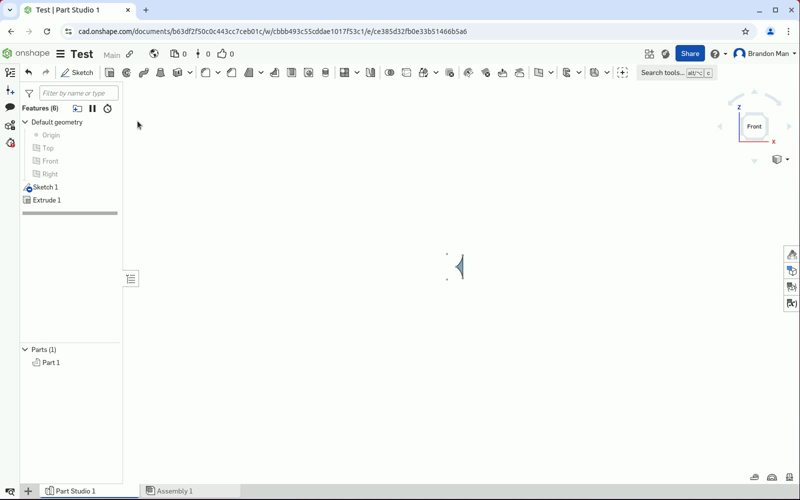
key(shift+h)
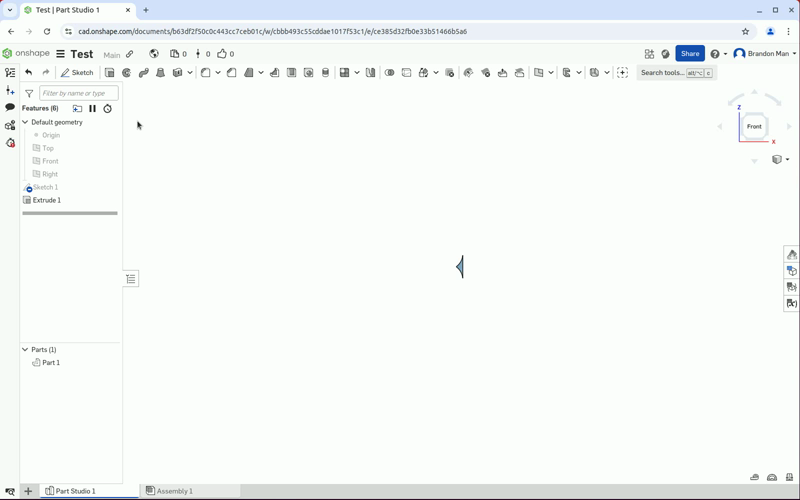
mouse_move(73, 189)
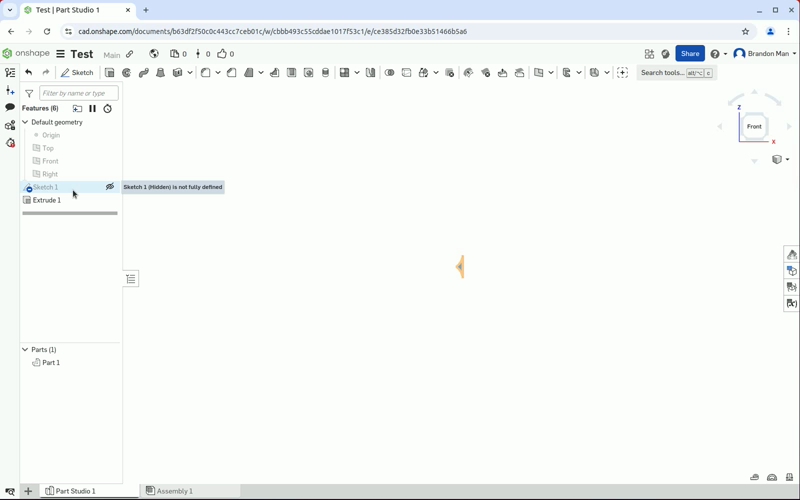
click(73, 189)
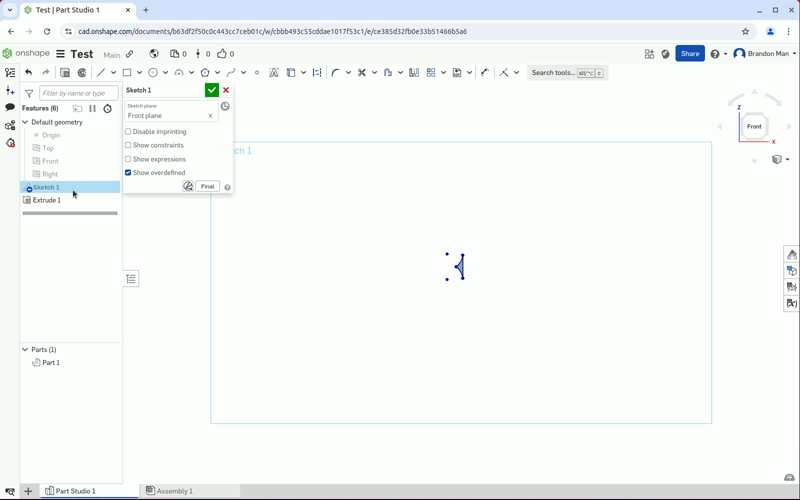
mouse_move(229, 92)
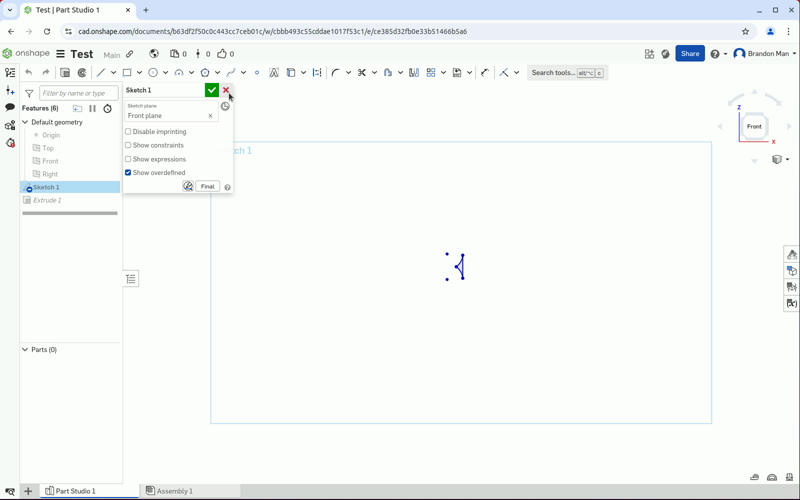
click(229, 92)
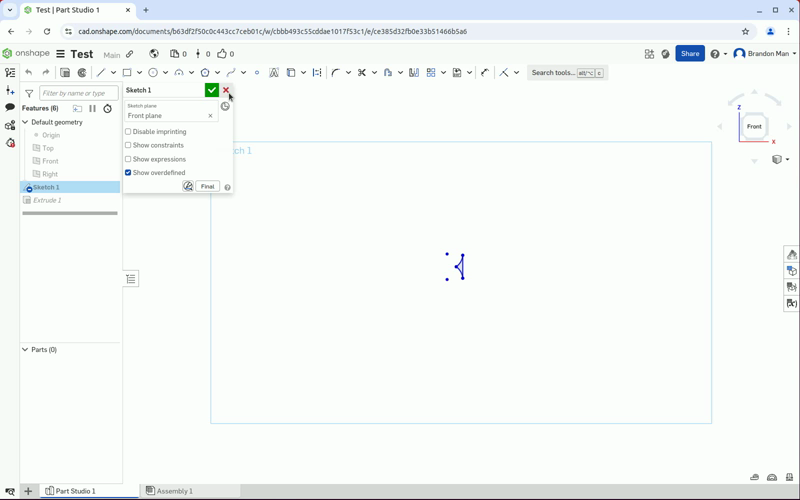
key(shift+s)
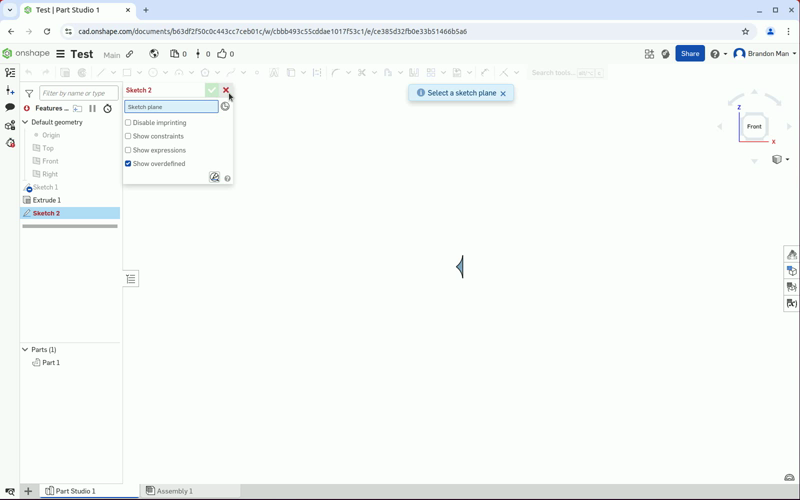
mouse_move(73, 163)
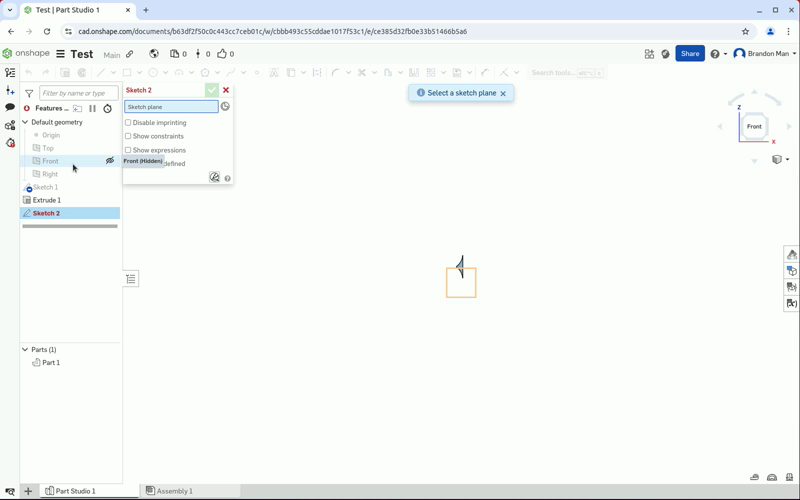
click(73, 163)
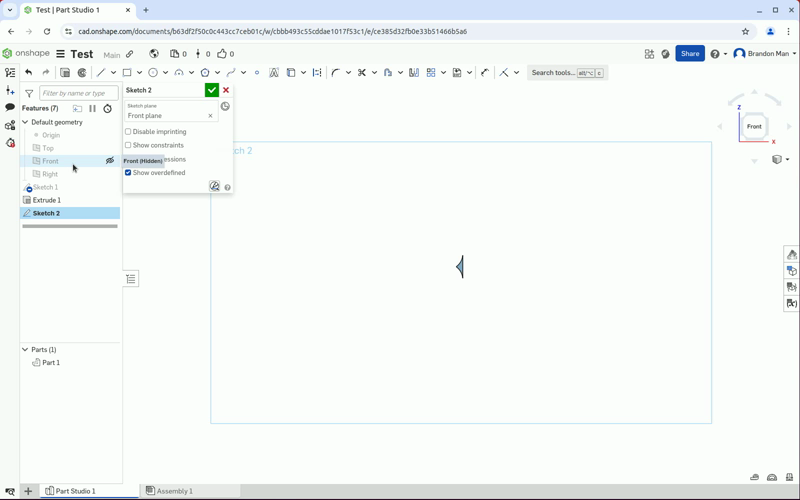
mouse_move(73, 352)
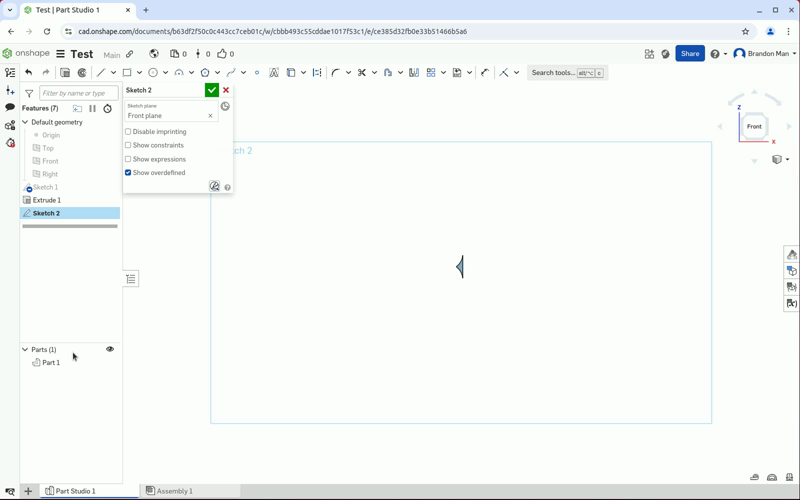
key(y)
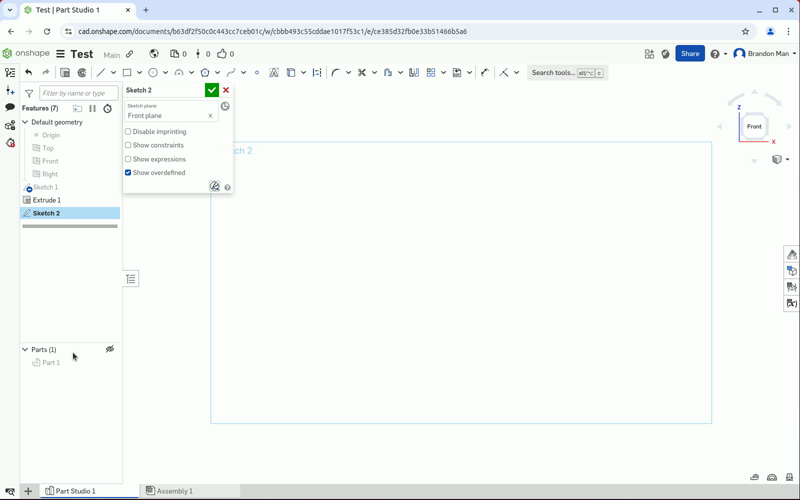
key(a)
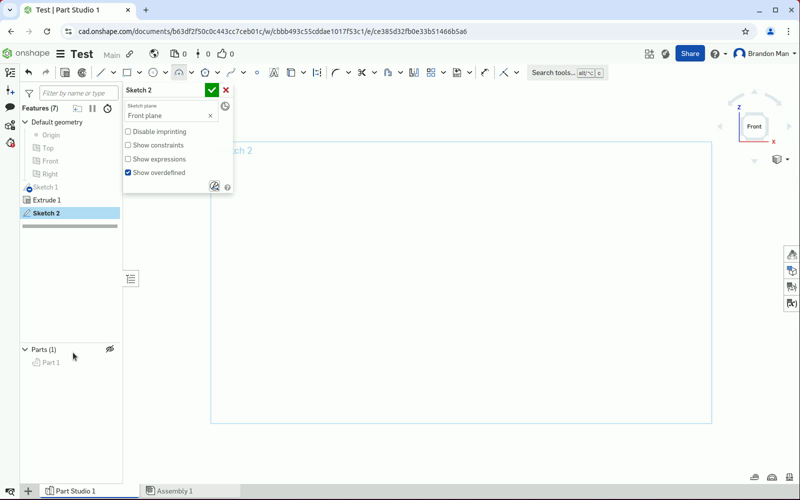
key_down(shift)
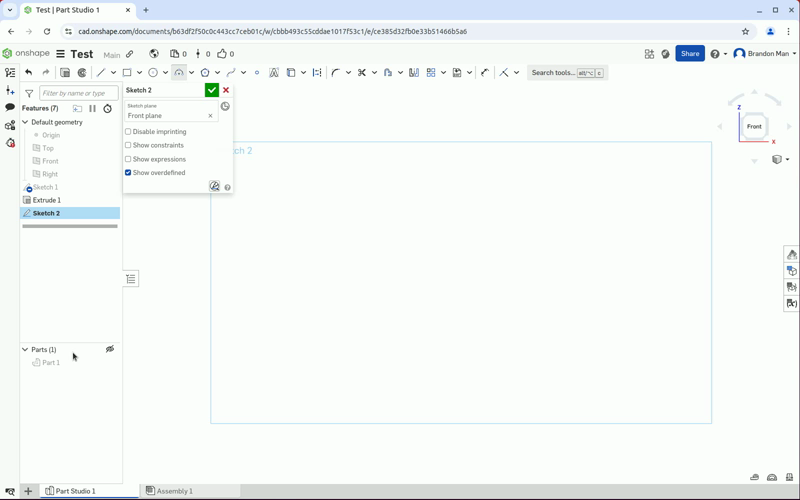
mouse_move(437, 276)
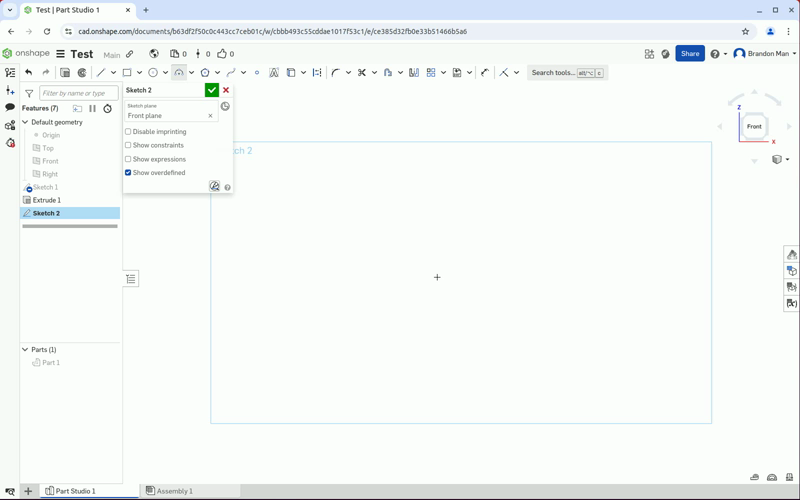
click(437, 276)
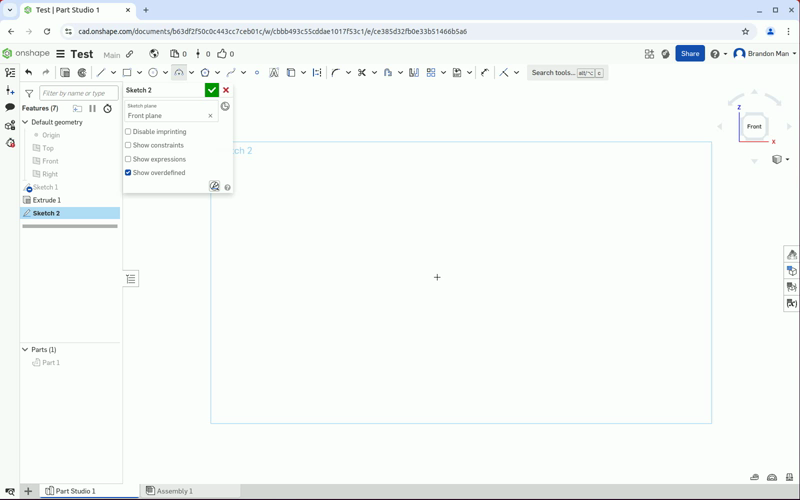
key_up(shift)
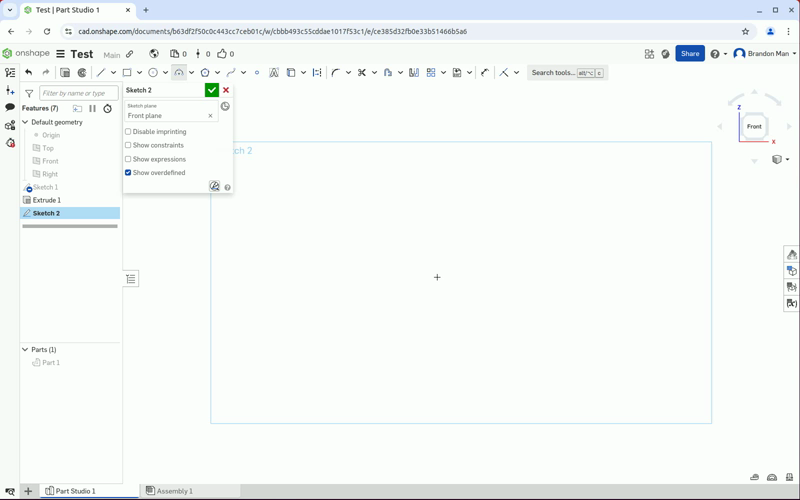
key_down(shift)
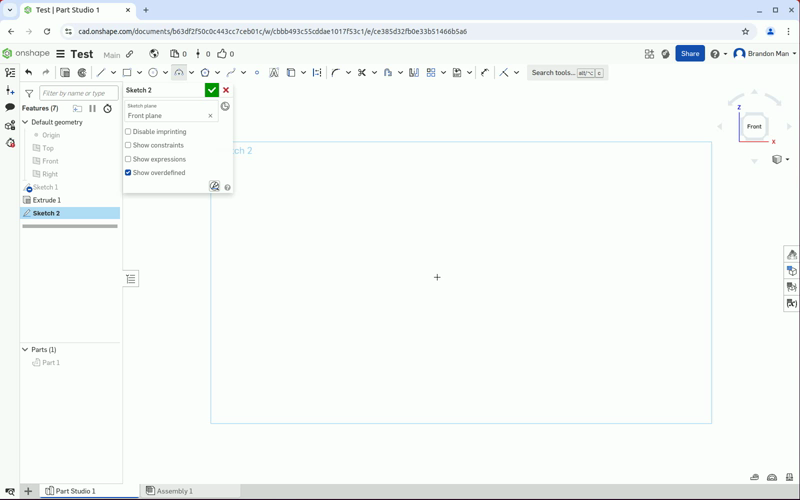
mouse_move(443, 265)
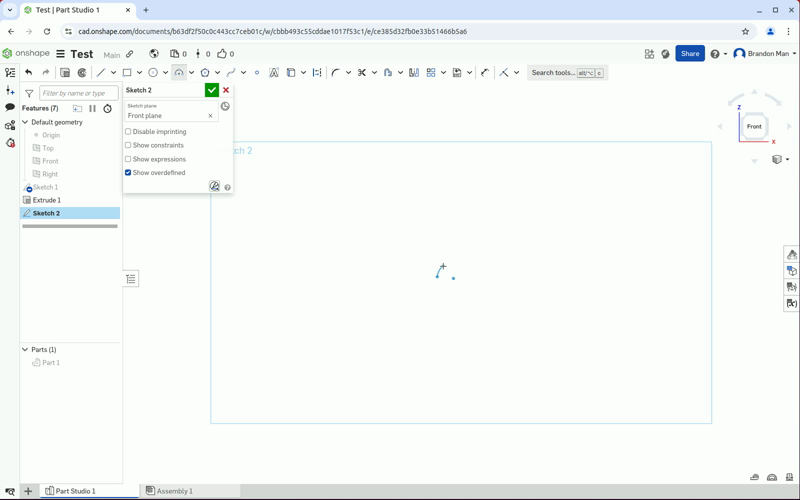
click(443, 265)
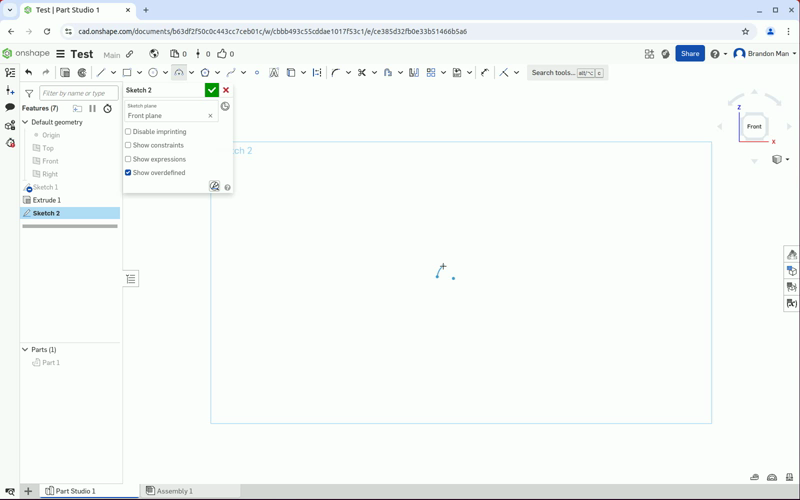
mouse_move(438, 270)
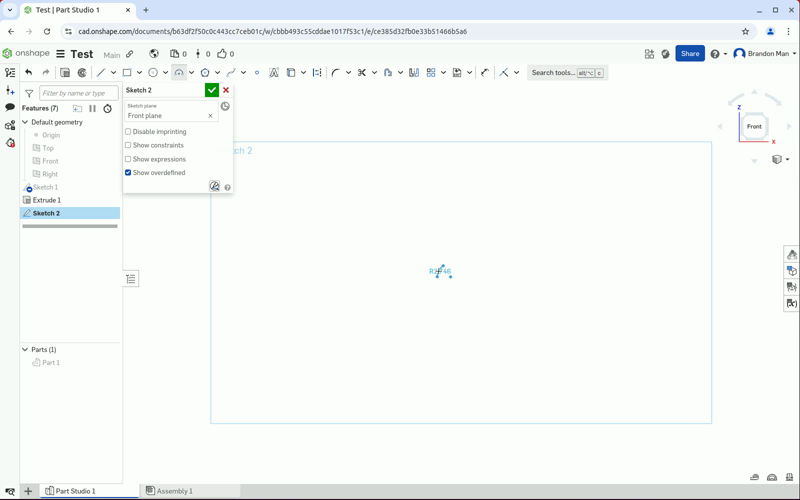
click(438, 270)
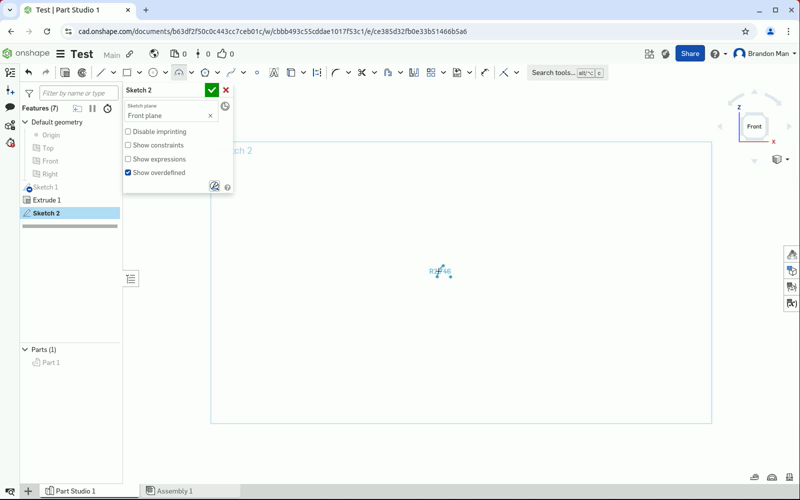
key_up(shift)
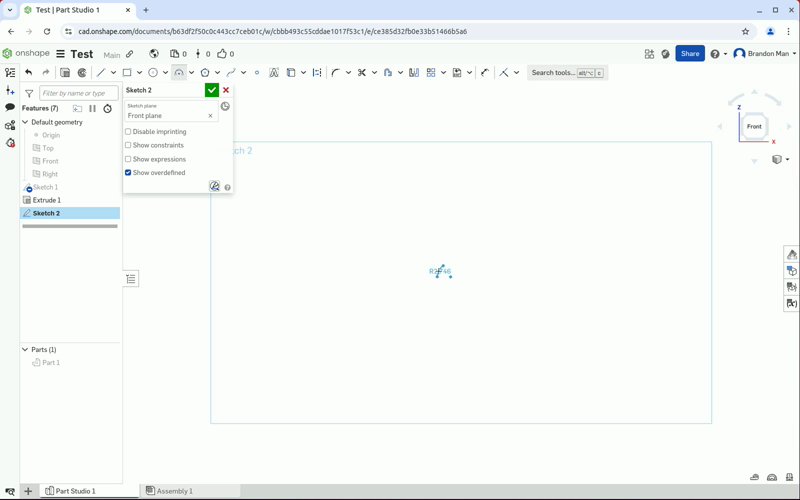
mouse_move(443, 265)
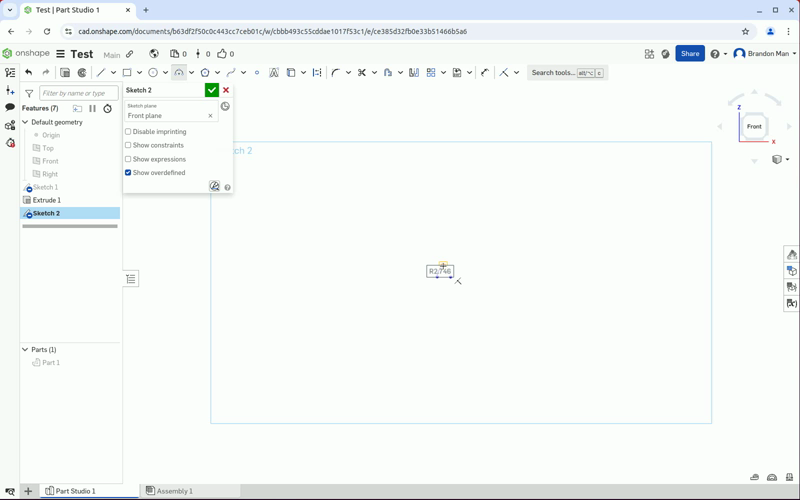
click(443, 265)
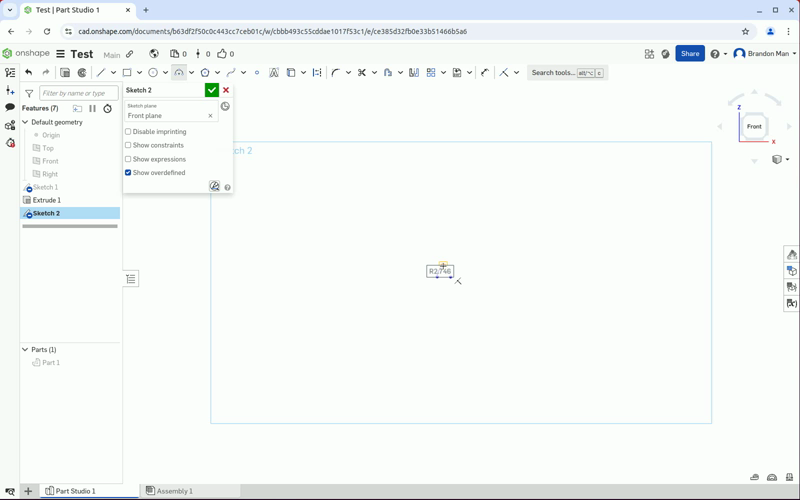
key_down(shift)
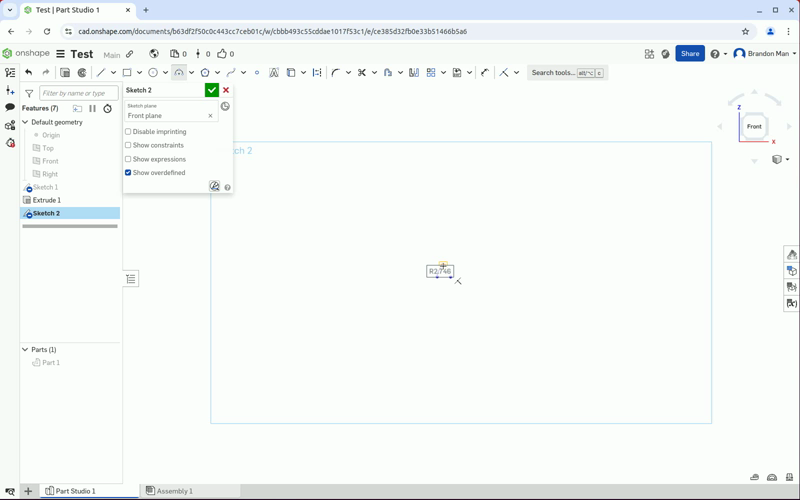
mouse_move(437, 255)
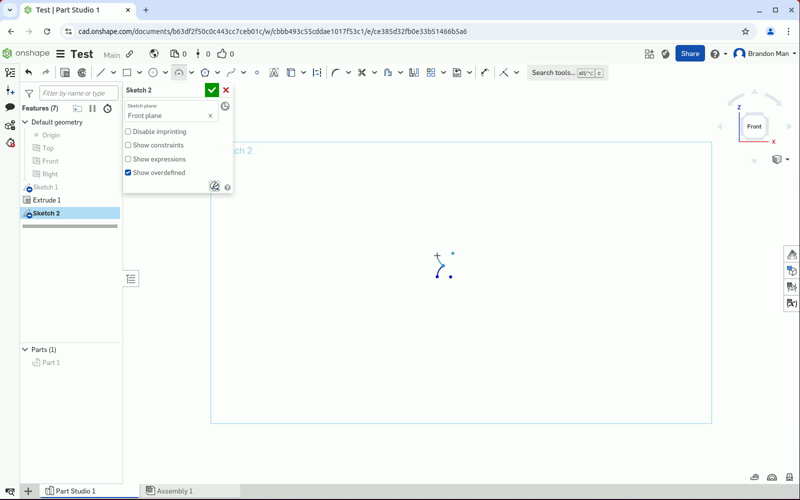
click(437, 255)
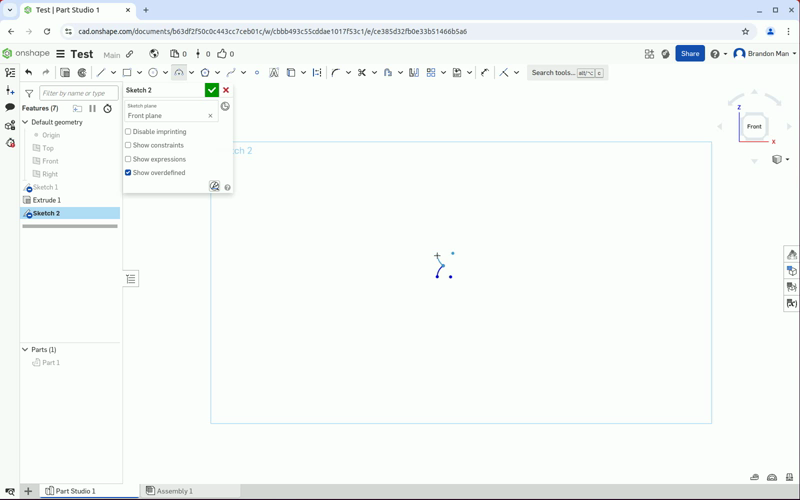
mouse_move(438, 261)
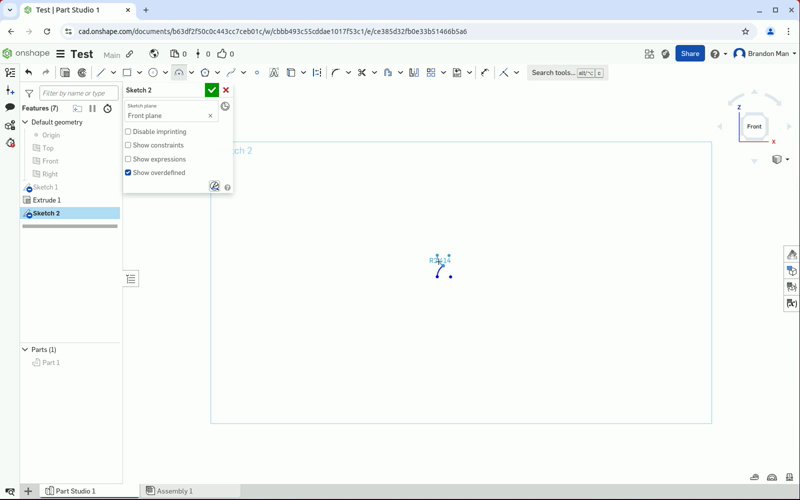
click(438, 261)
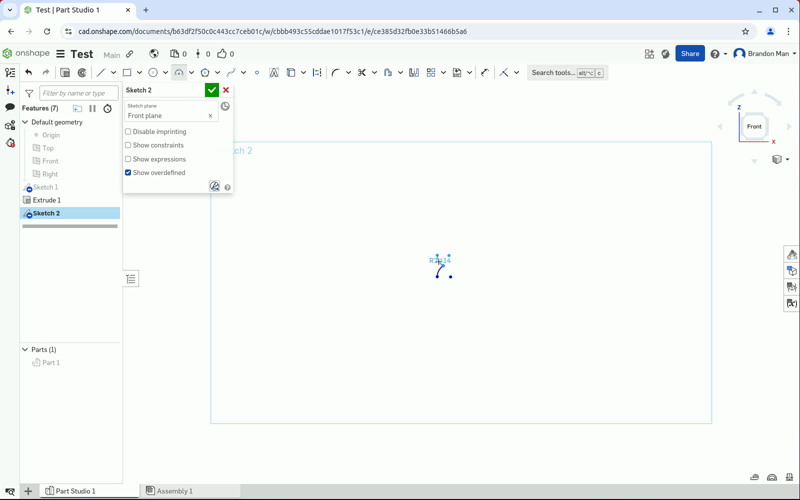
key_up(shift)
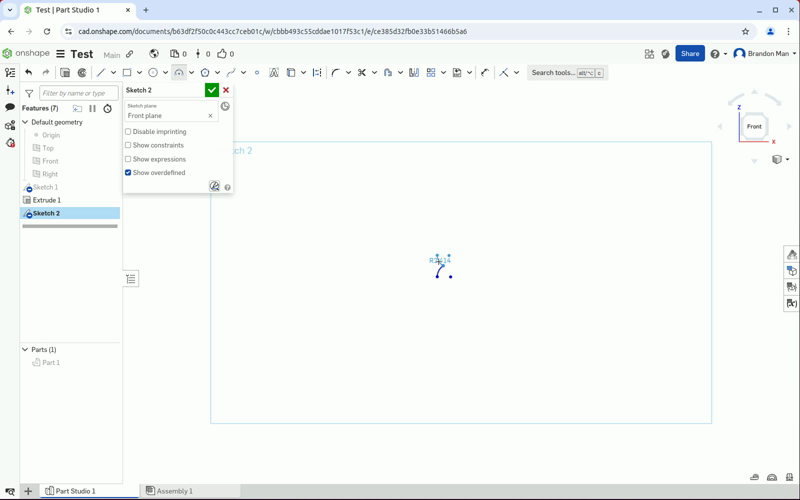
key(esc)
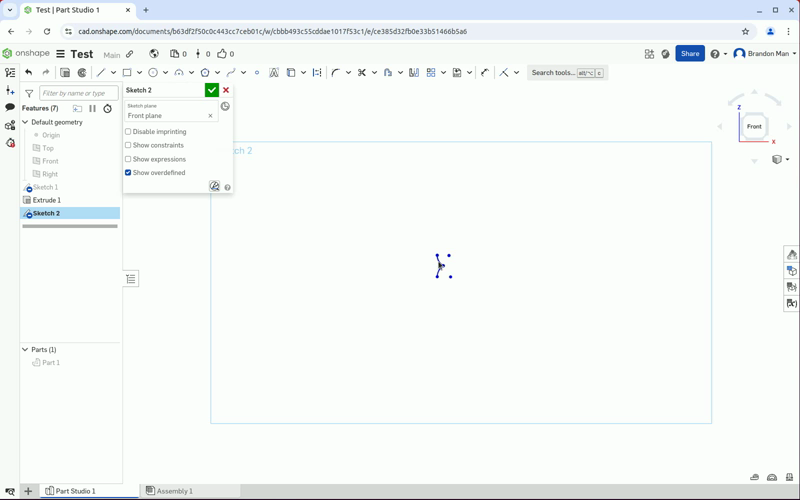
key(l)
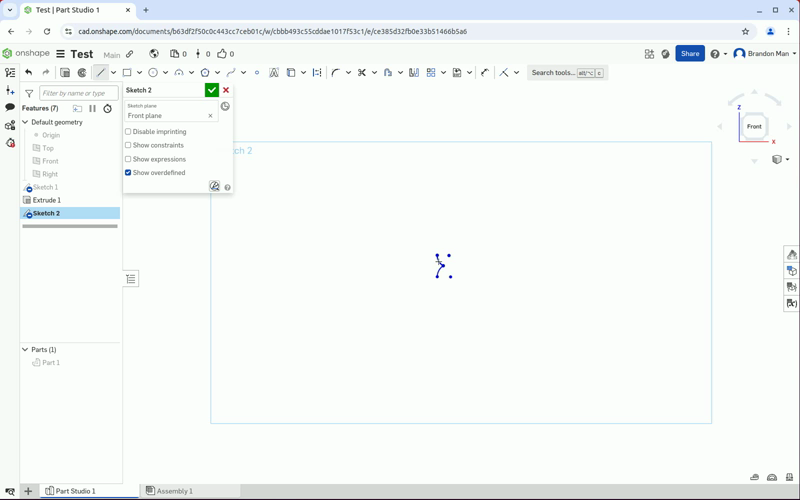
mouse_move(437, 255)
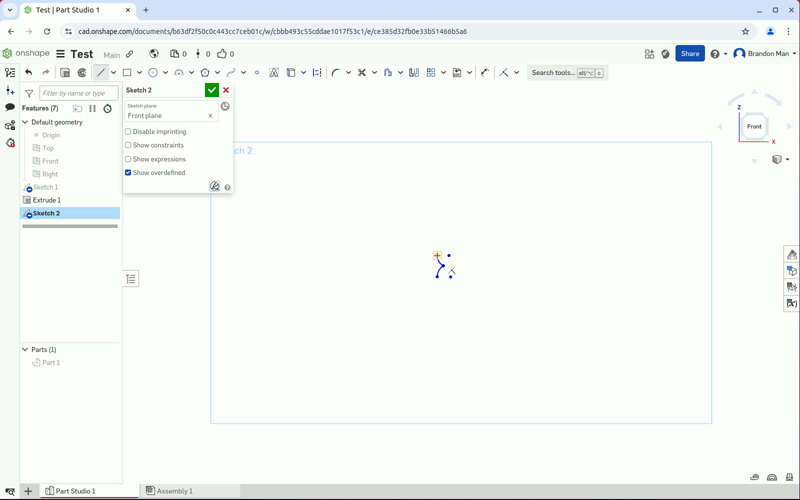
click(437, 255)
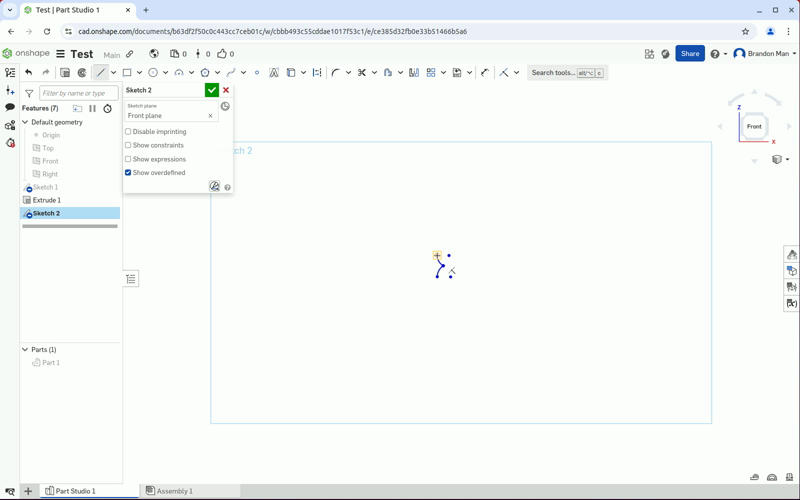
mouse_move(467, 255)
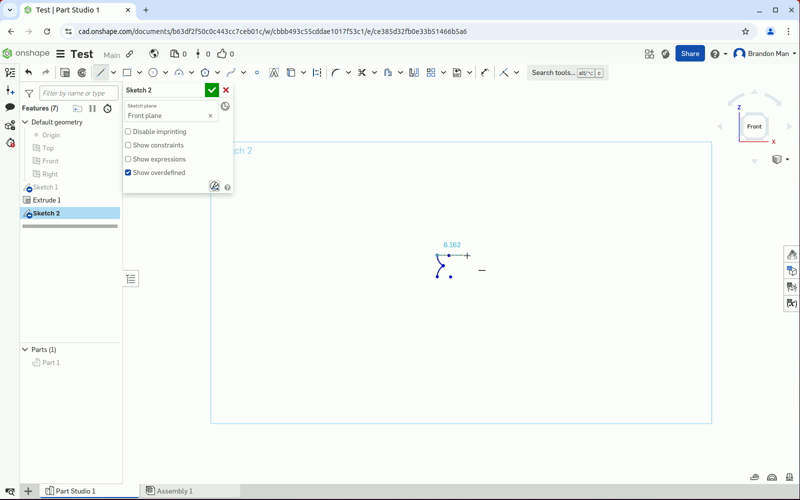
key_down(shift)
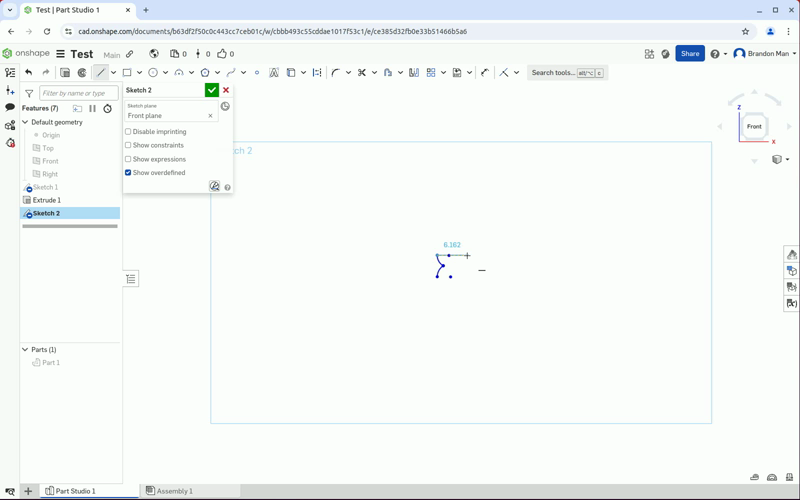
mouse_move(437, 276)
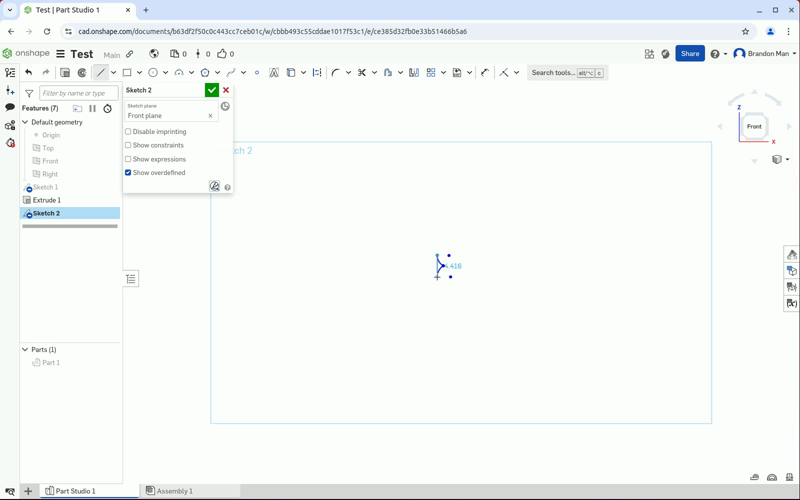
key_up(shift)
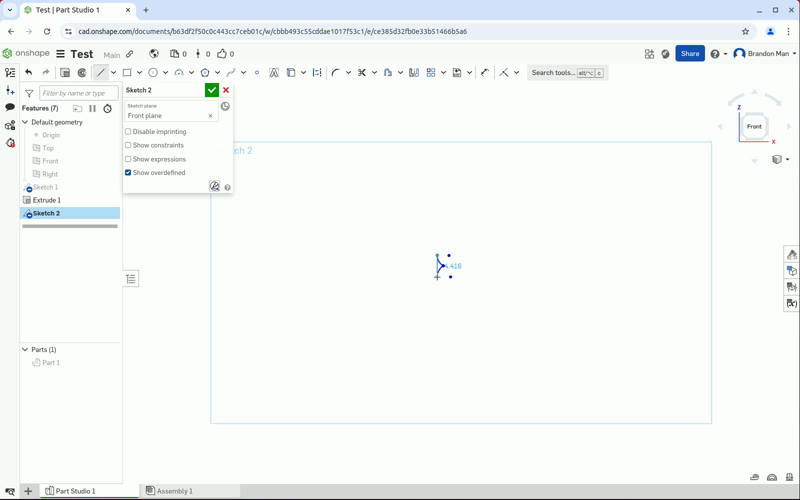
click(437, 276)
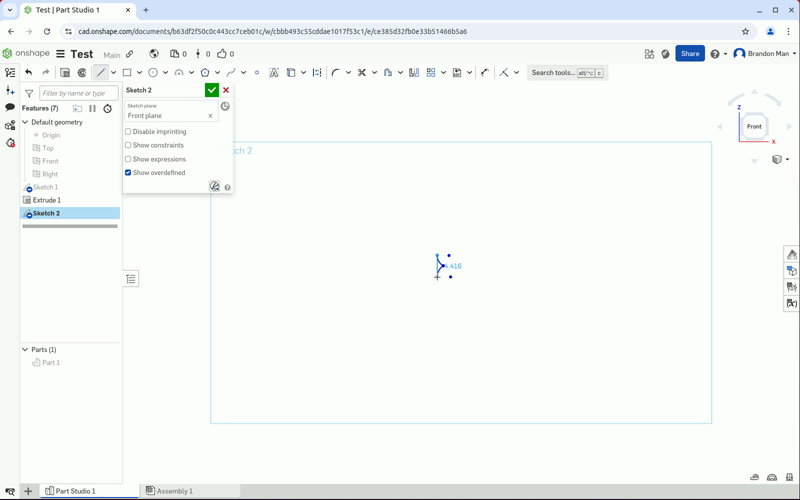
key(esc)
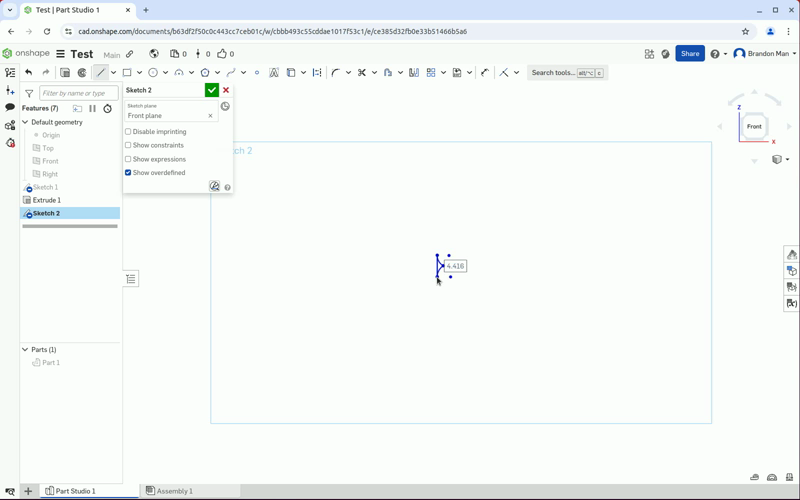
mouse_move(439, 261)
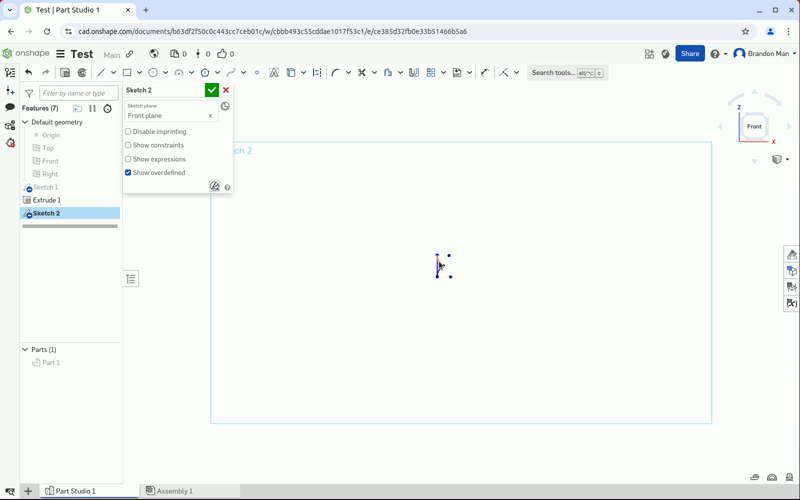
scroll(6)
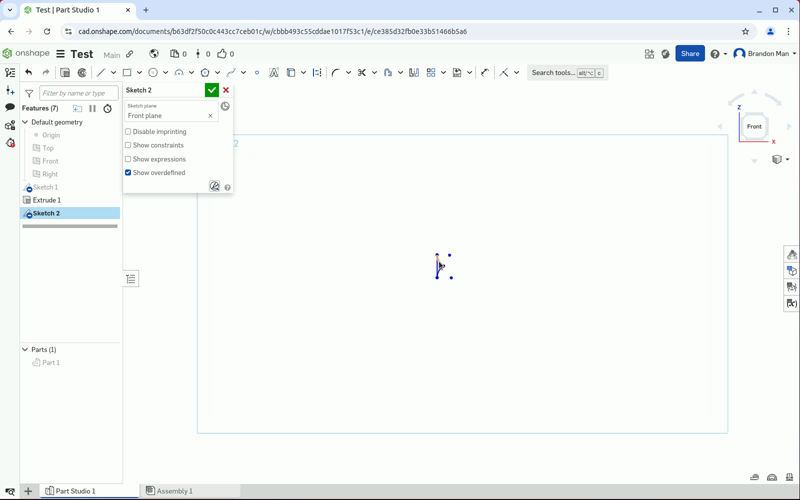
scroll(6)
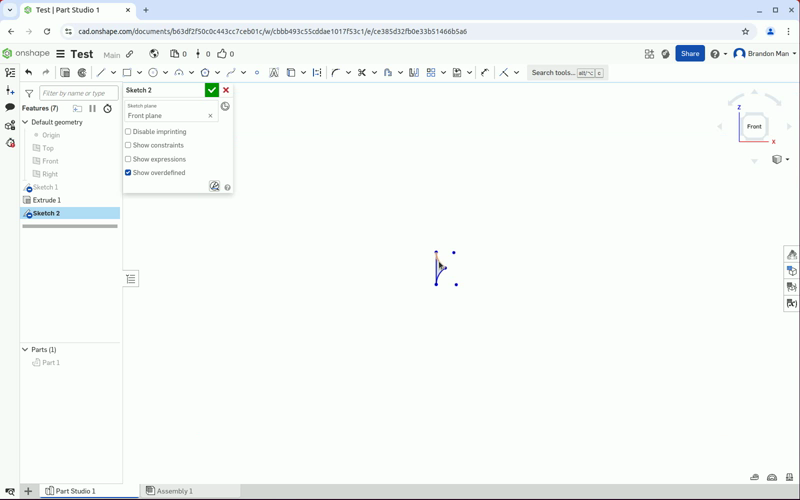
scroll(6)
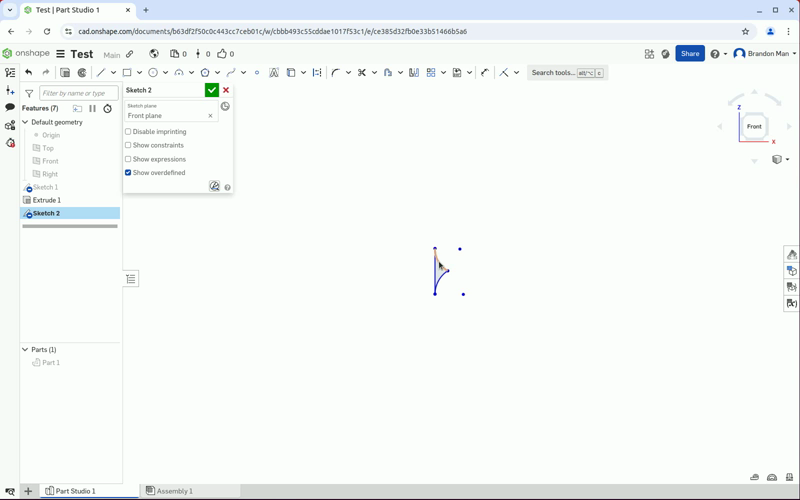
scroll(6)
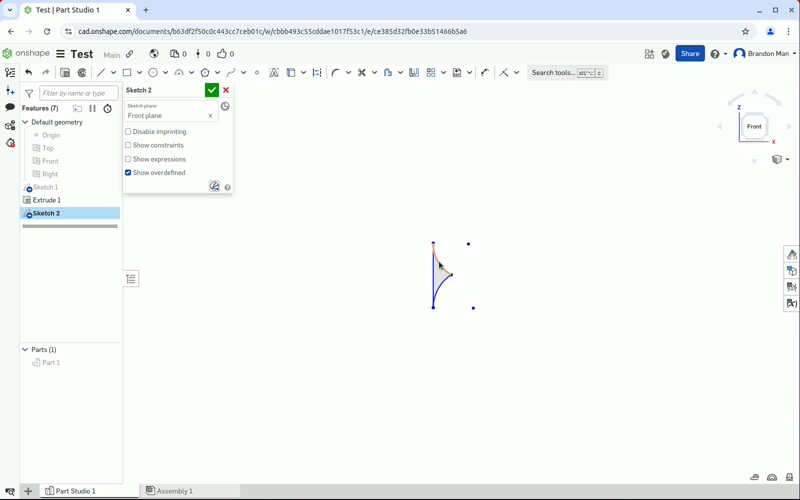
scroll(6)
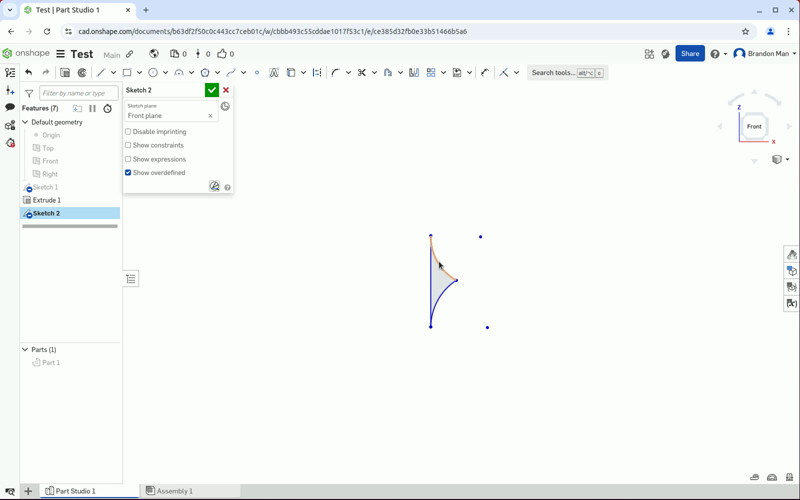
scroll(6)
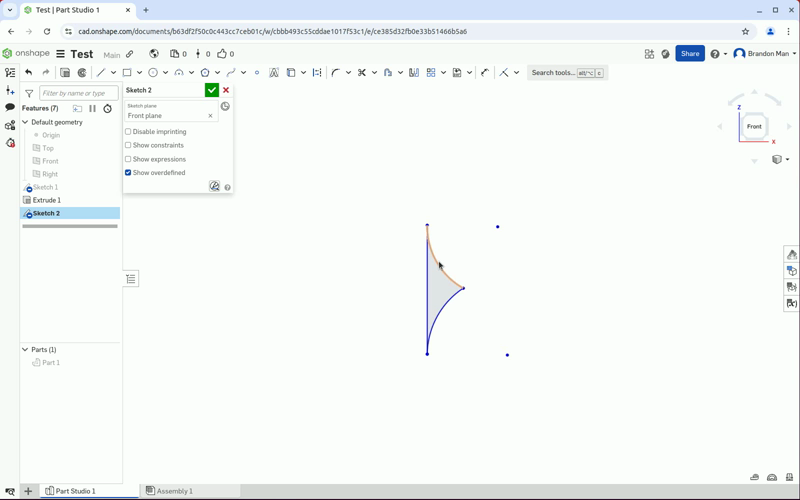
scroll(6)
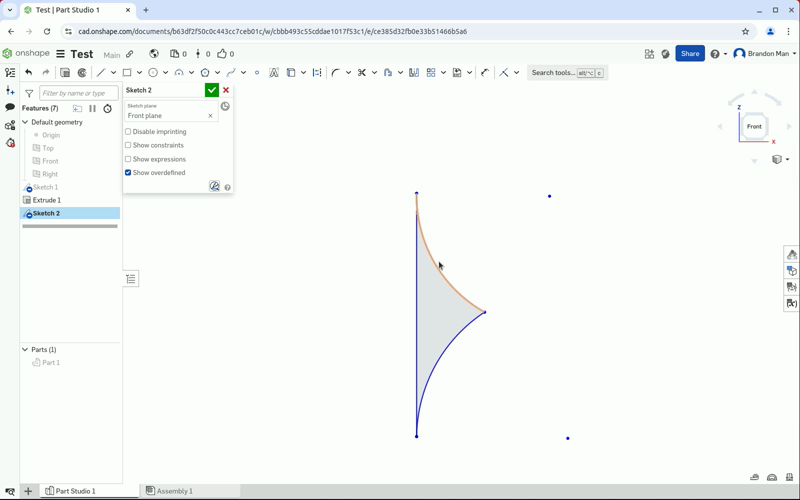
click(439, 261)
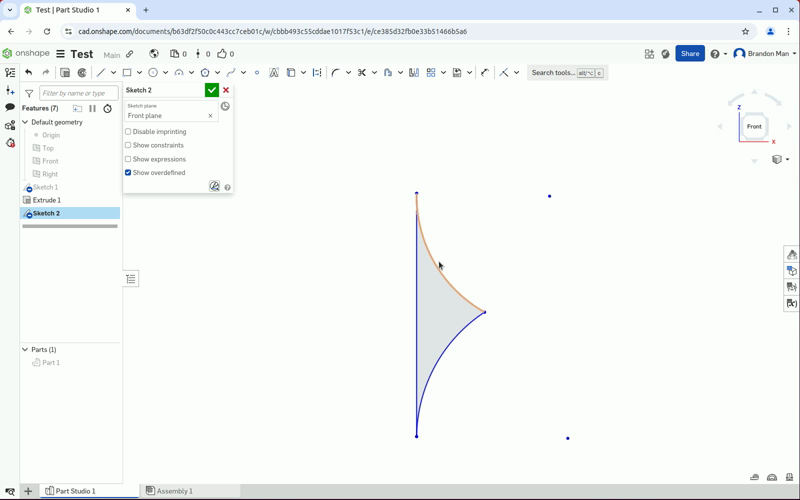
scroll(-6)
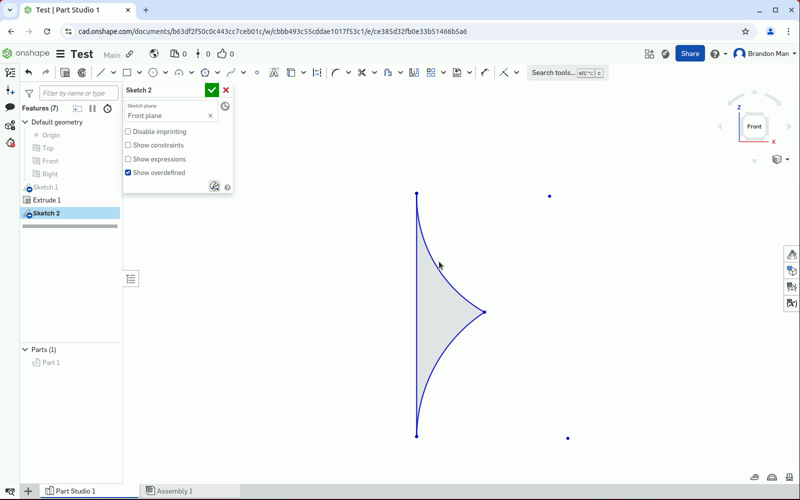
scroll(-6)
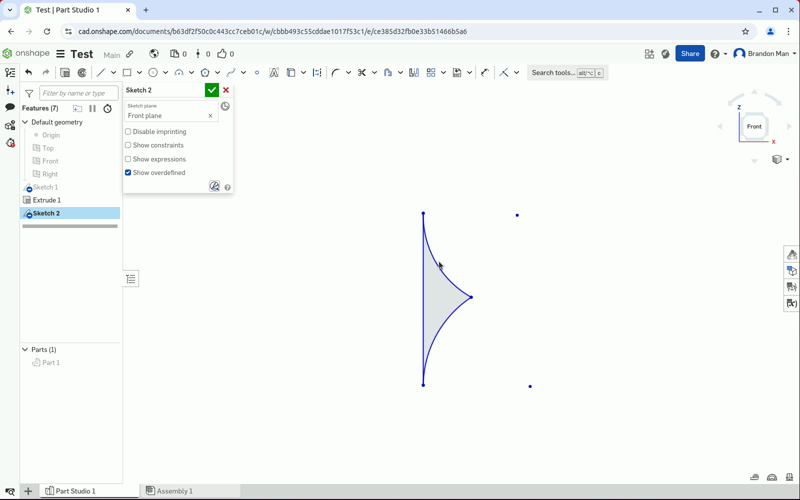
scroll(-6)
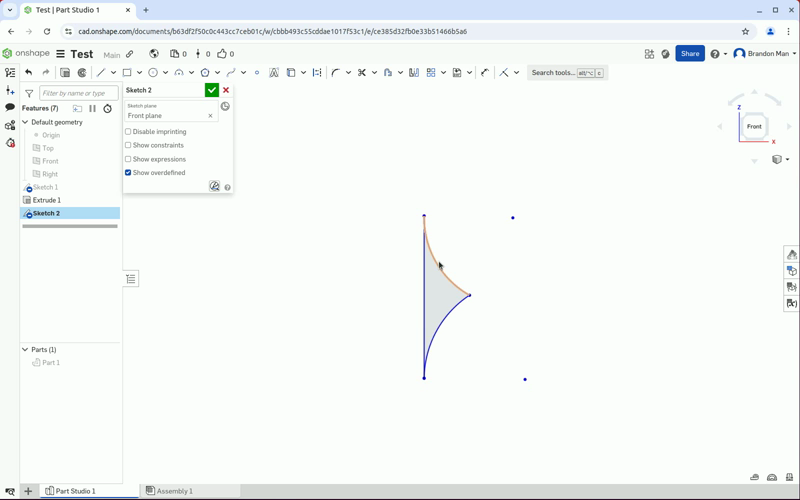
scroll(-6)
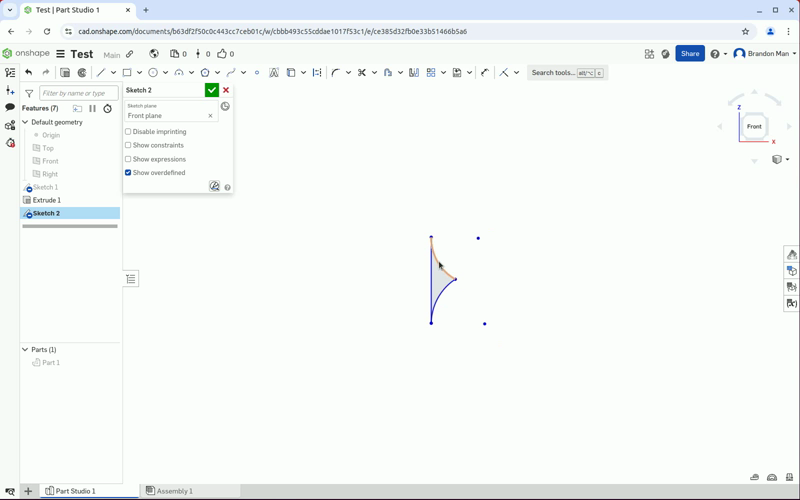
scroll(-6)
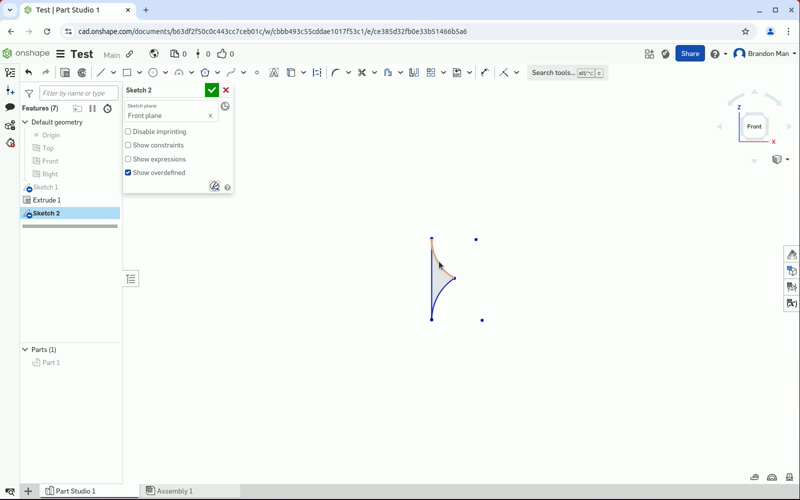
scroll(-6)
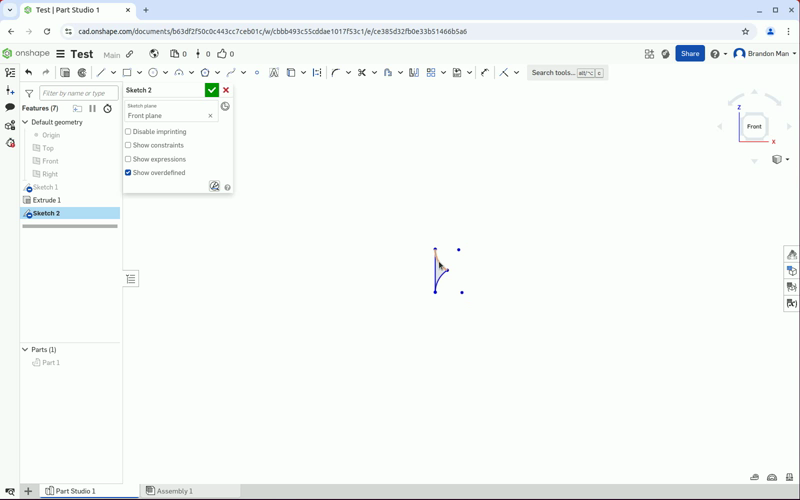
scroll(-6)
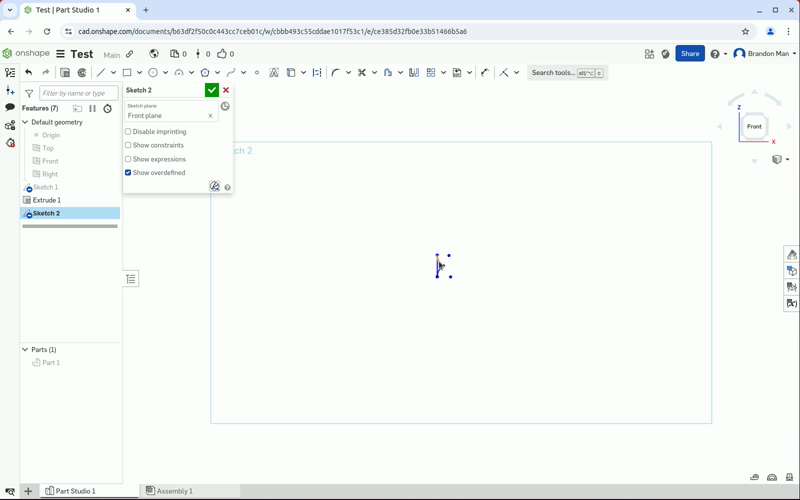
mouse_move(73, 352)
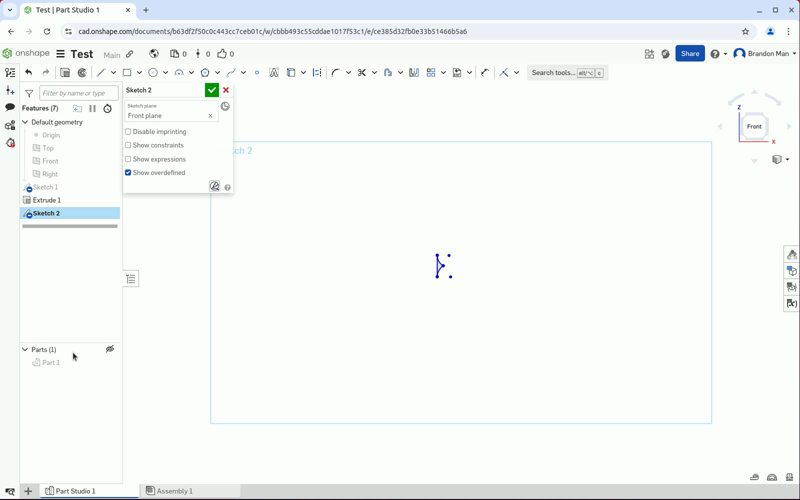
key(shift+y)
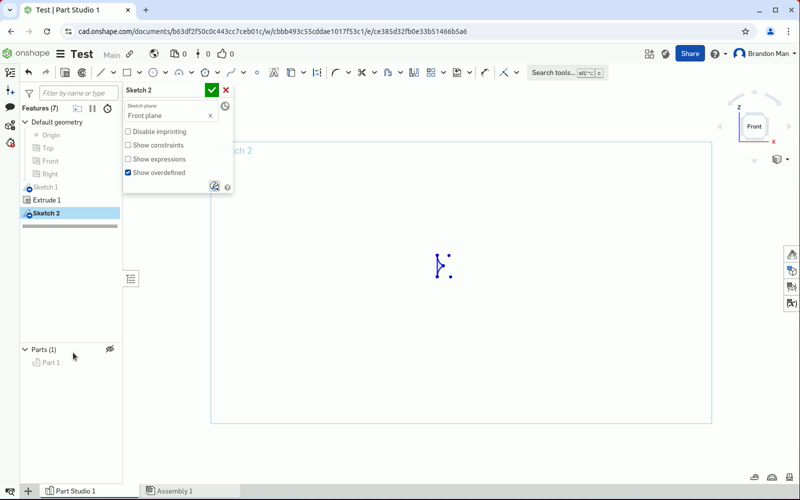
key(shift+e)
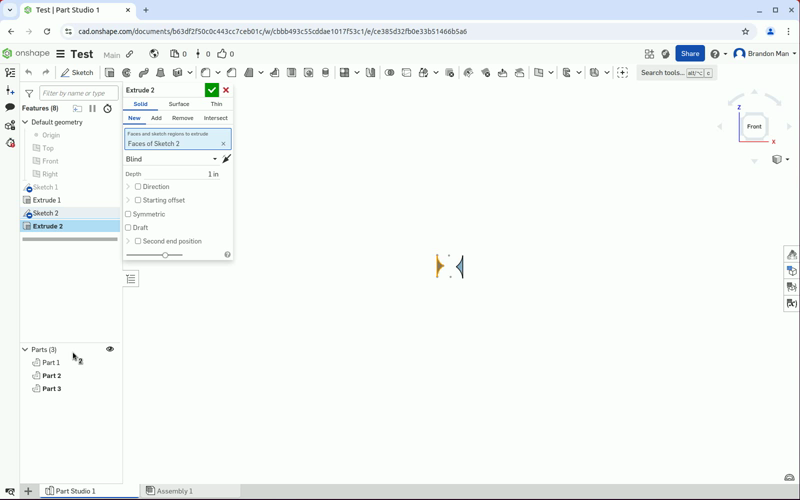
mouse_move(143, 106)
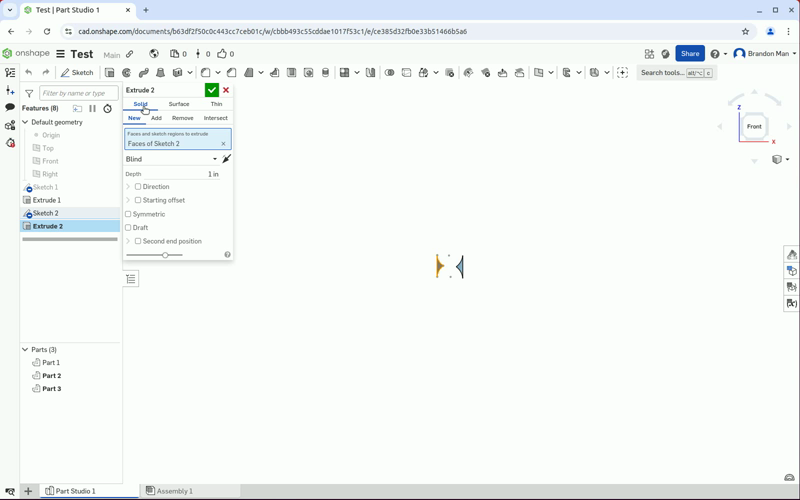
click(143, 106)
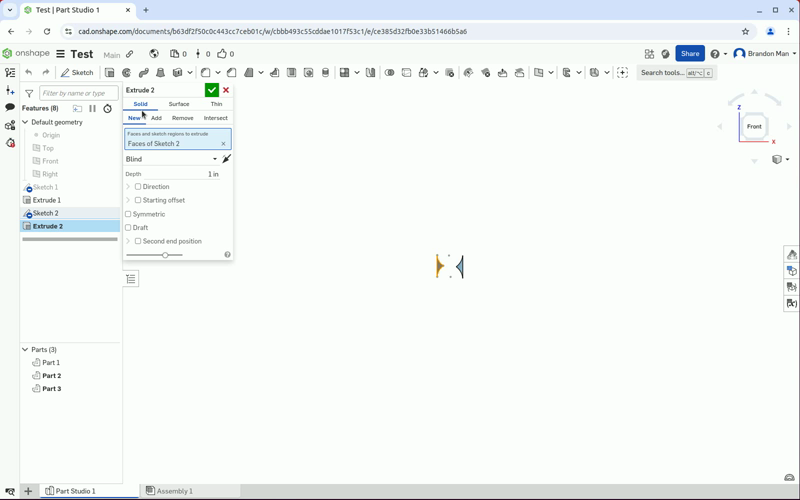
mouse_move(137, 120)
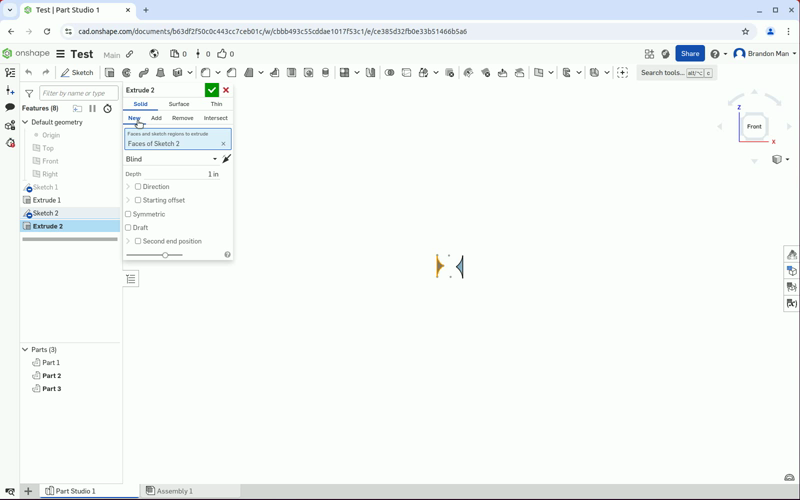
click(137, 120)
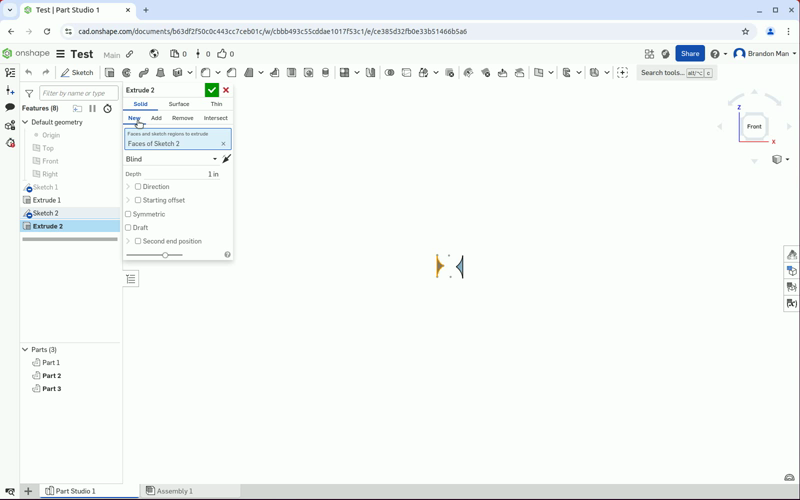
key(tab, 4)
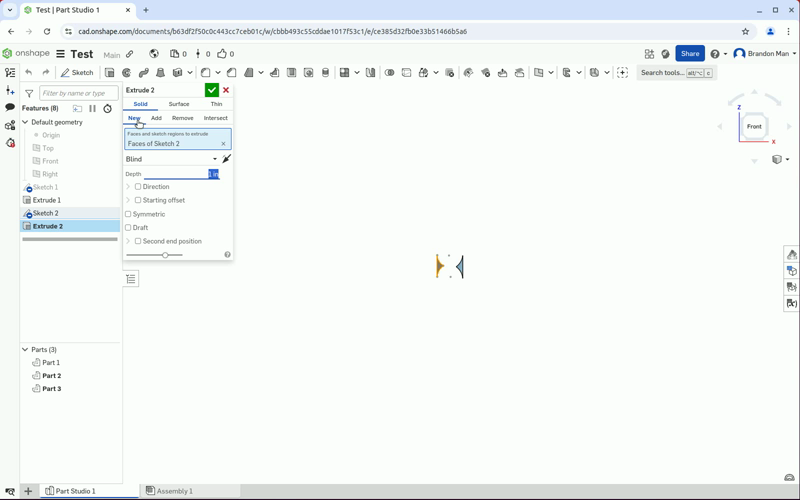
text(0.722)
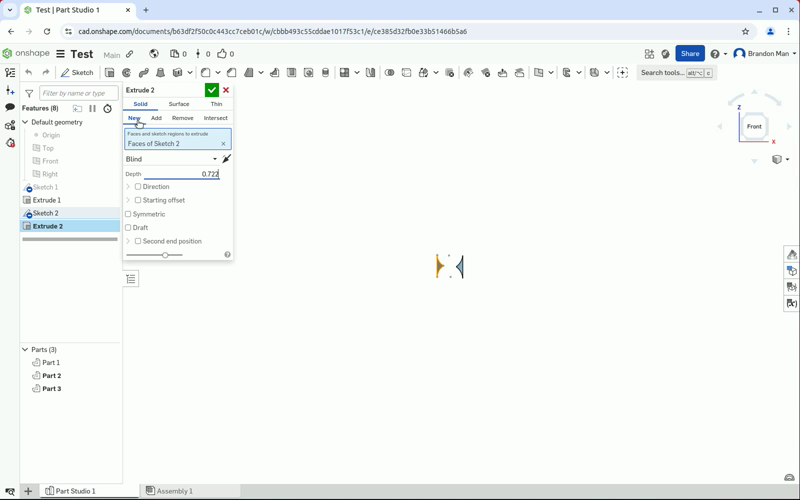
key(enter)
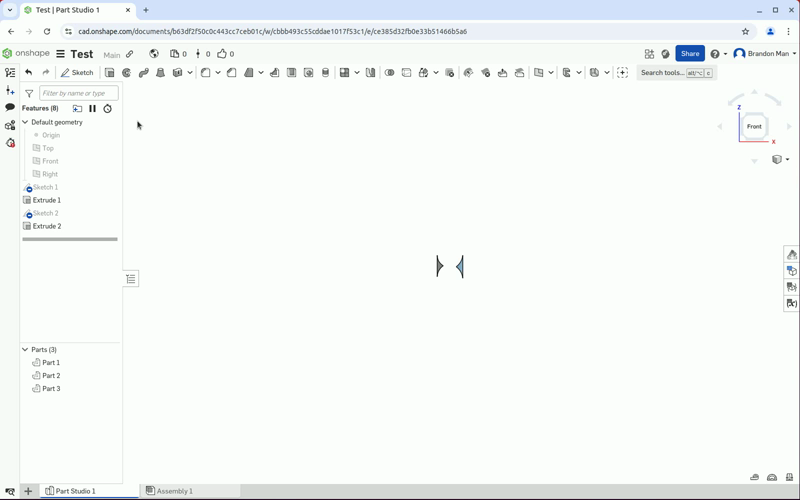
key(shift+h)
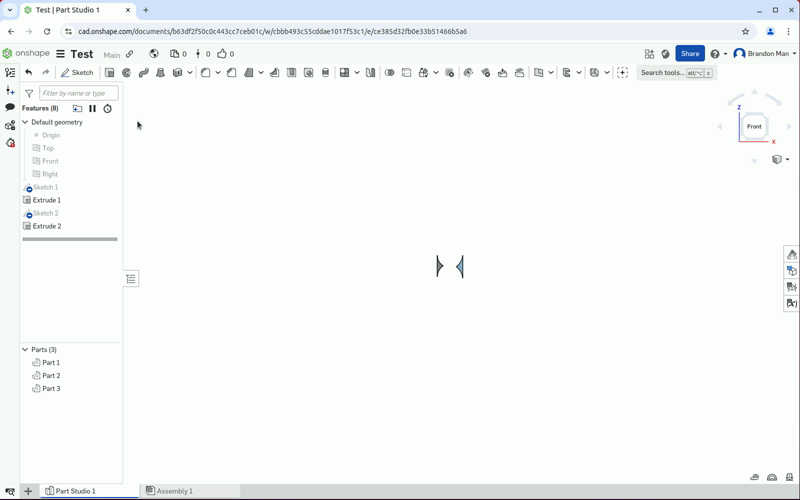
key(shift+h)
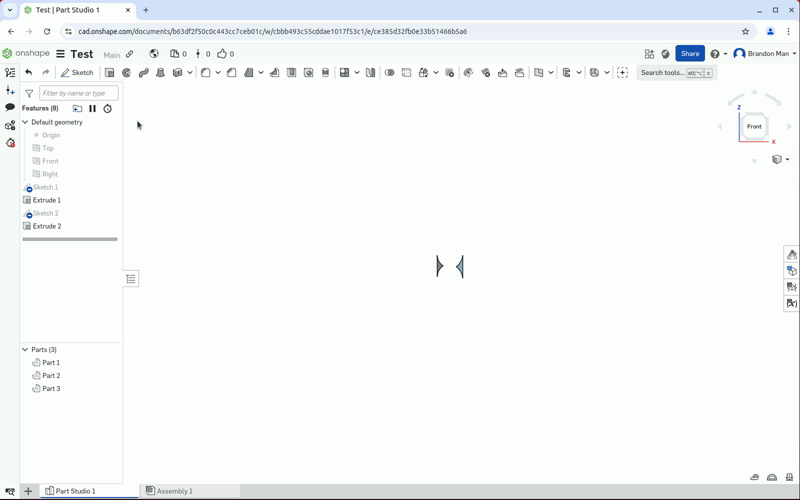
mouse_move(73, 189)
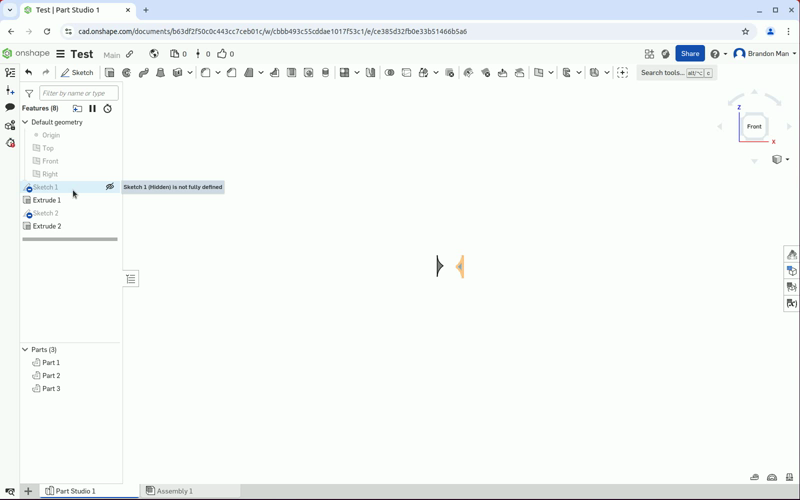
click(73, 189)
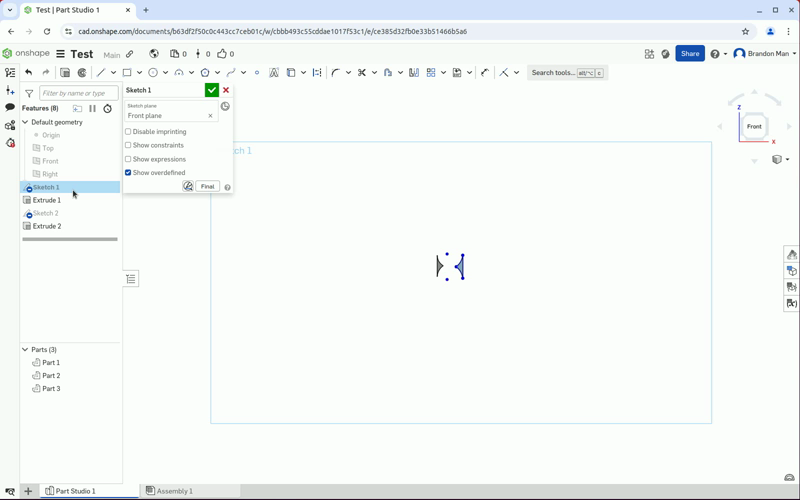
mouse_move(229, 92)
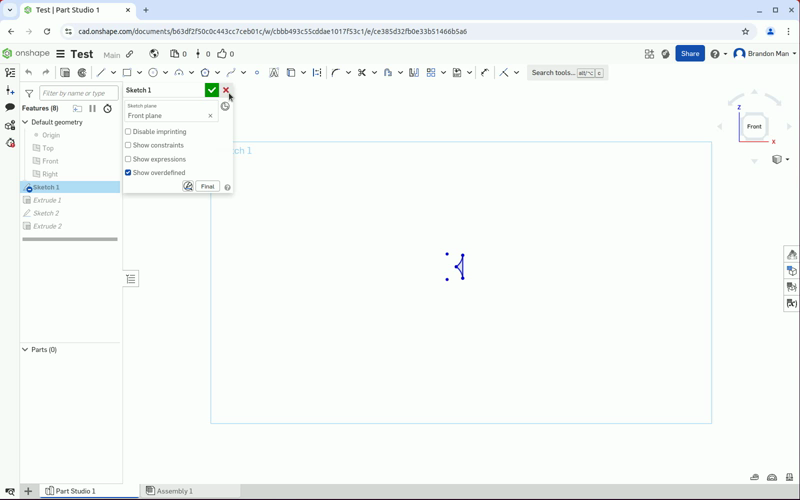
click(229, 92)
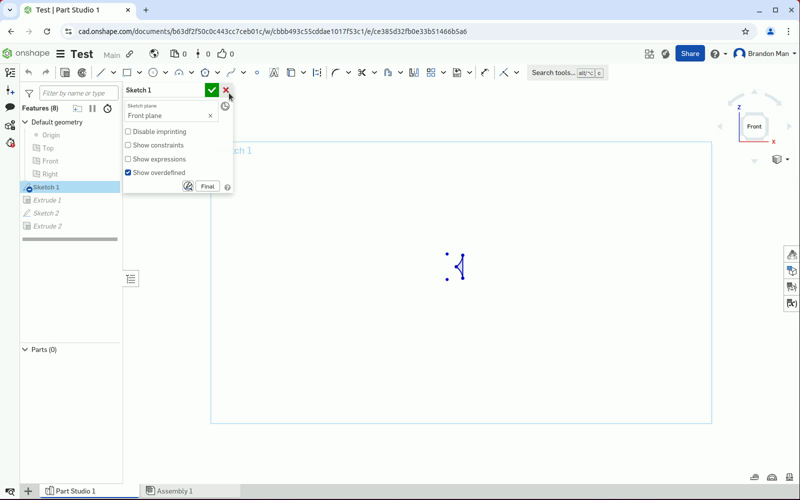
key(shift+s)
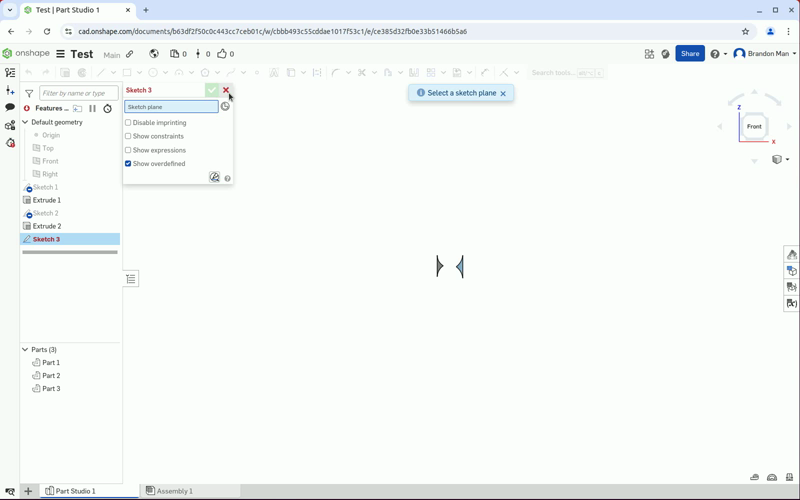
mouse_move(73, 163)
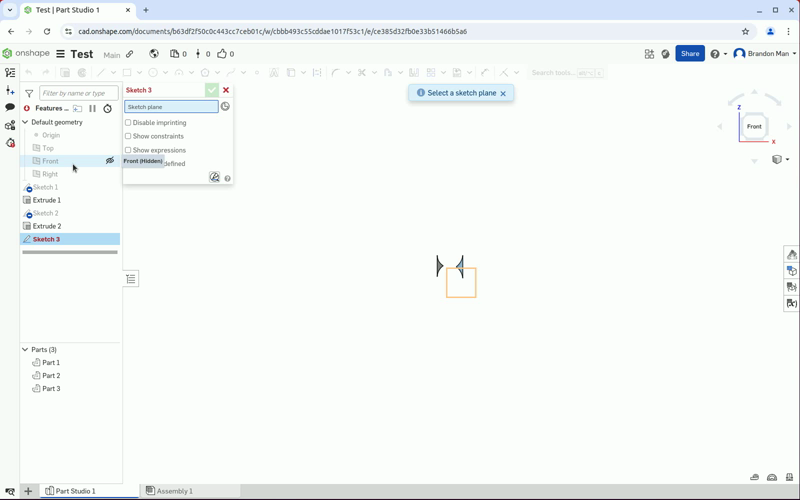
click(73, 163)
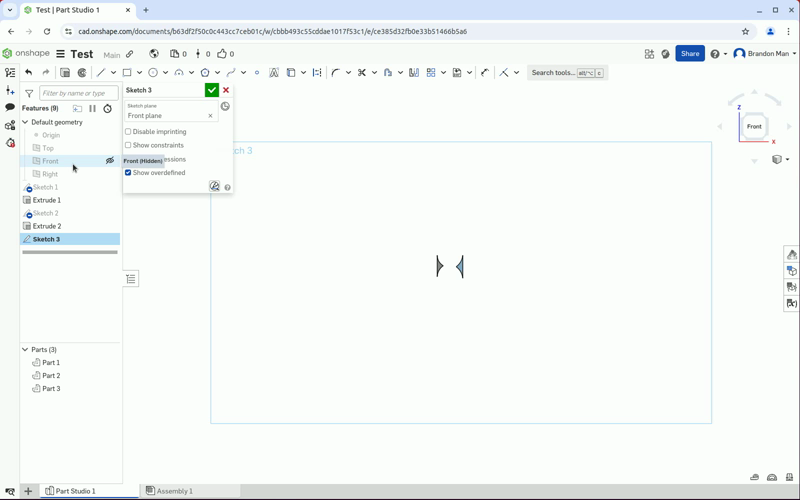
mouse_move(73, 352)
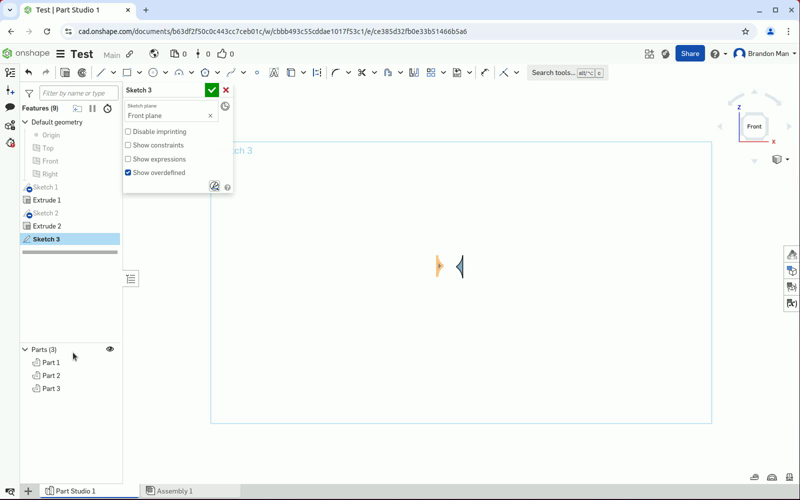
key(y)
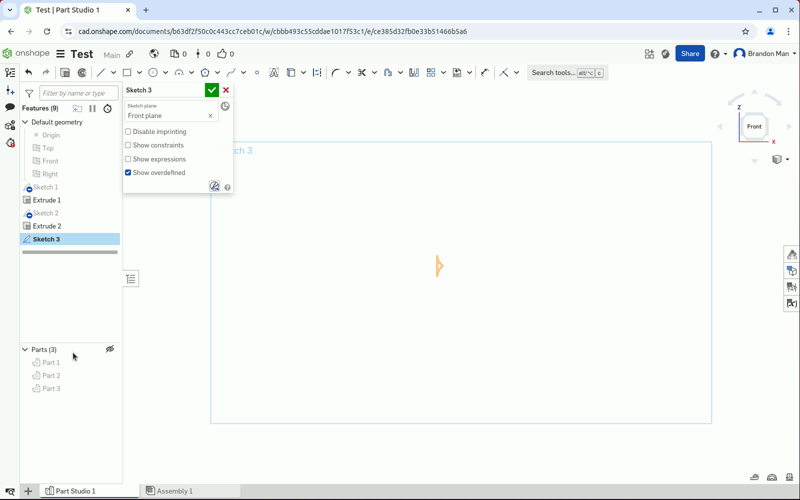
key(a)
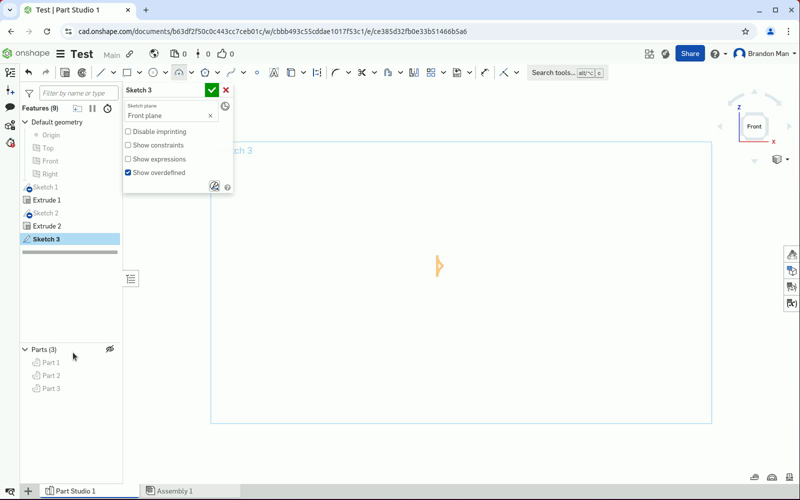
key_down(shift)
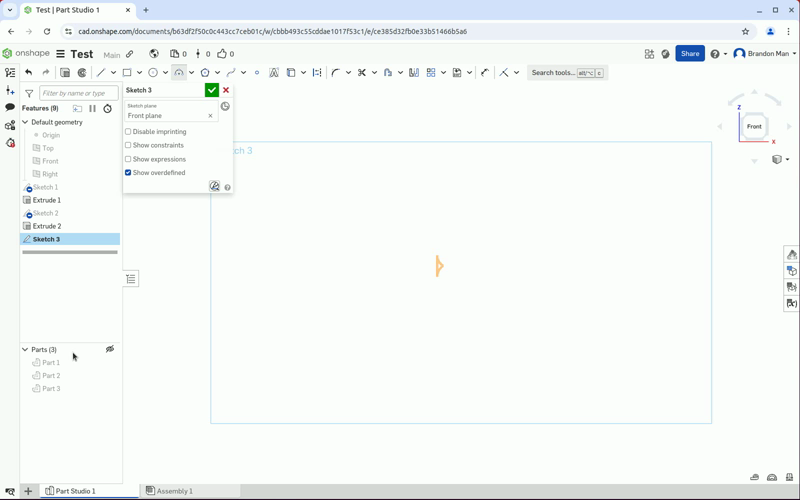
mouse_move(443, 266)
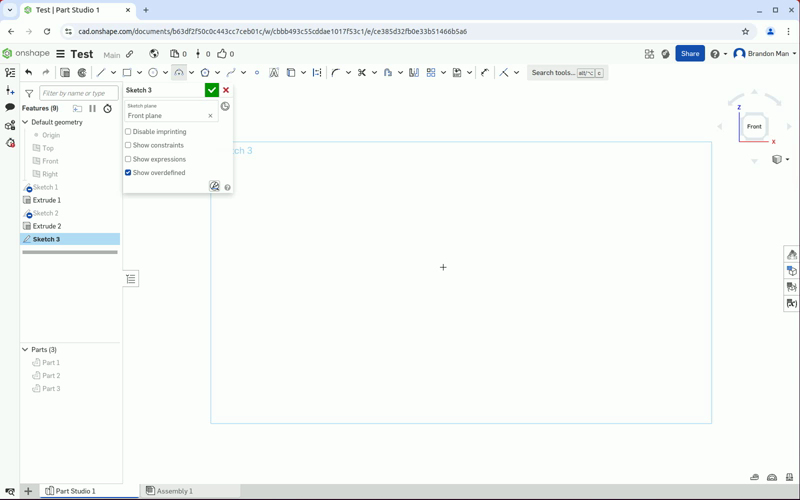
click(443, 266)
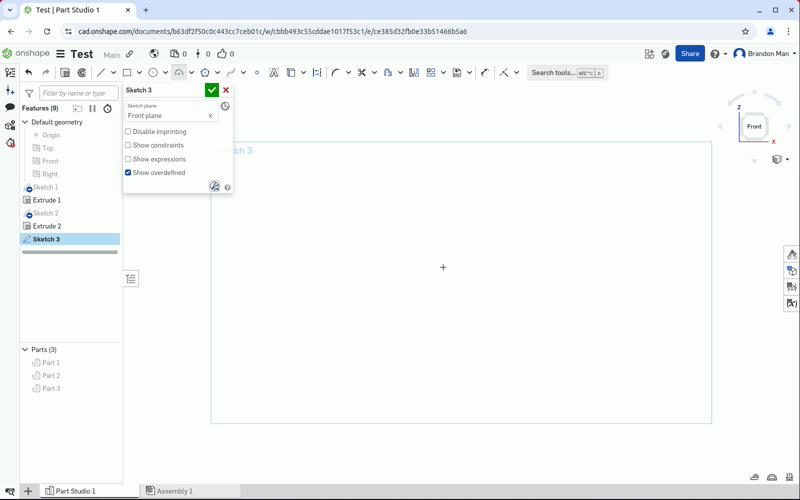
key_up(shift)
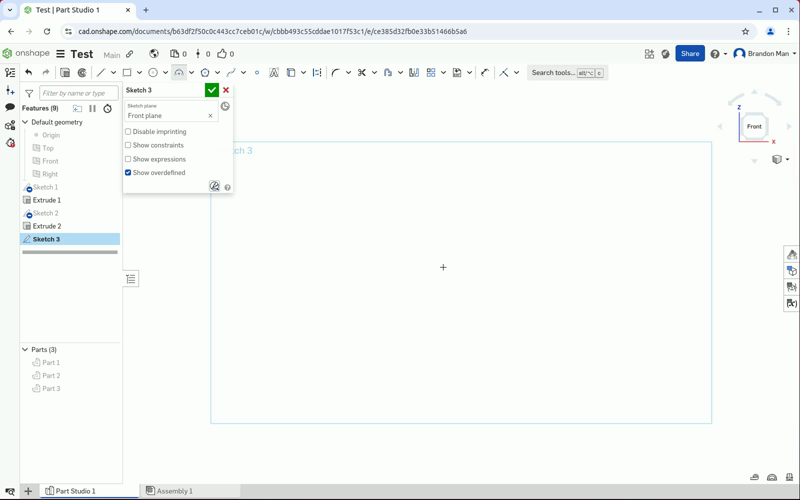
key_down(shift)
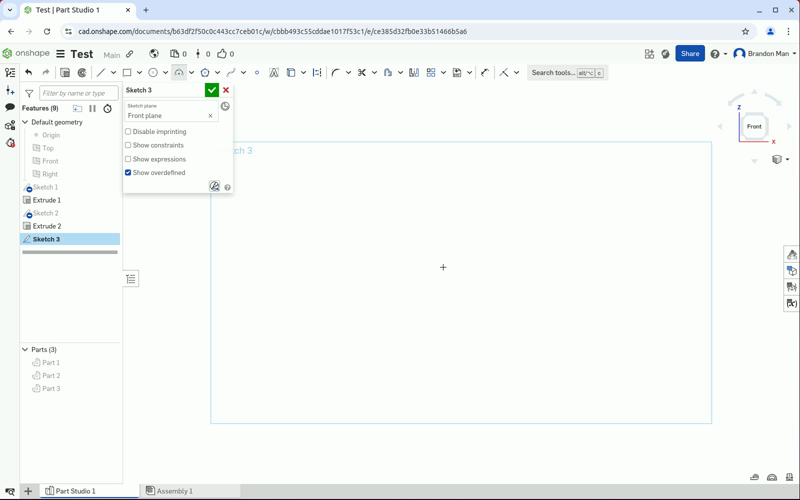
mouse_move(457, 266)
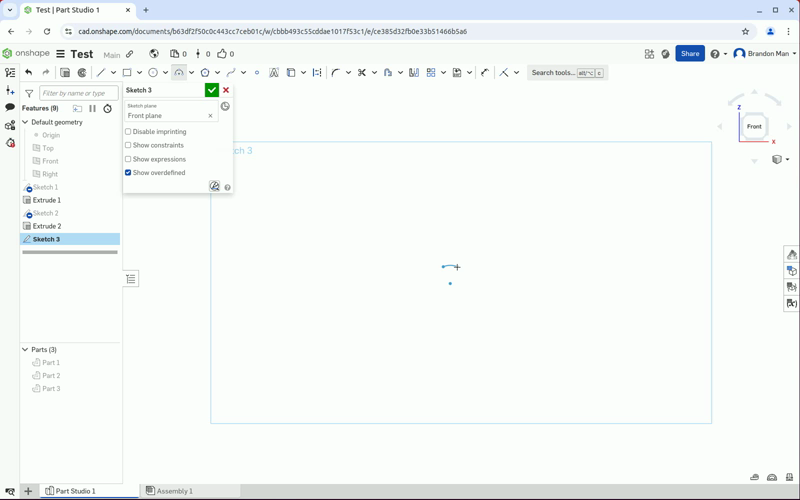
click(457, 266)
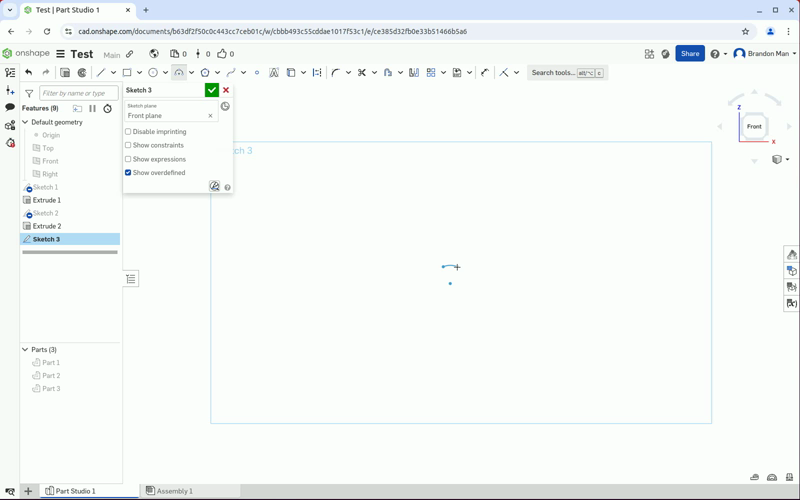
mouse_move(450, 291)
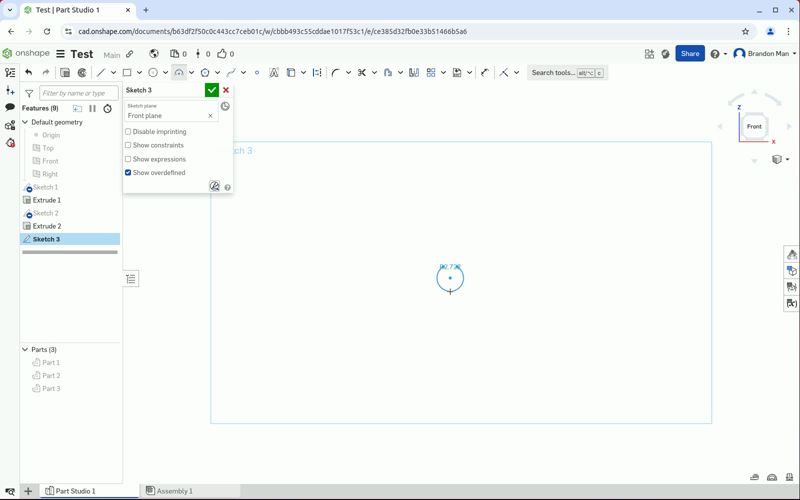
click(450, 291)
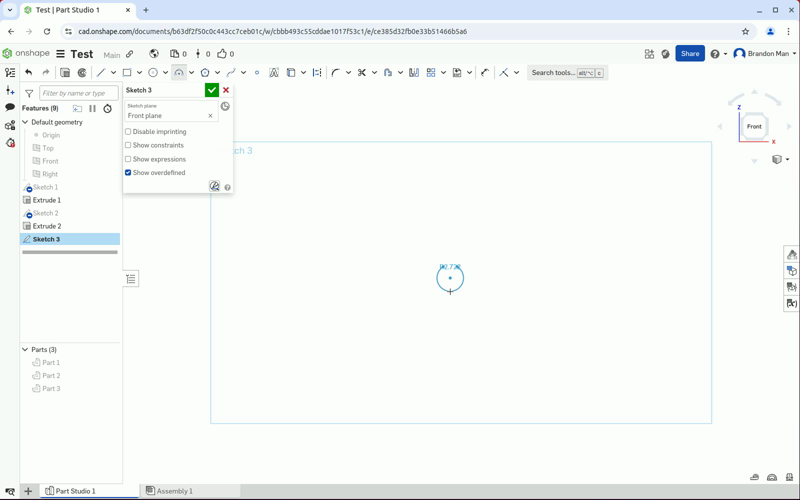
key_up(shift)
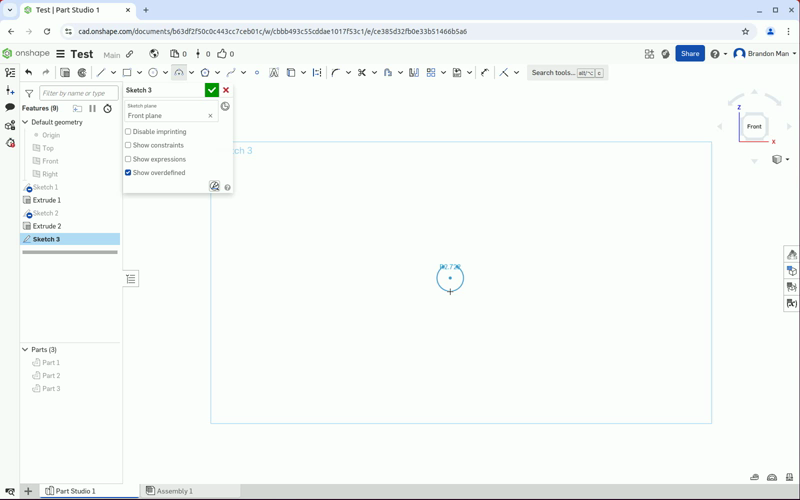
mouse_move(457, 266)
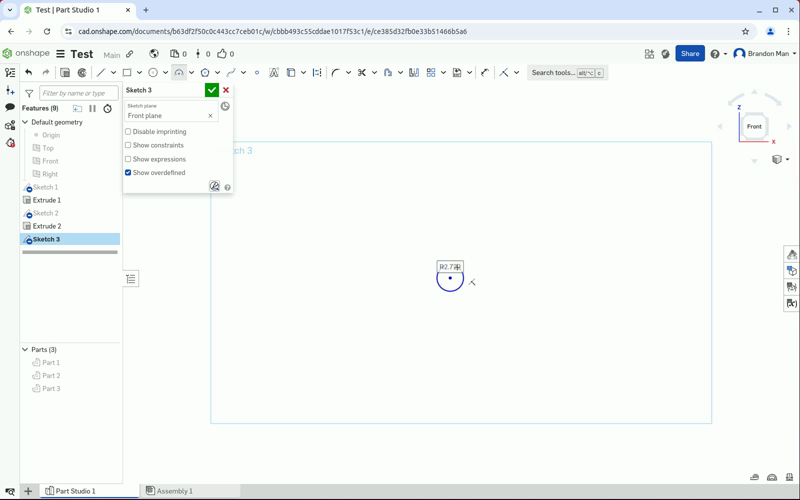
click(457, 266)
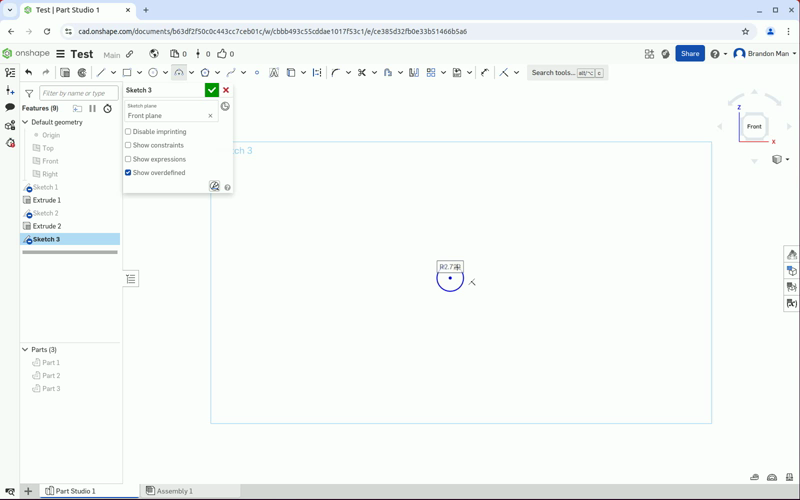
mouse_move(443, 266)
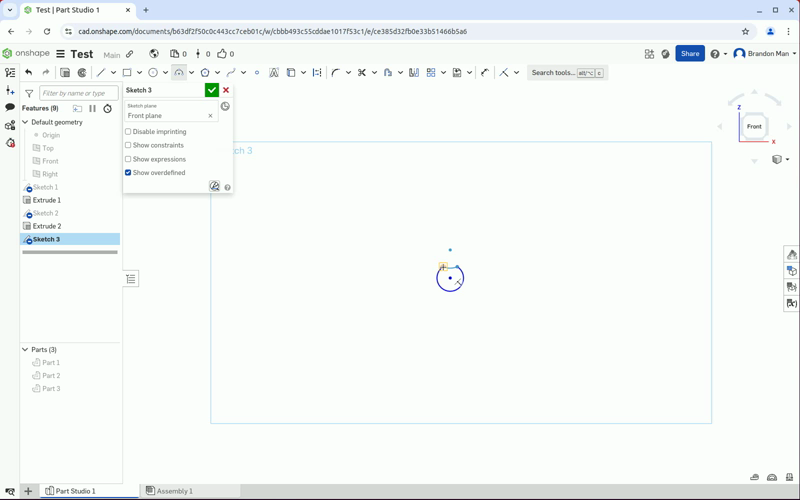
click(443, 266)
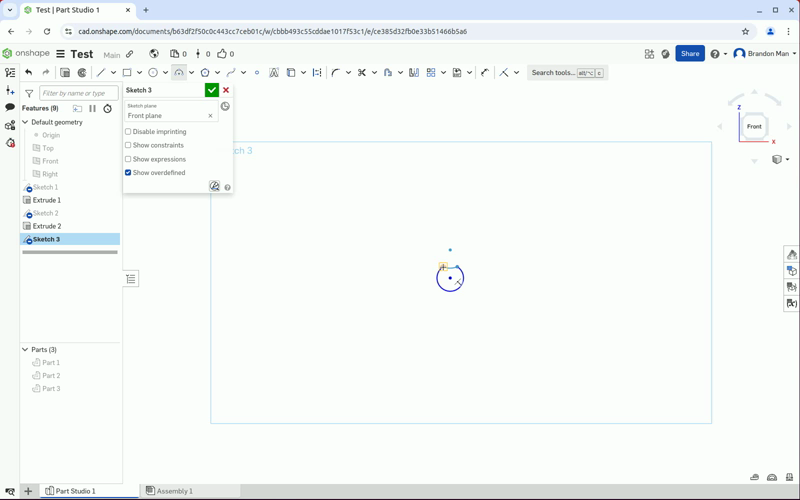
key_down(shift)
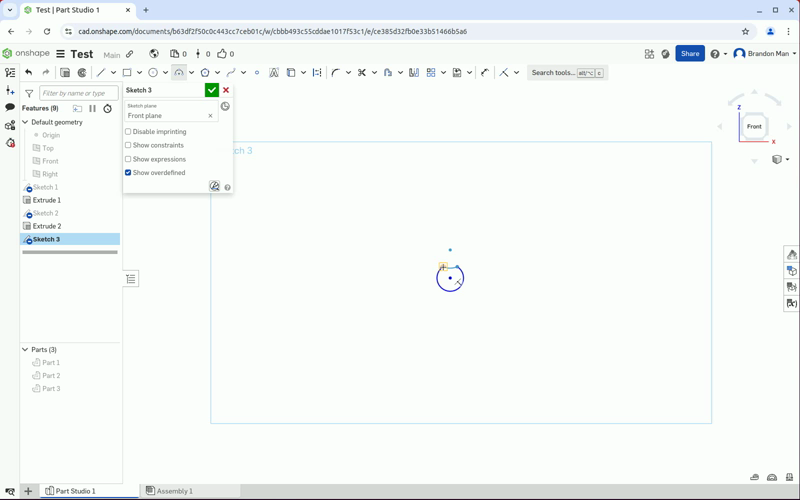
mouse_move(450, 242)
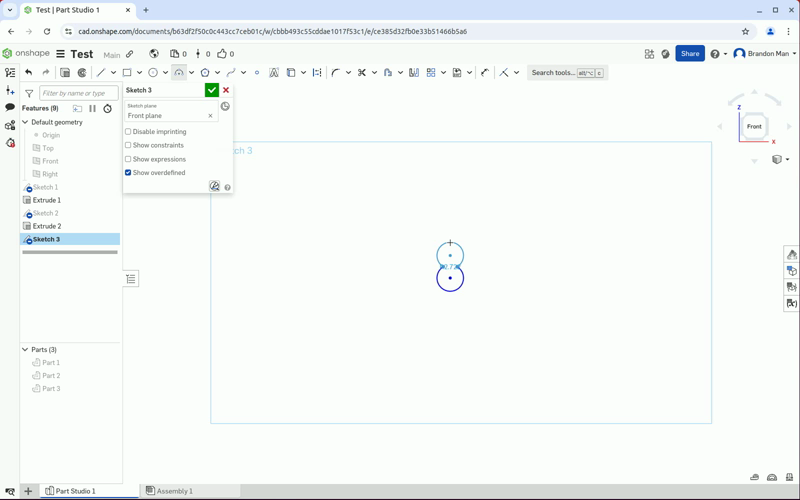
click(450, 242)
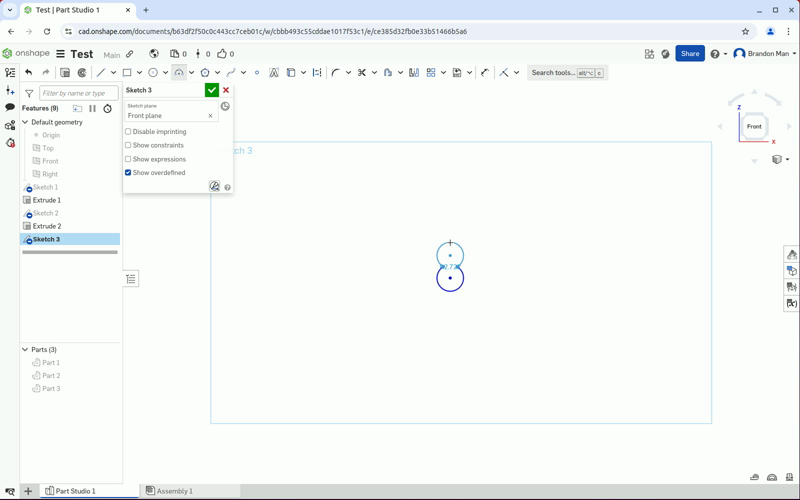
key_up(shift)
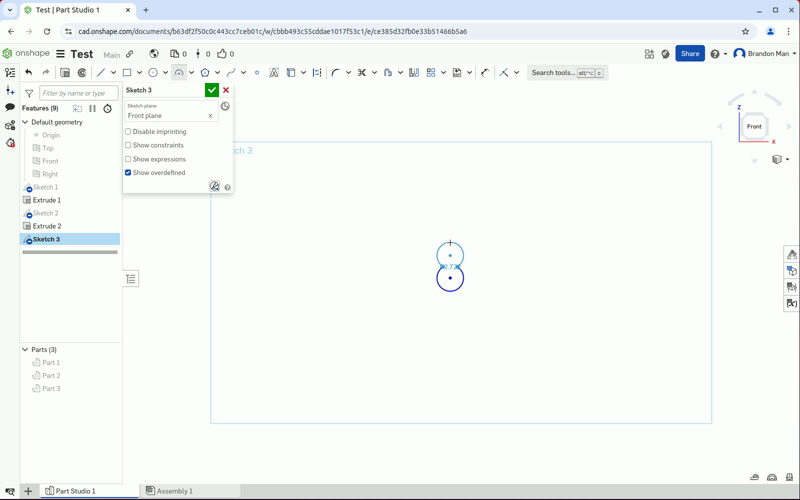
key(esc)
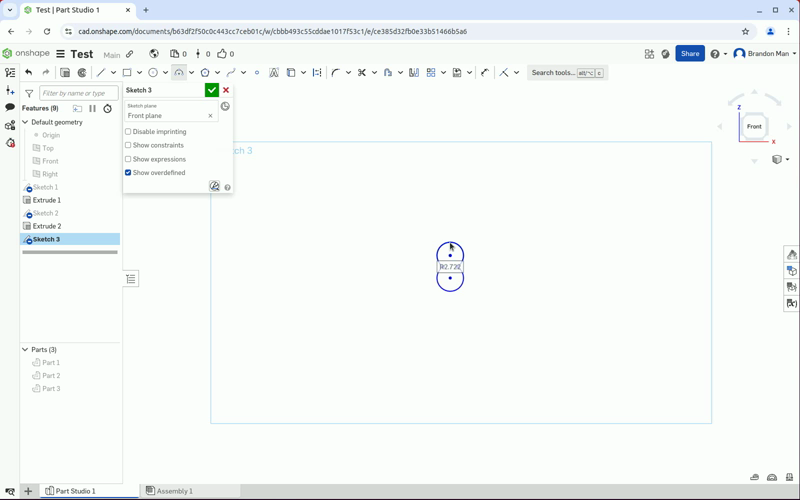
mouse_move(444, 262)
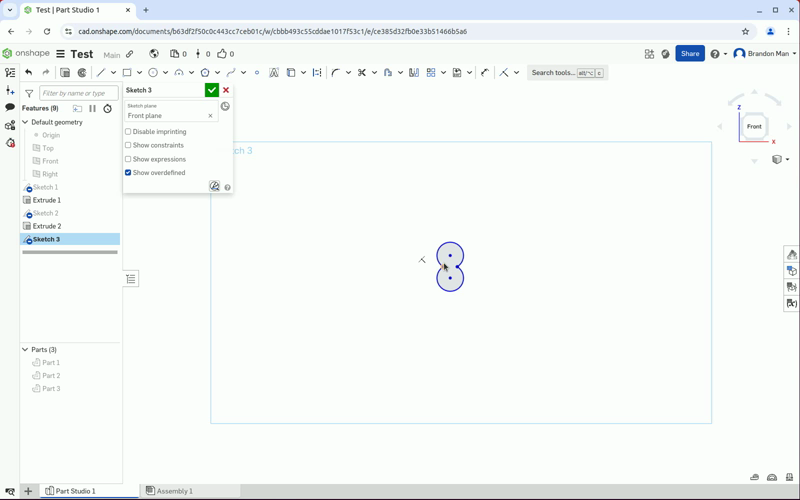
scroll(6)
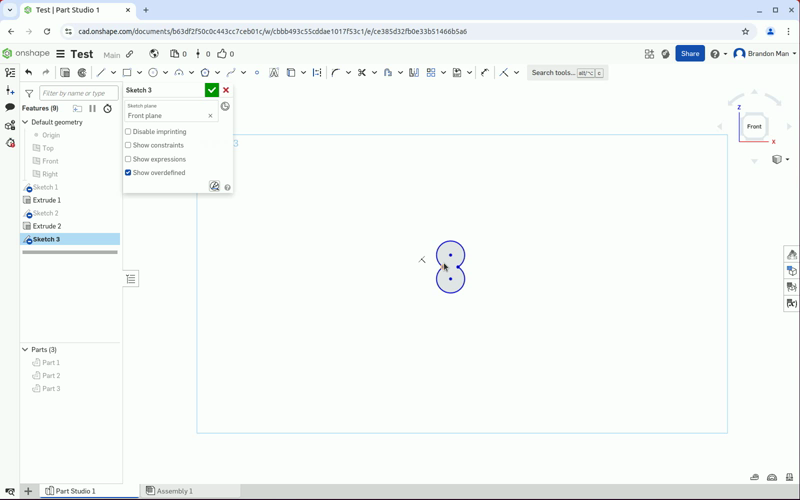
scroll(6)
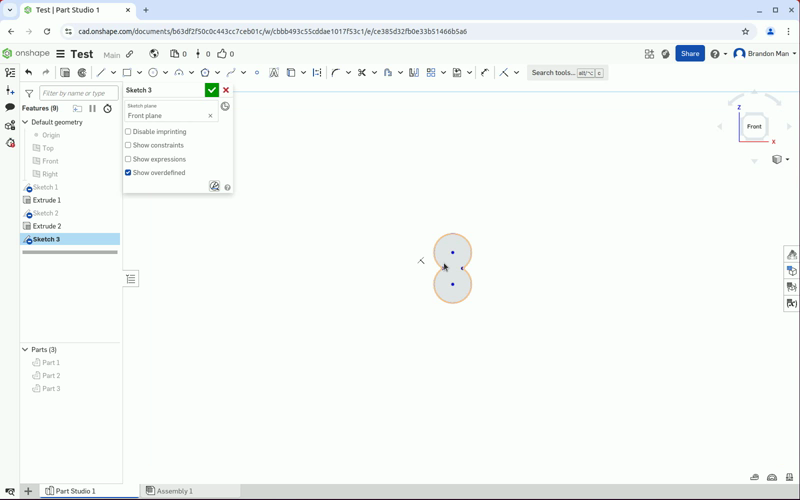
scroll(6)
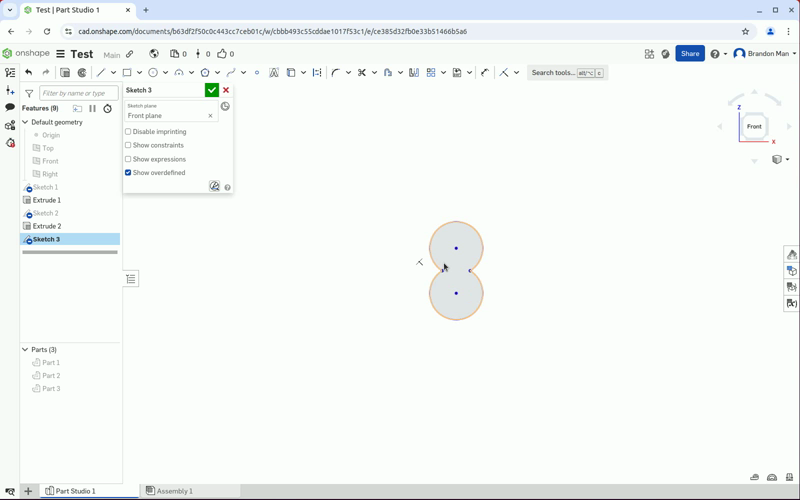
scroll(6)
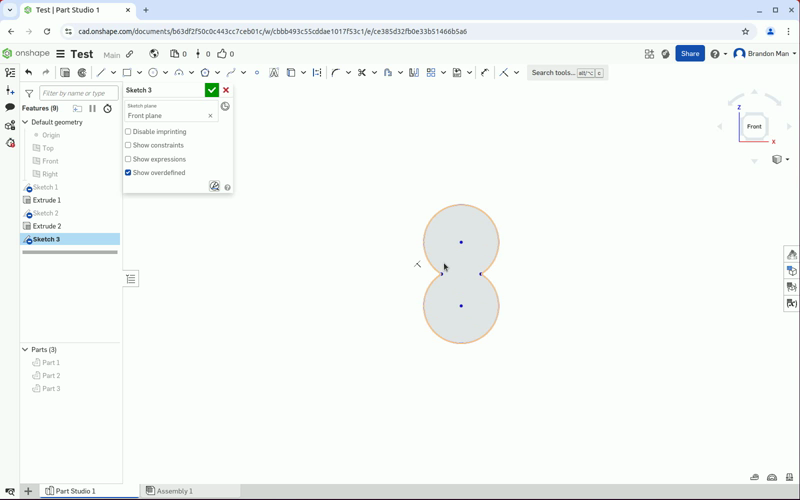
scroll(6)
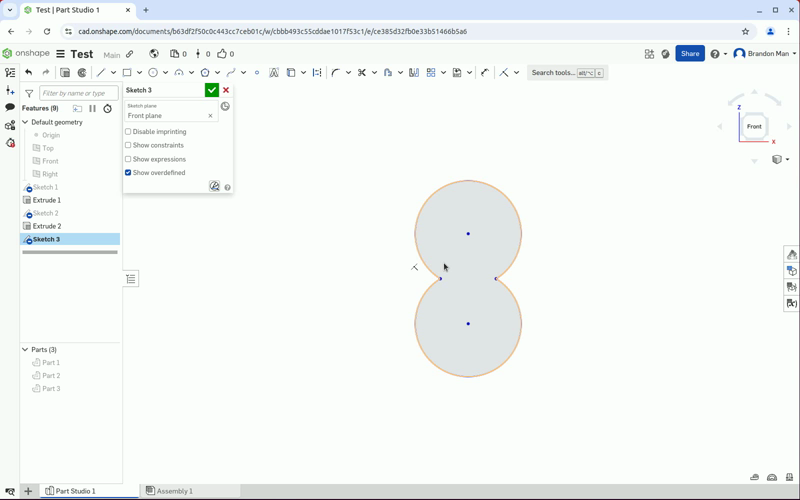
scroll(6)
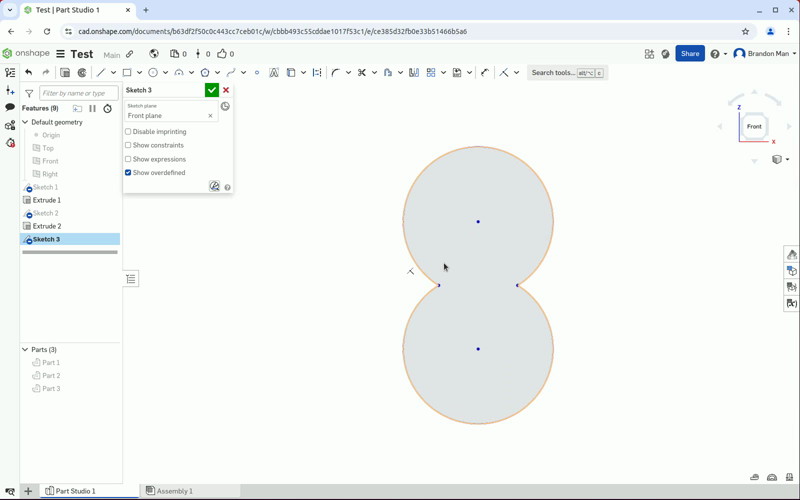
scroll(6)
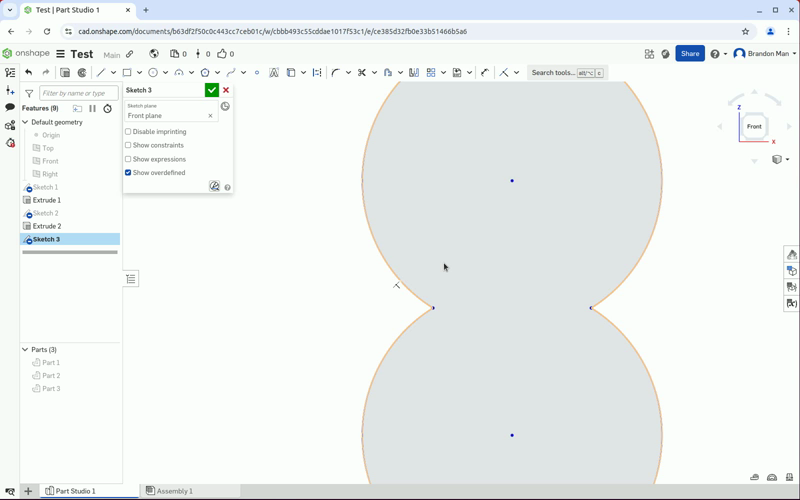
click(444, 262)
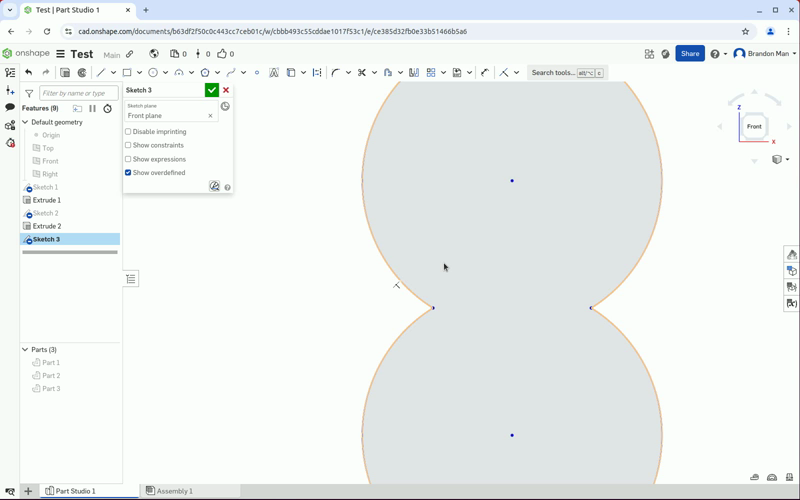
scroll(-6)
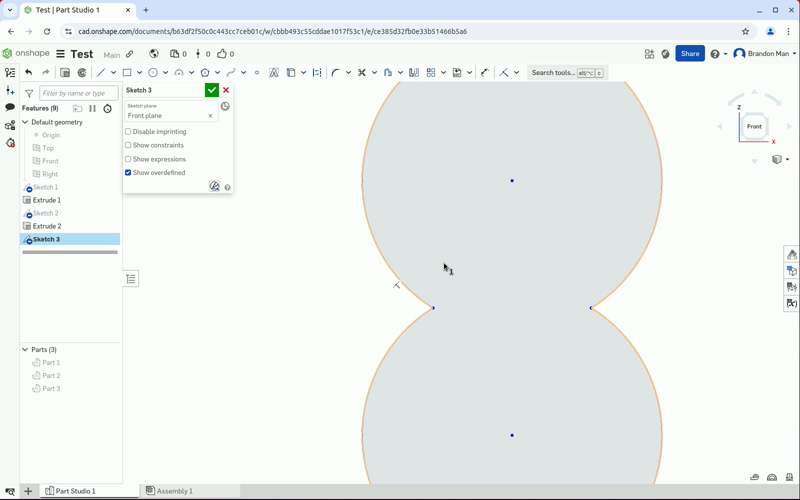
scroll(-6)
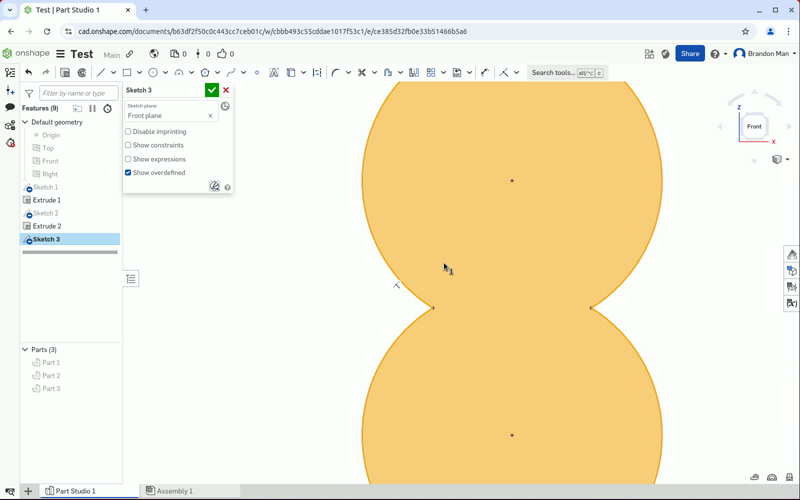
scroll(-6)
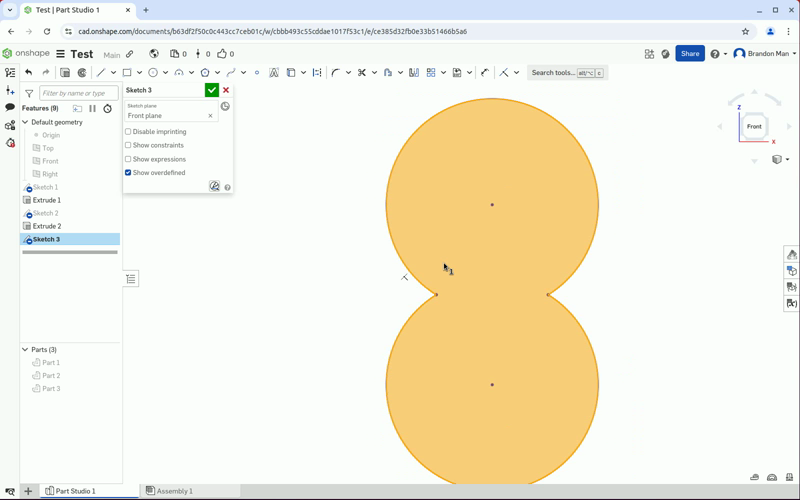
scroll(-6)
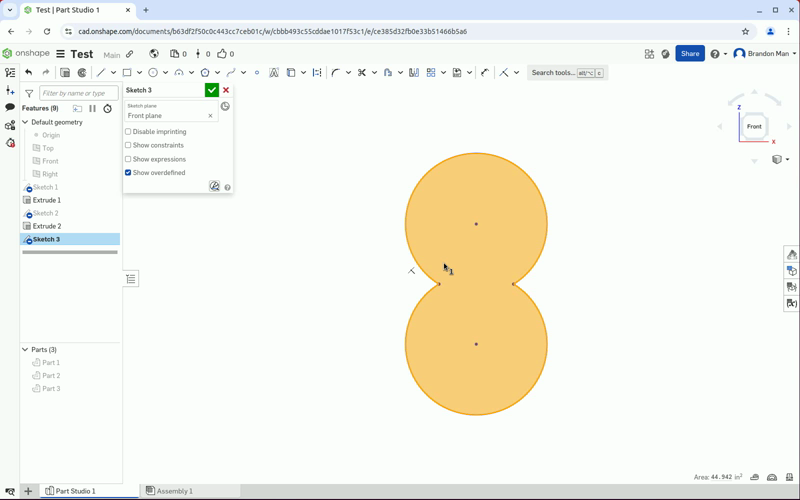
scroll(-6)
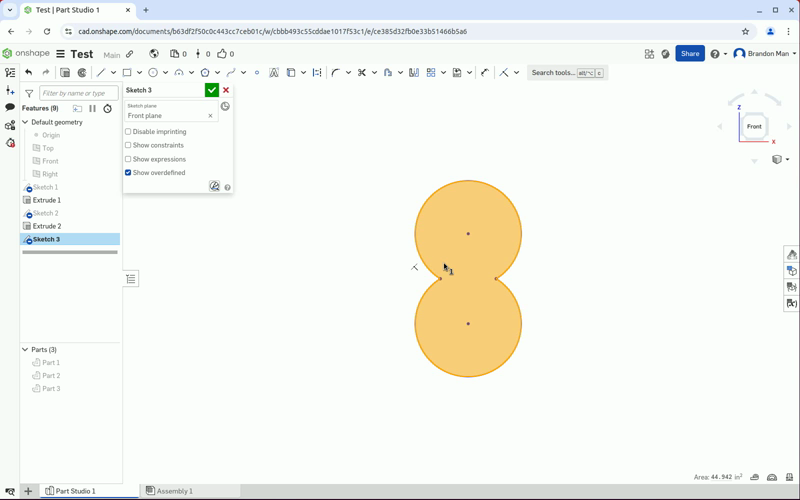
scroll(-6)
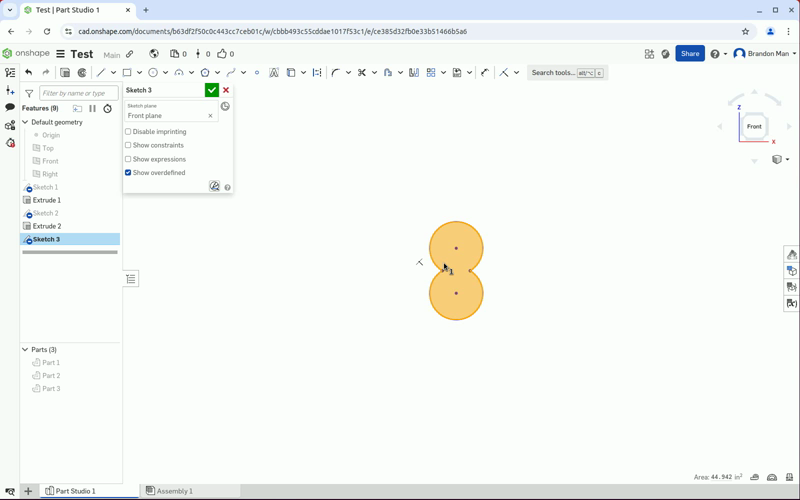
scroll(-6)
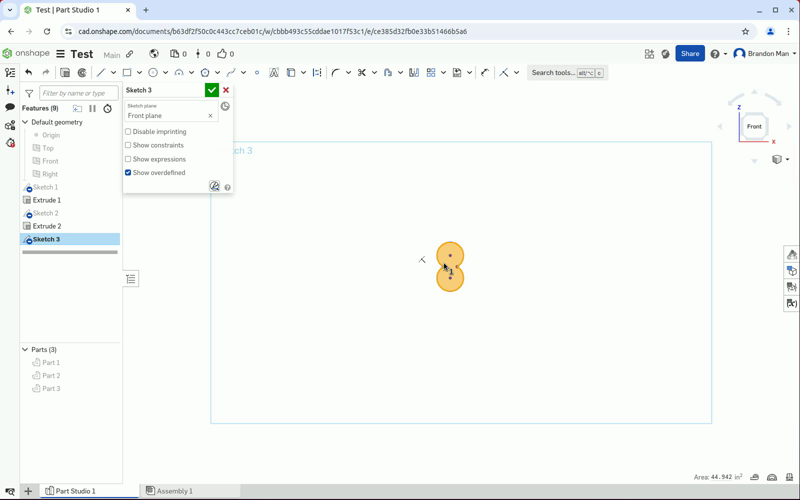
mouse_move(73, 352)
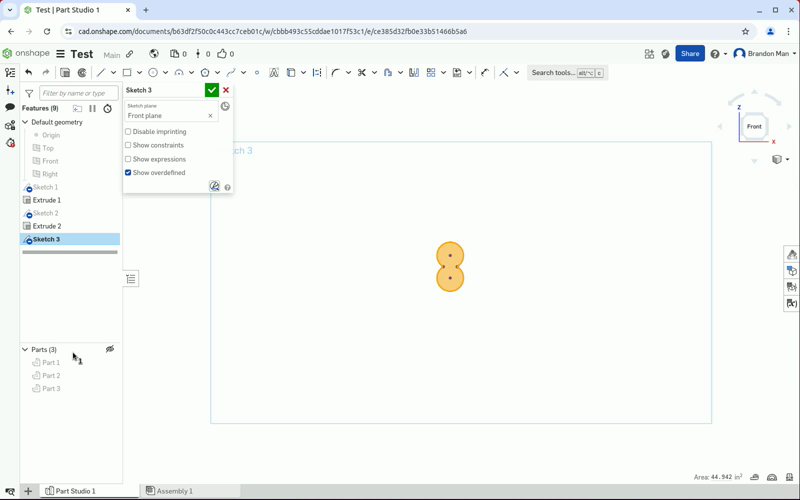
key(shift+y)
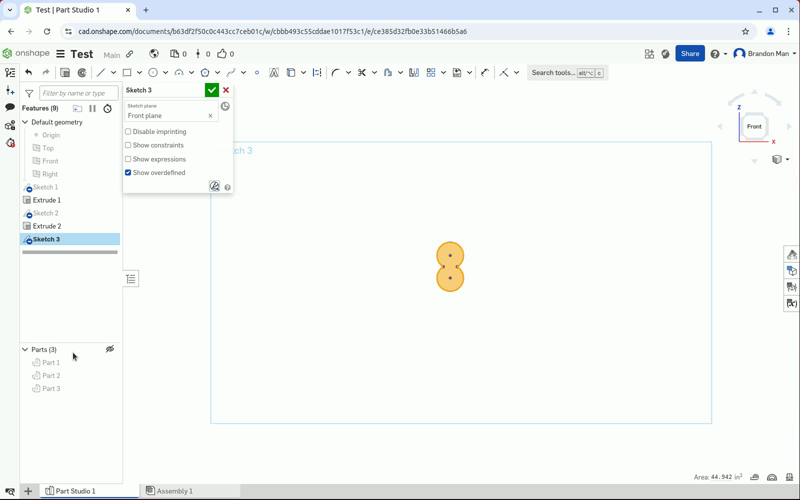
key(shift+e)
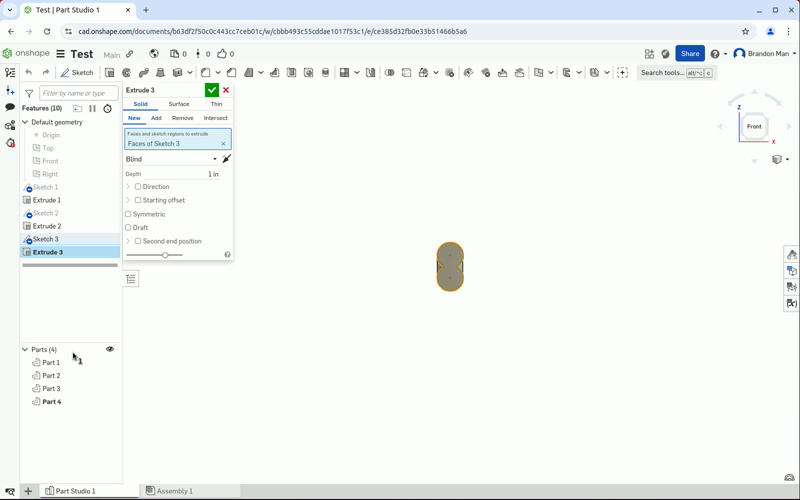
mouse_move(143, 106)
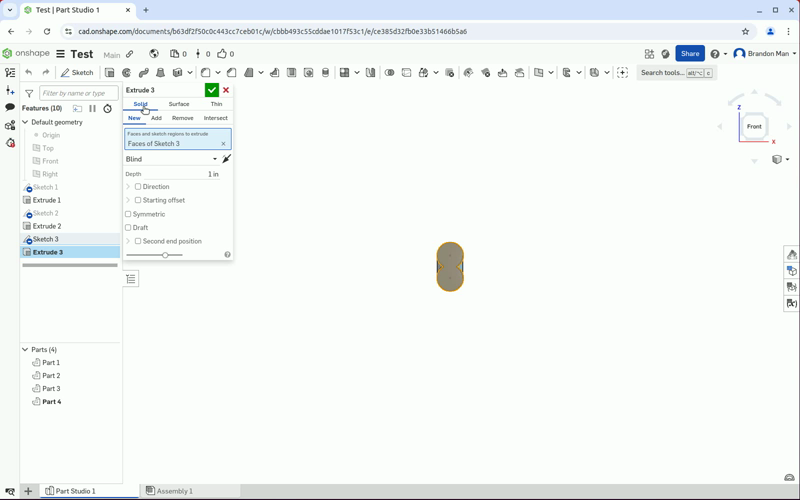
click(143, 106)
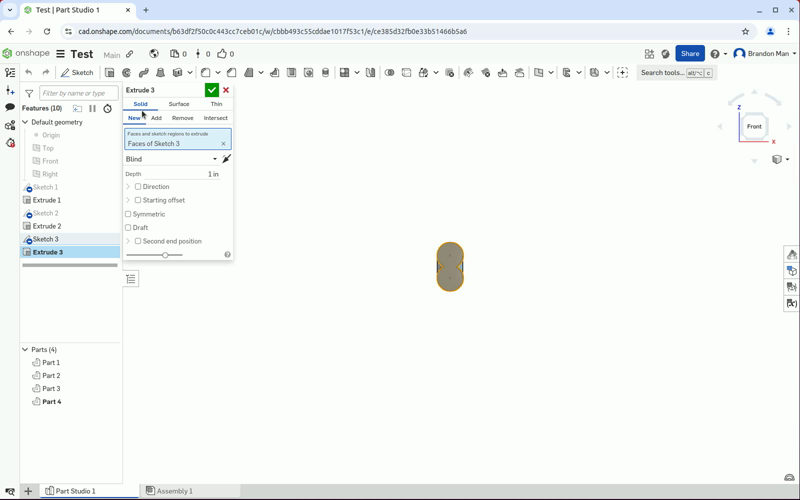
mouse_move(137, 120)
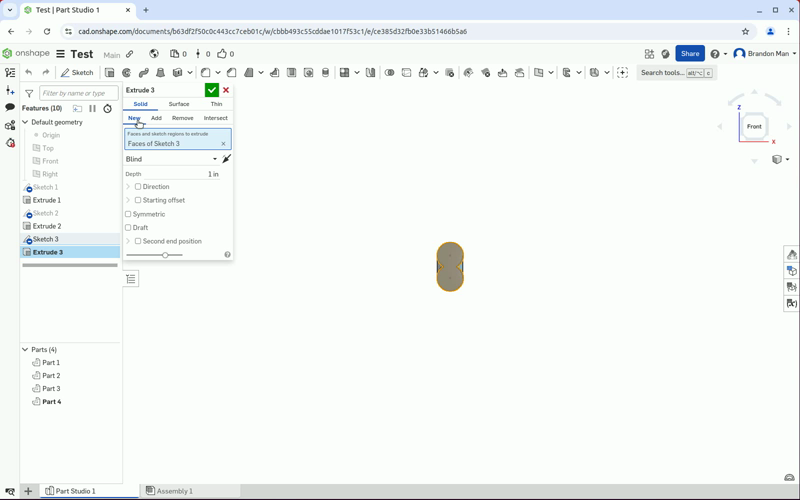
click(137, 120)
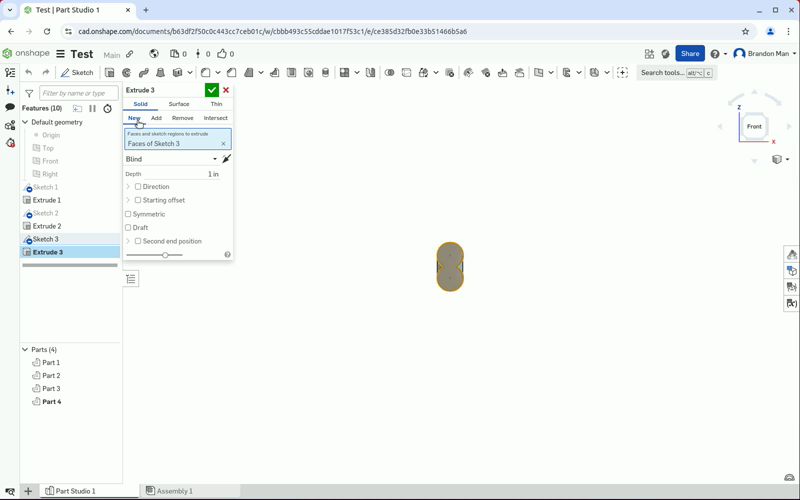
key(tab, 4)
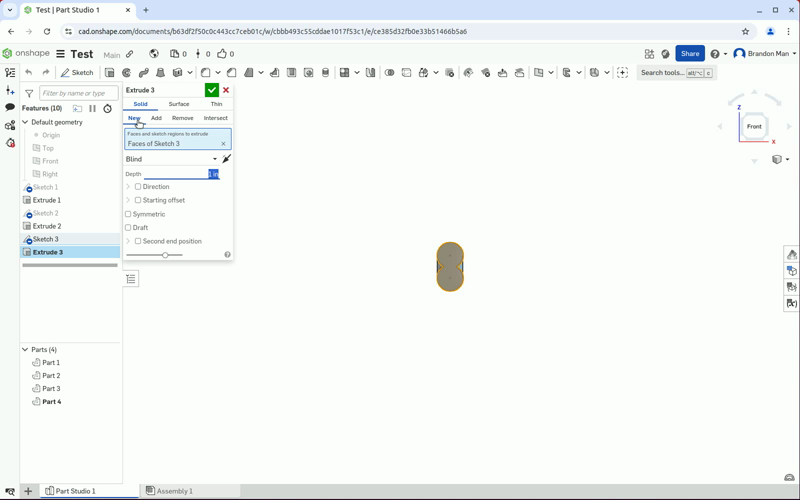
text(0.722)
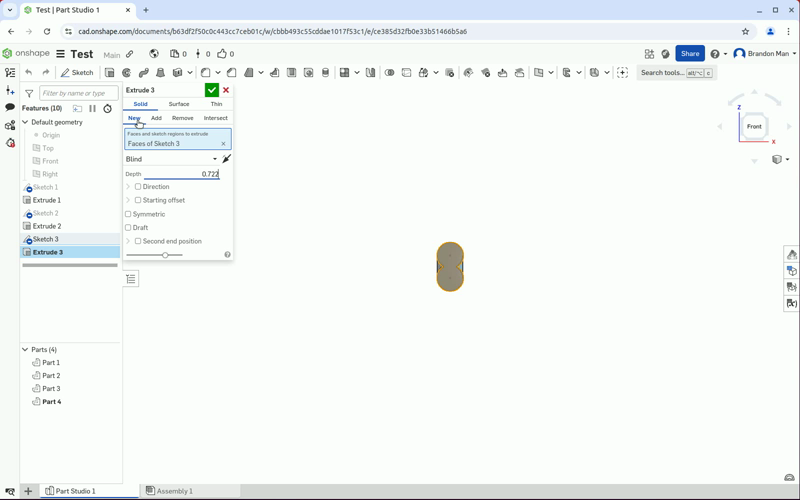
key(enter)
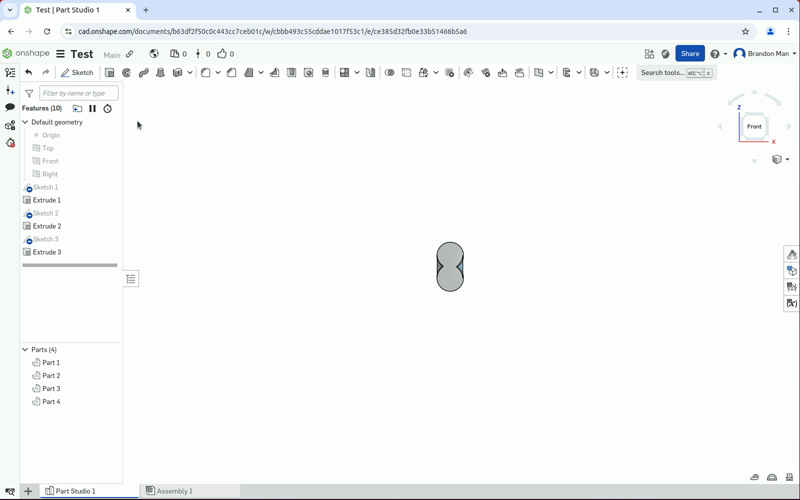
key(shift+h)
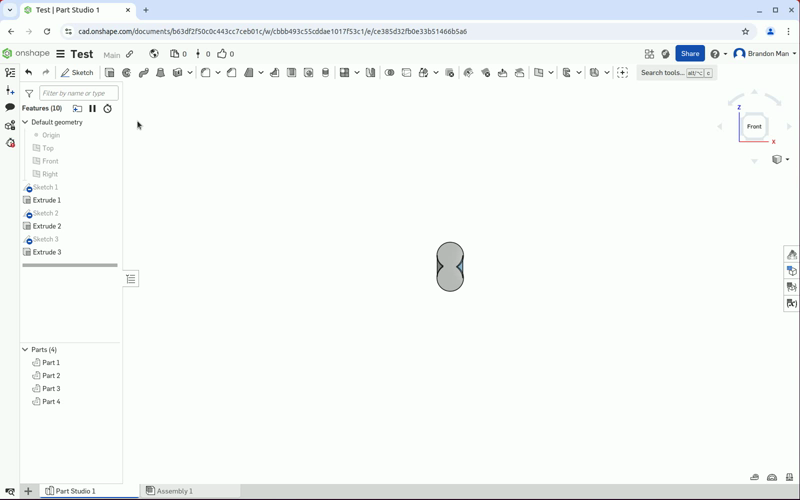
key(shift+h)
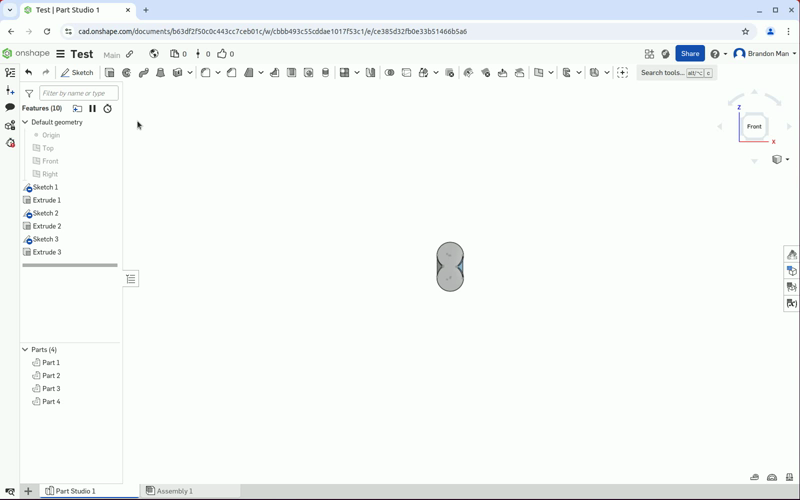
key(shift+7)
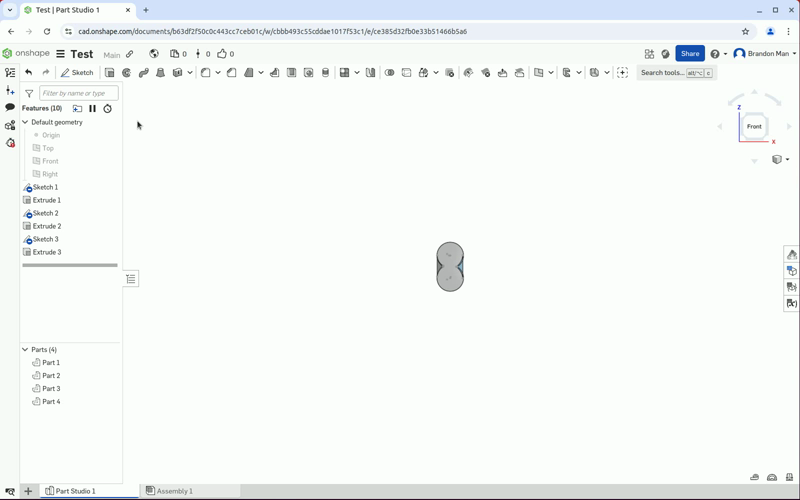
key(left, 2)
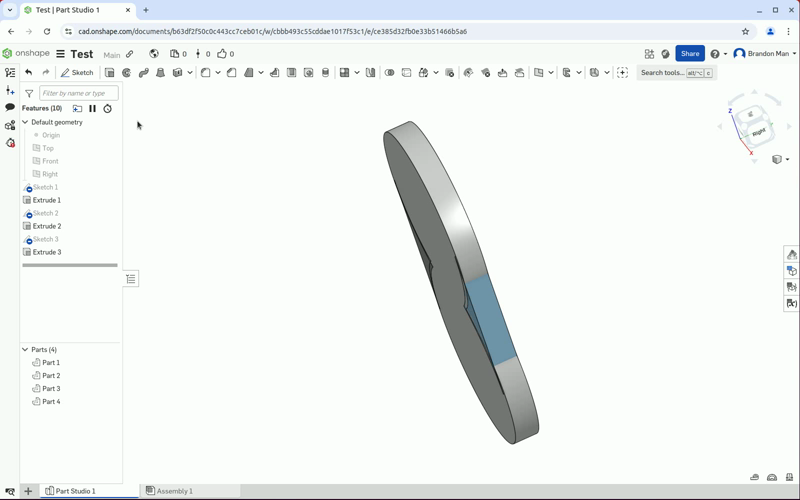
key(down, 2)
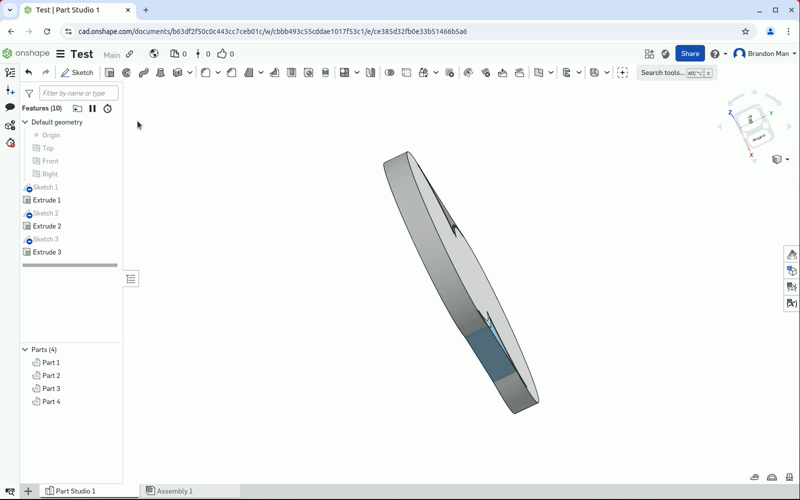
key(up, 2)
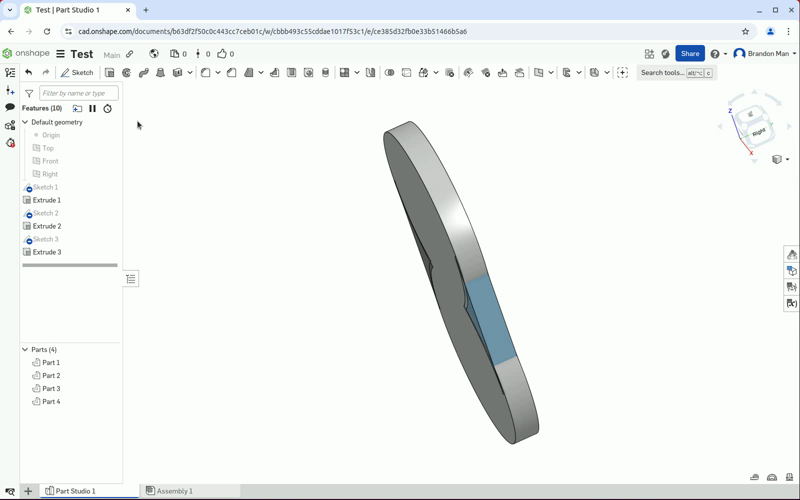
key(right, 2)
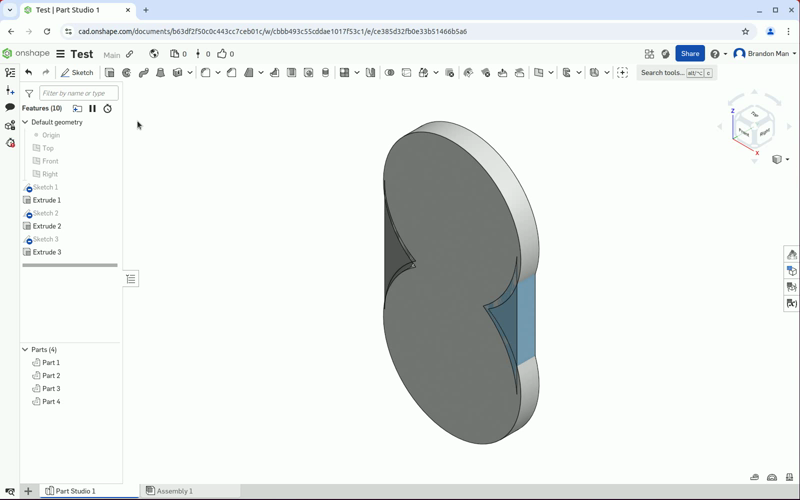
mouse_move(73, 189)
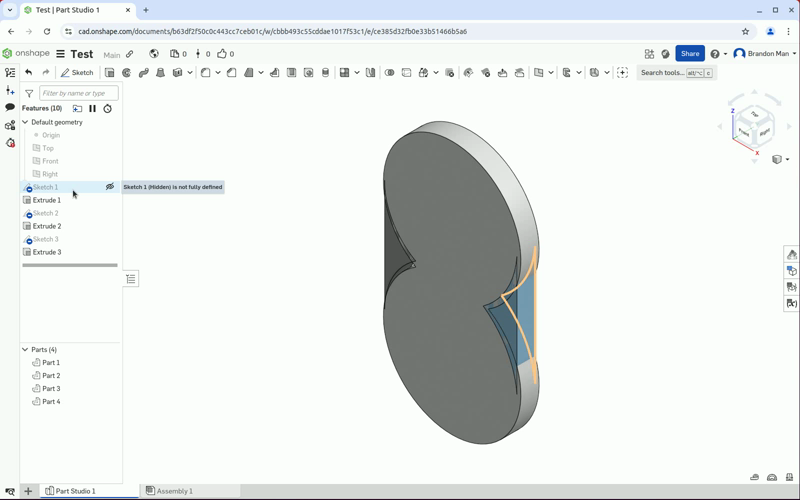
click(73, 189)